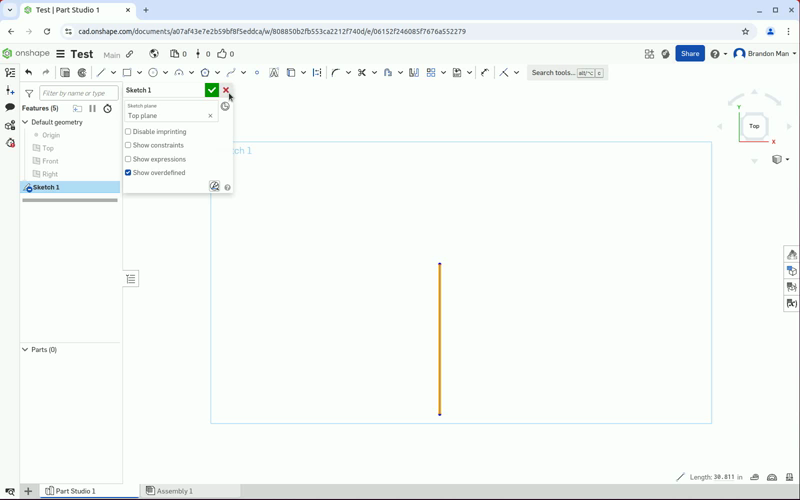
key(shift+h)
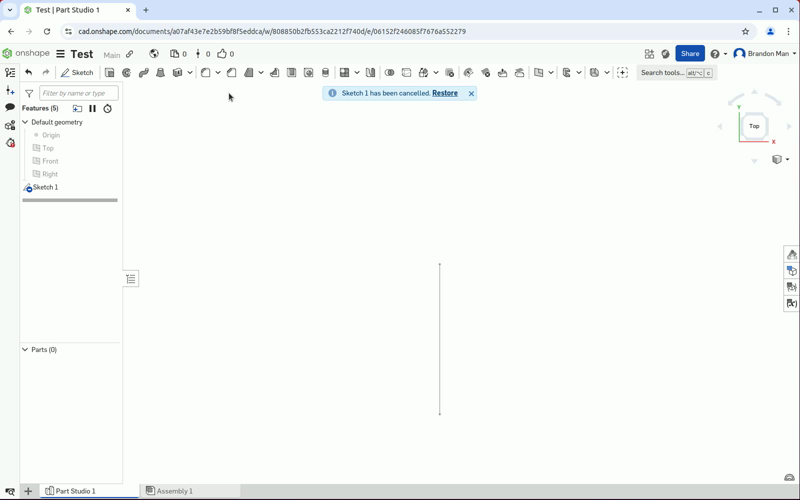
mouse_move(73, 352)
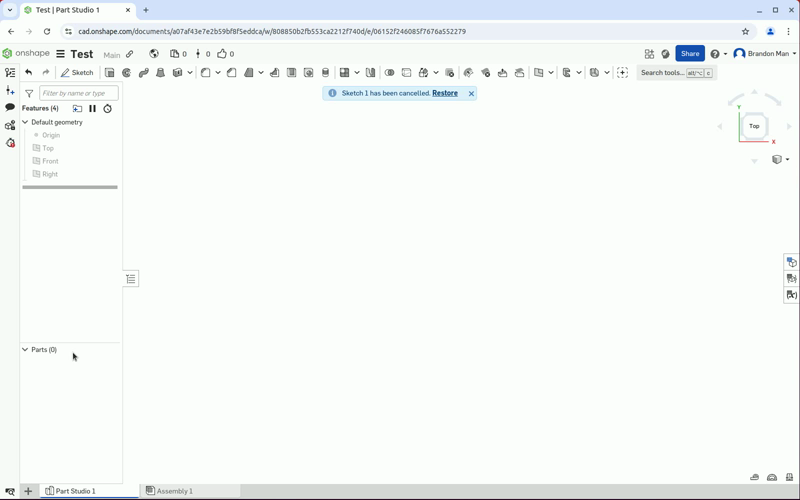
key(y)
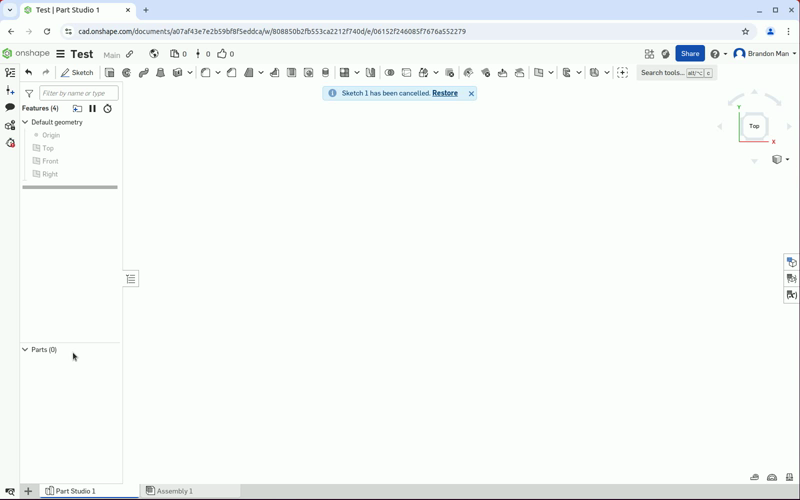
key(shift+p)
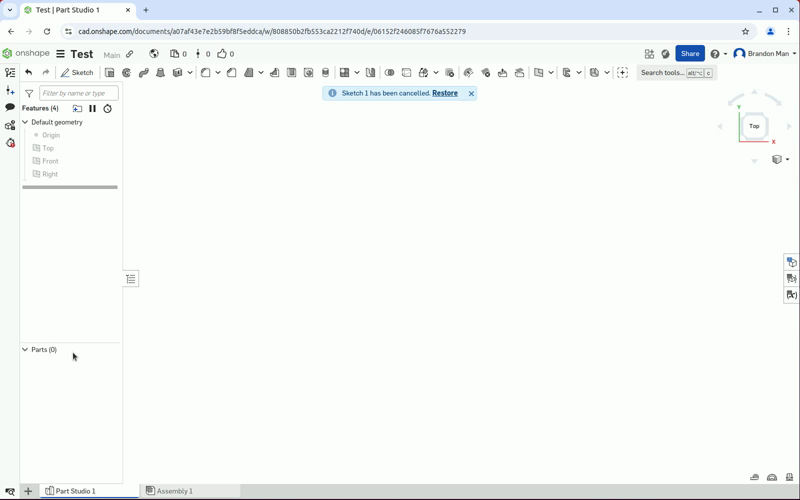
key(space)
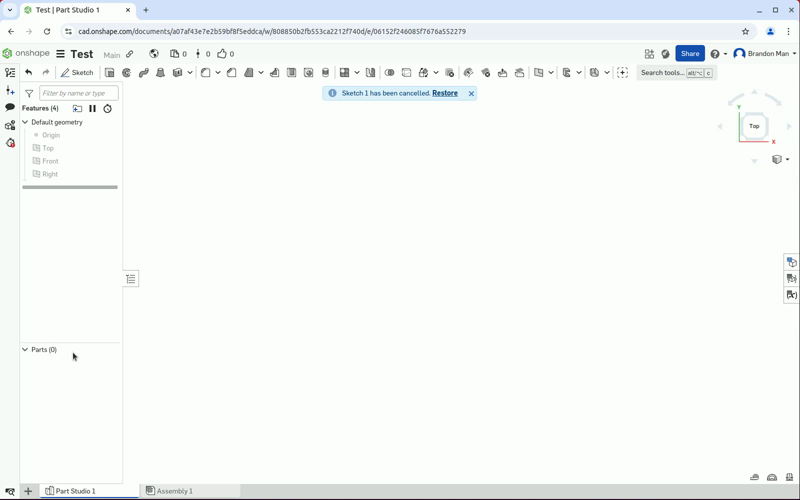
key_down(shift)
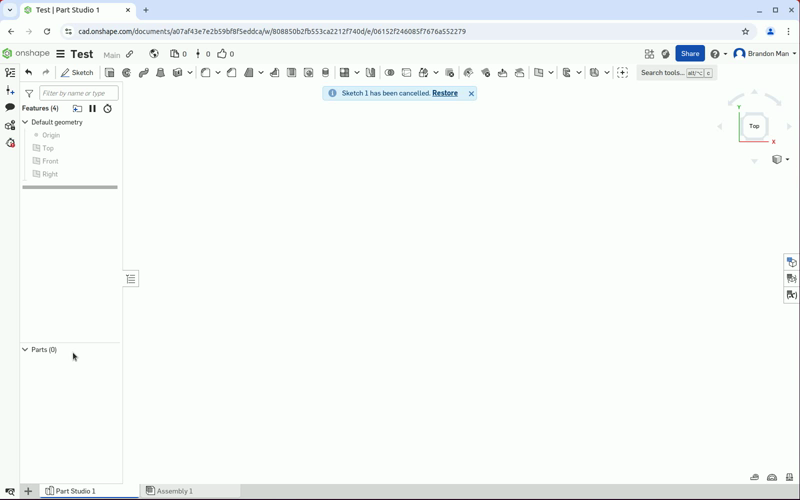
key(up)
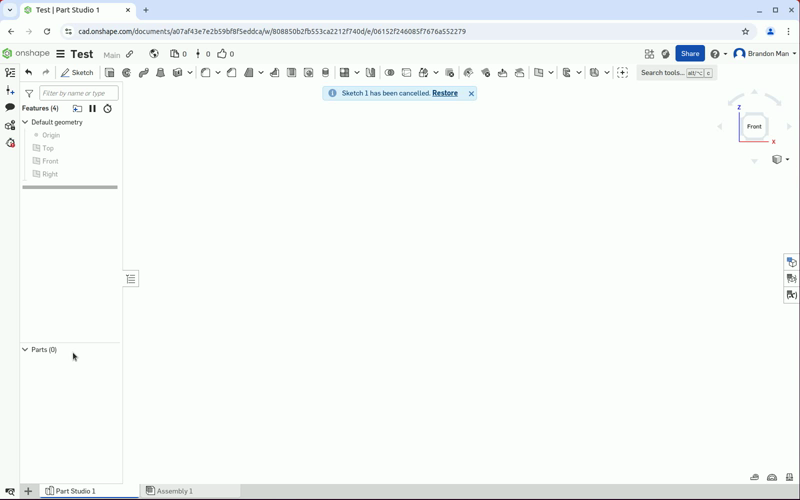
key_up(shift)
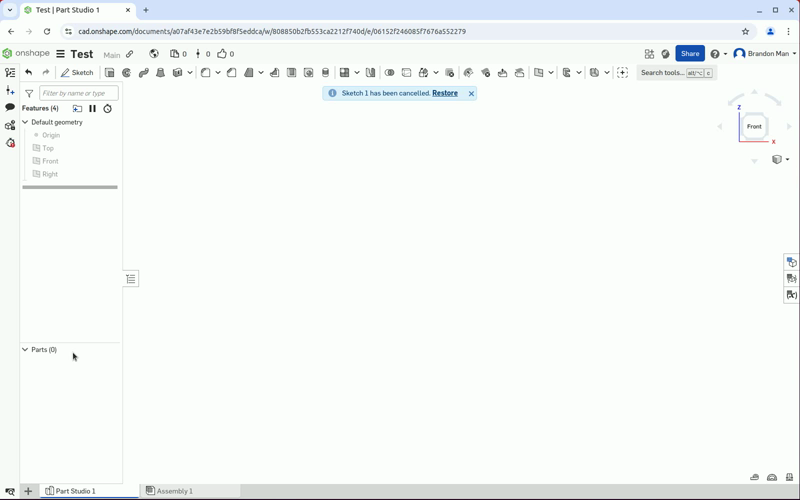
mouse_move(73, 352)
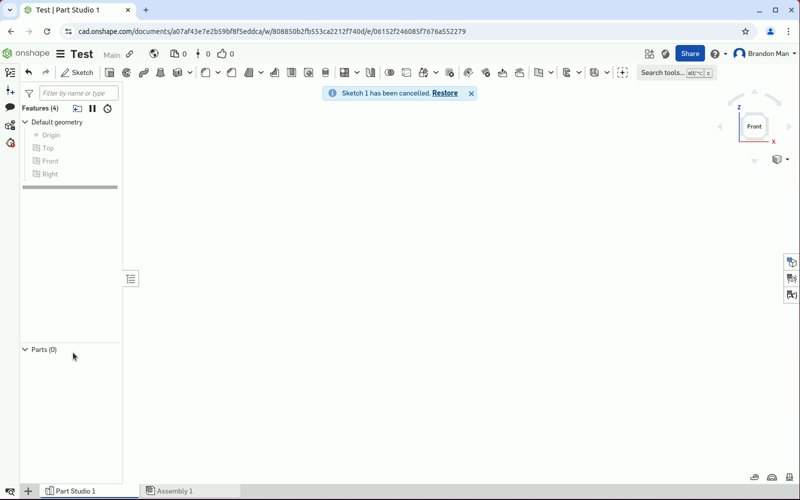
key(shift+y)
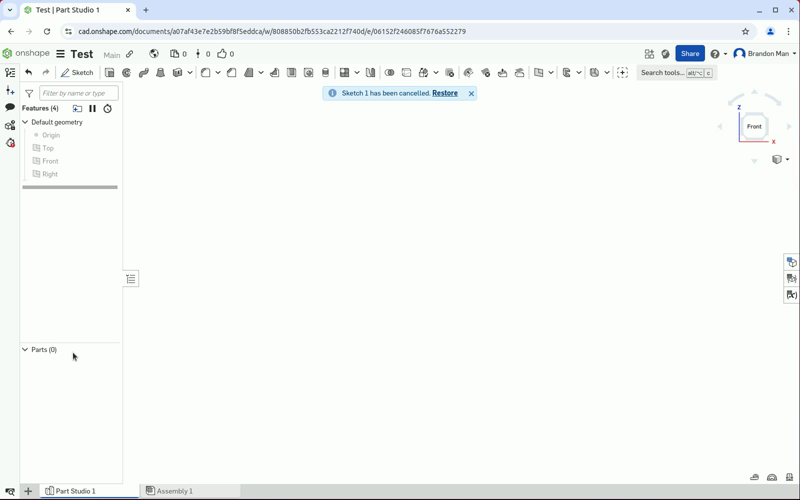
key(shift+s)
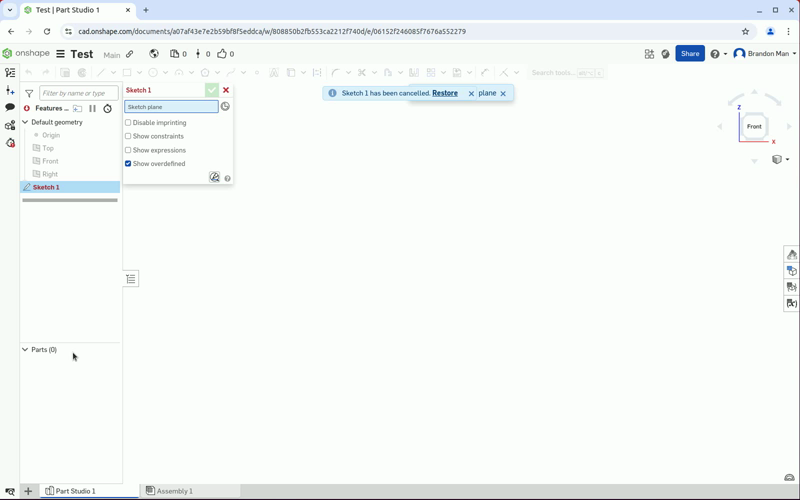
mouse_move(73, 163)
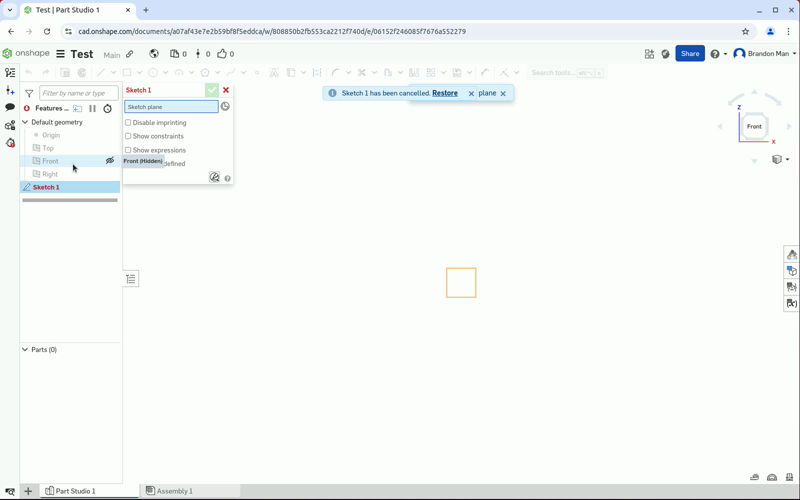
click(73, 163)
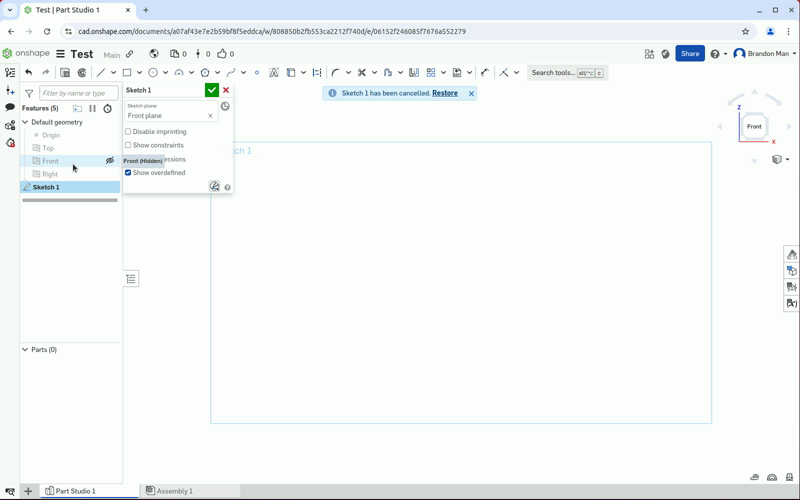
mouse_move(73, 352)
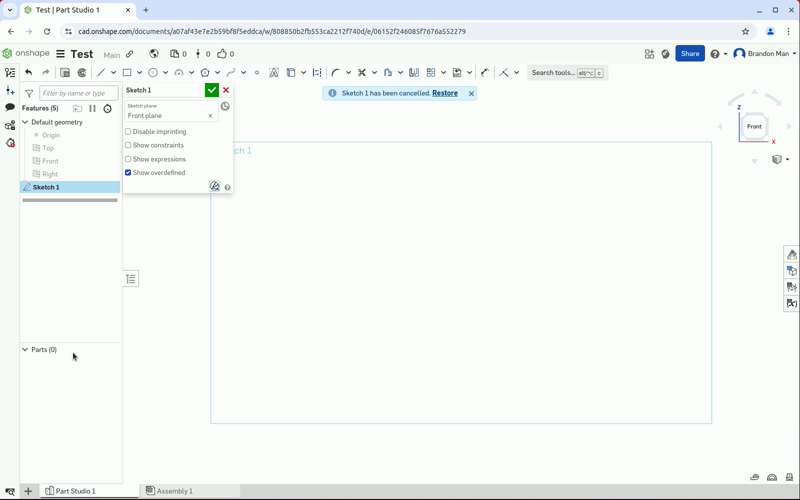
key(y)
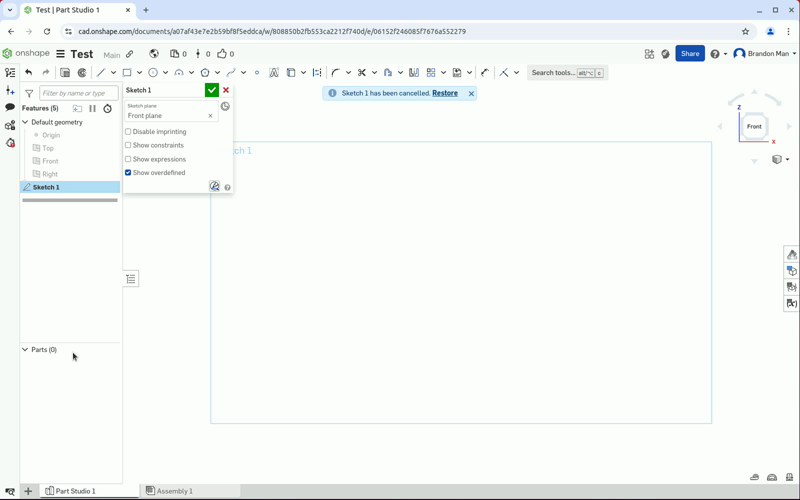
key(l)
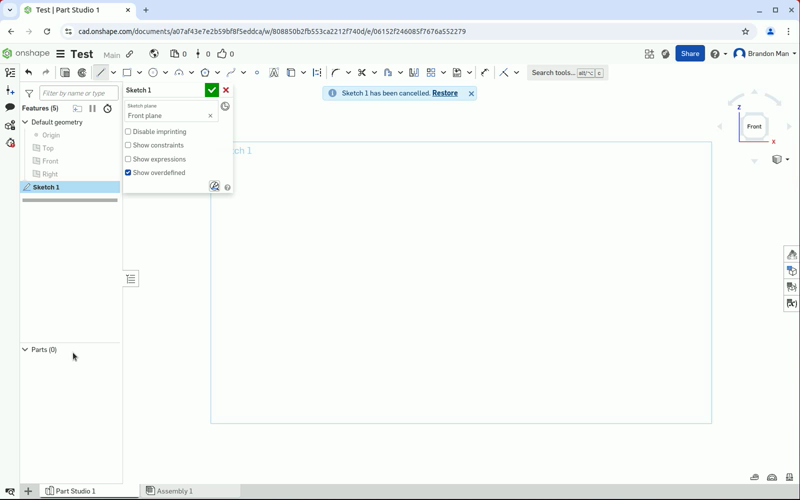
key_down(shift)
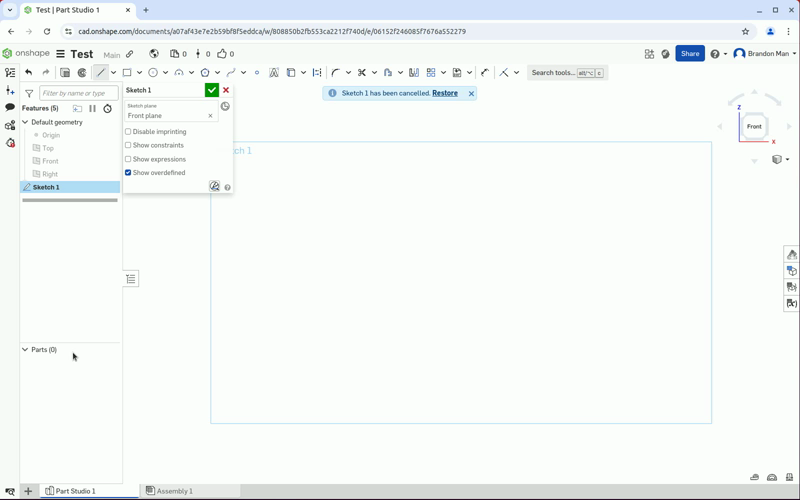
mouse_move(370, 282)
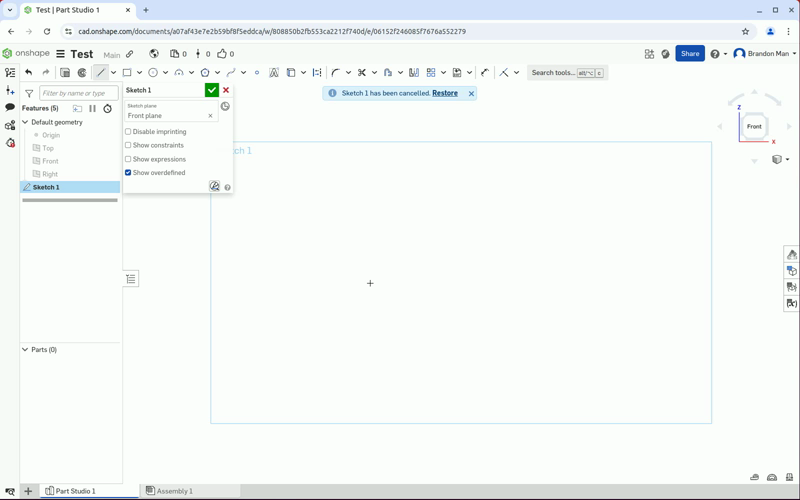
click(370, 282)
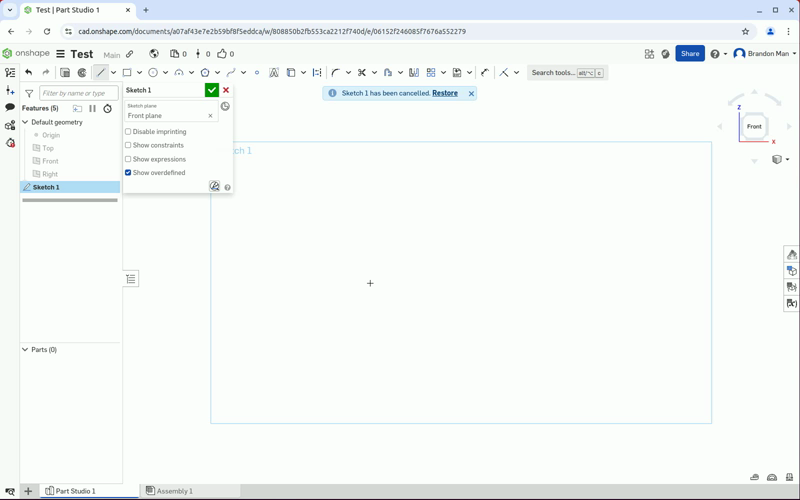
key_up(shift)
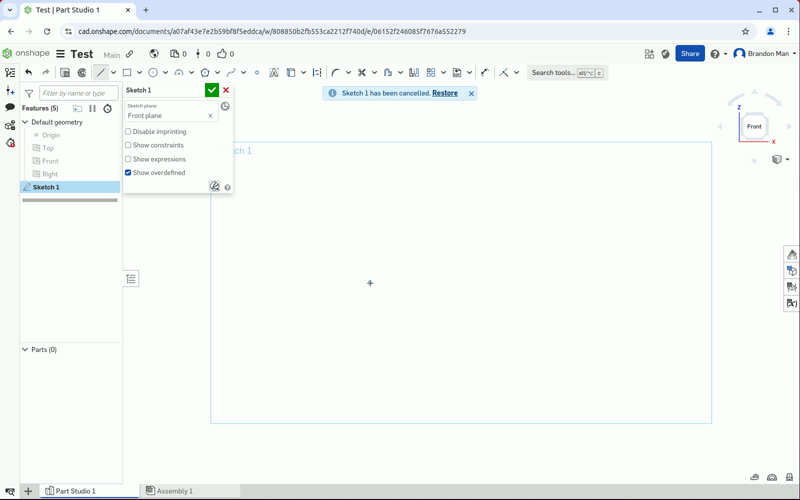
key_down(shift)
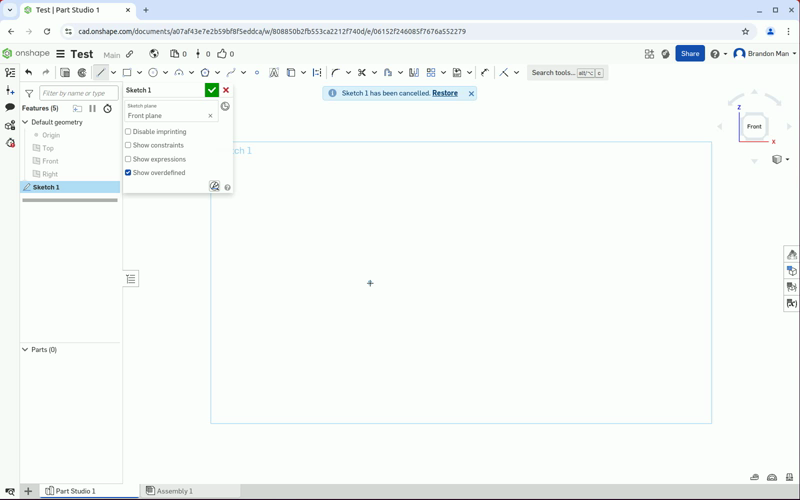
mouse_move(461, 282)
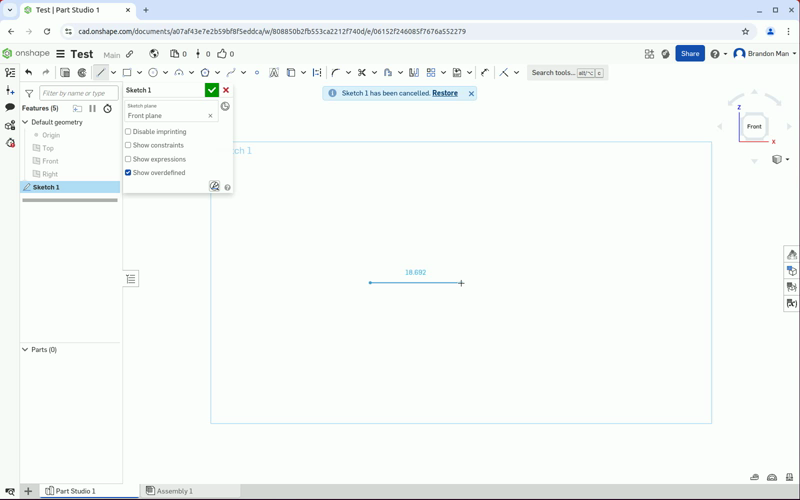
click(461, 282)
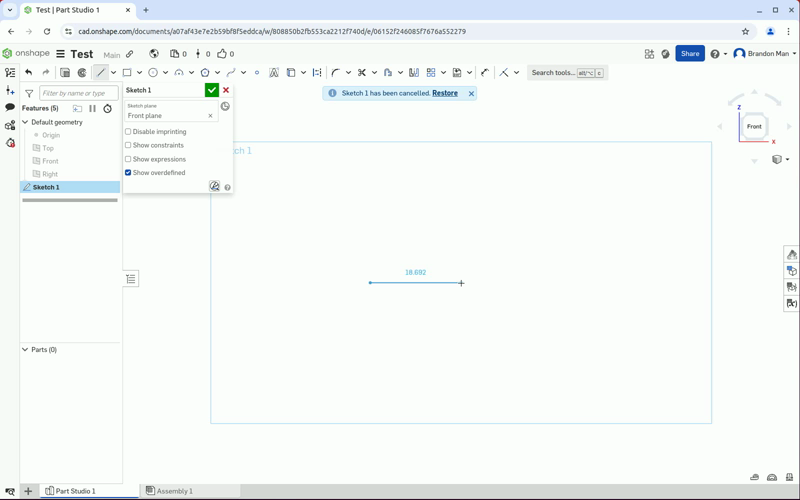
key_up(shift)
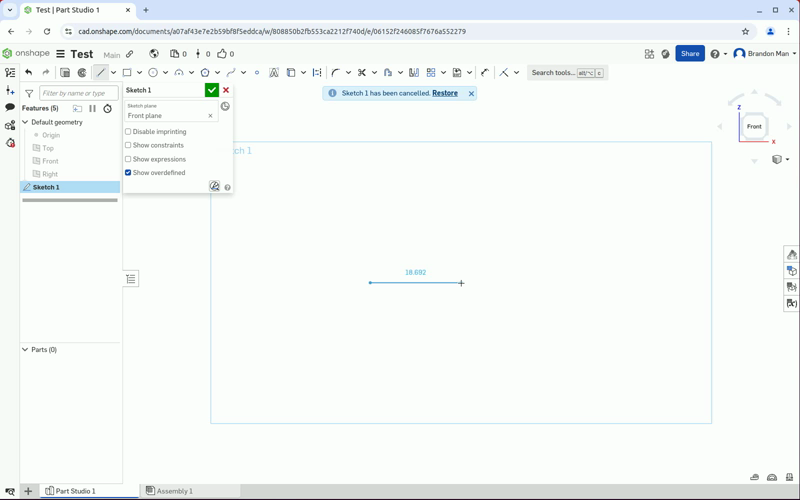
key_down(shift)
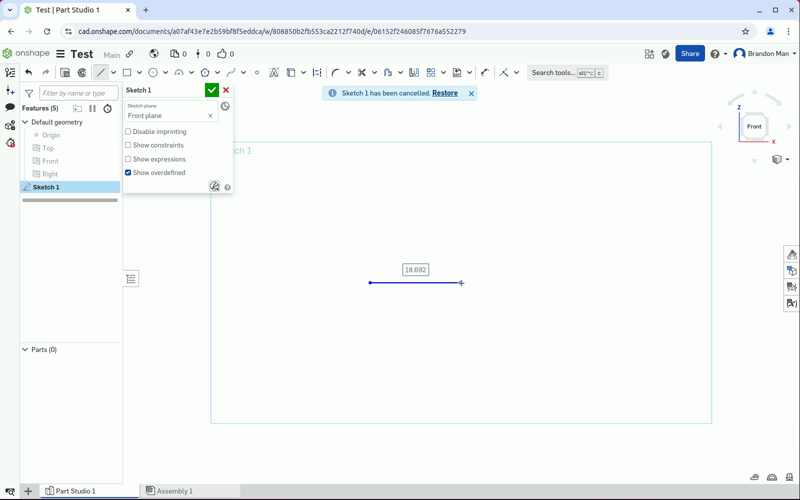
mouse_move(461, 192)
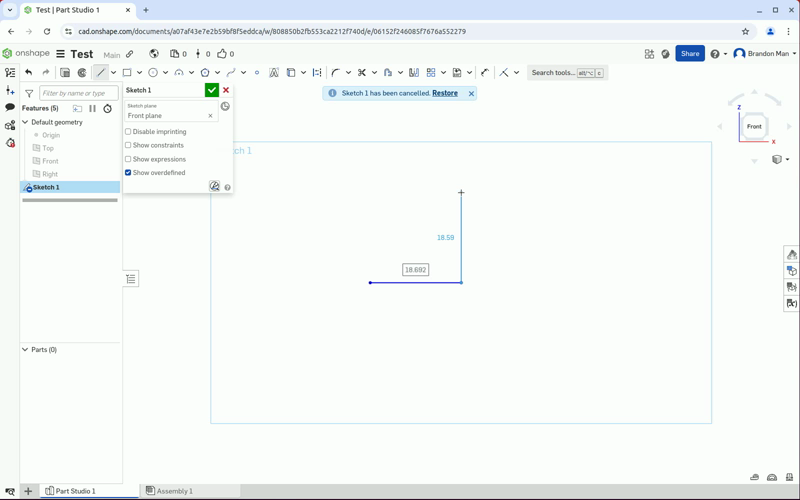
click(461, 192)
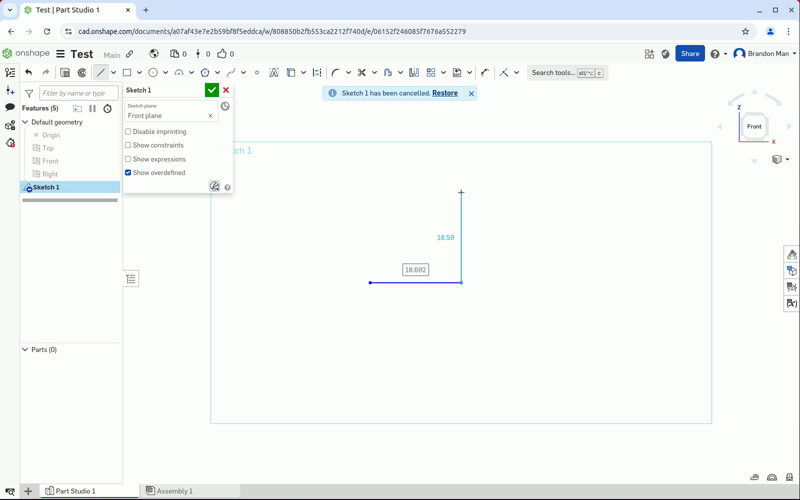
key_up(shift)
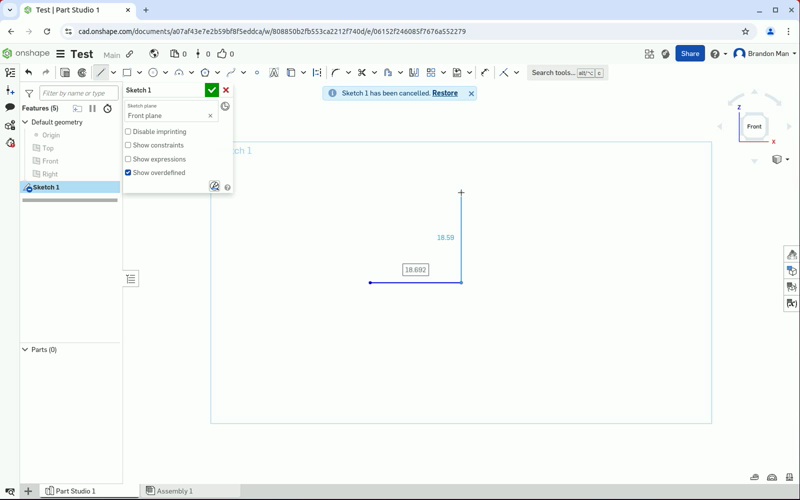
key_down(shift)
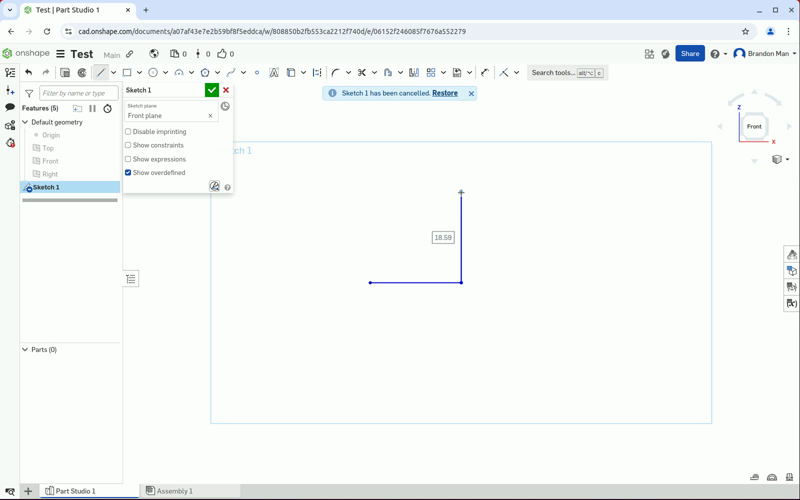
mouse_move(370, 192)
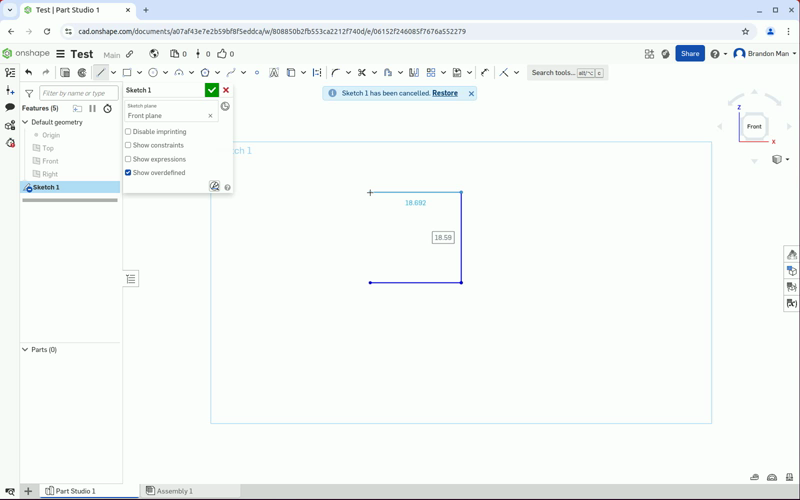
click(370, 192)
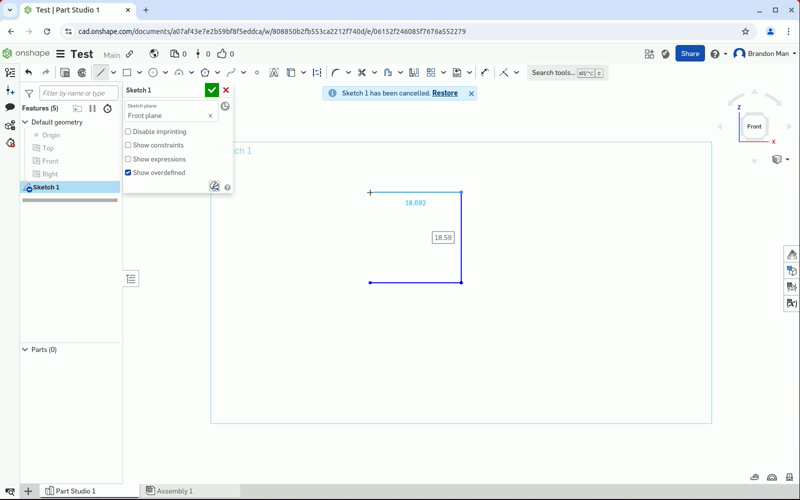
key_up(shift)
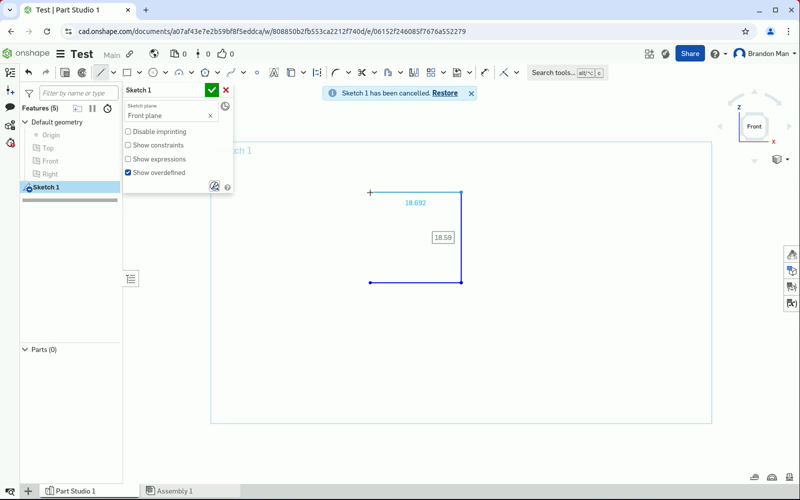
key_down(shift)
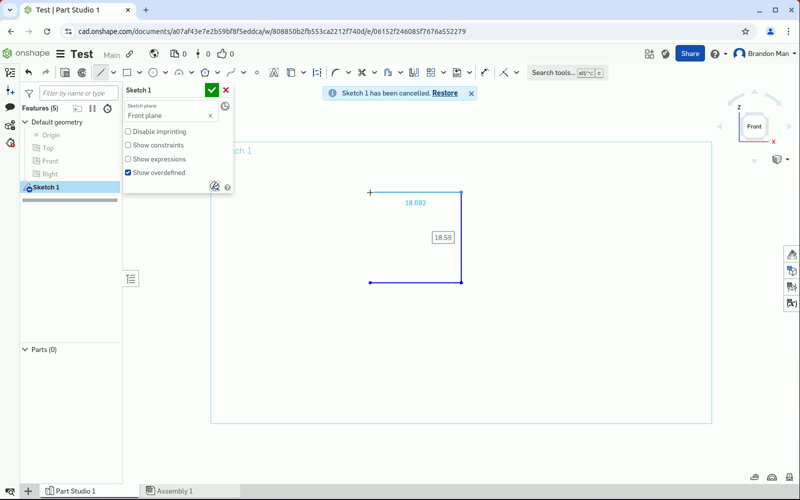
mouse_move(370, 282)
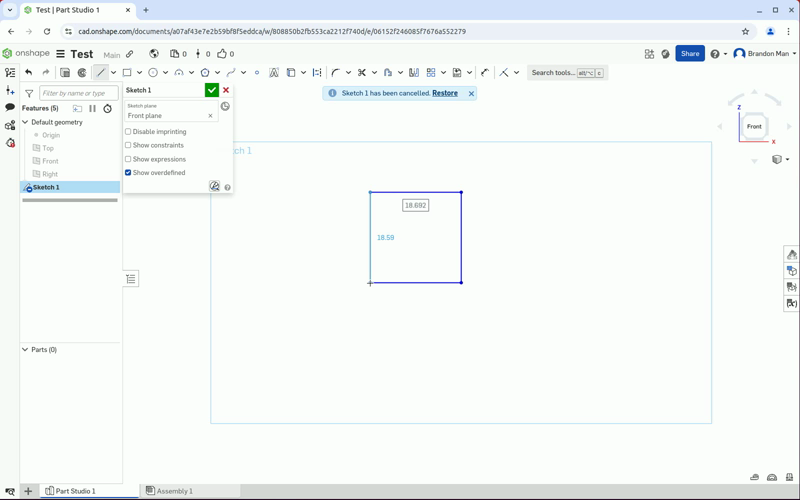
key_up(shift)
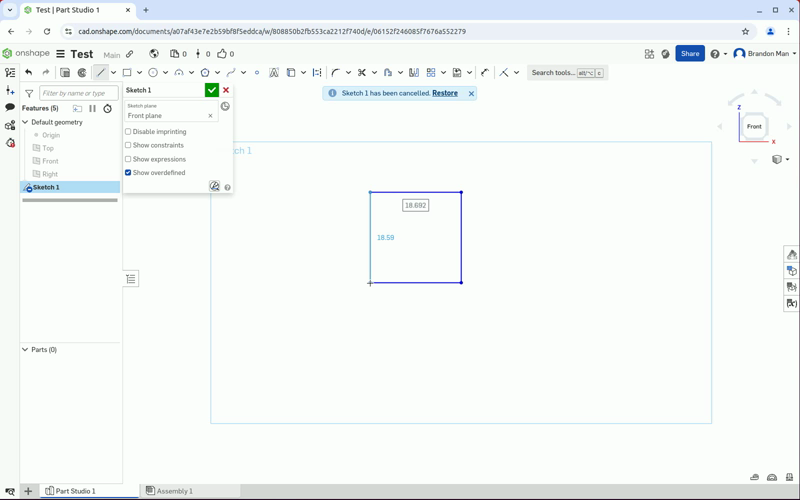
click(370, 282)
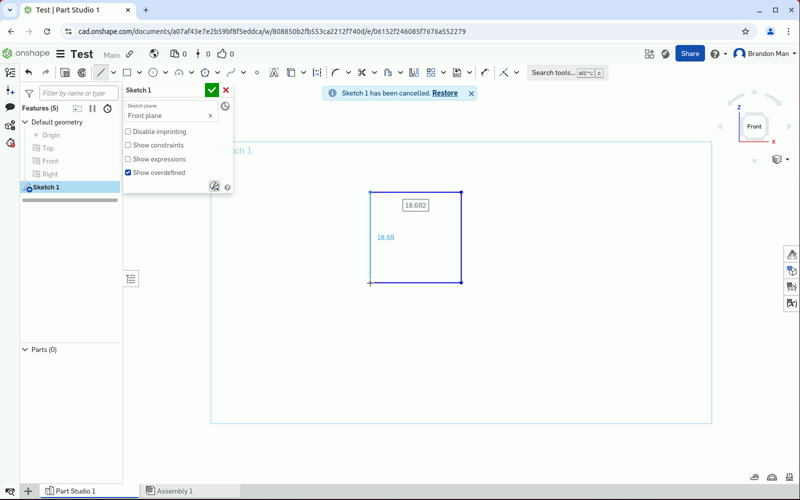
key(esc)
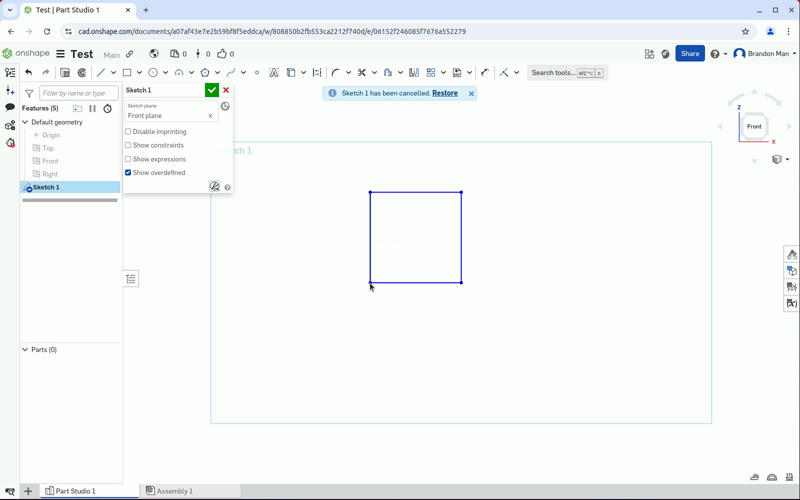
mouse_move(445, 266)
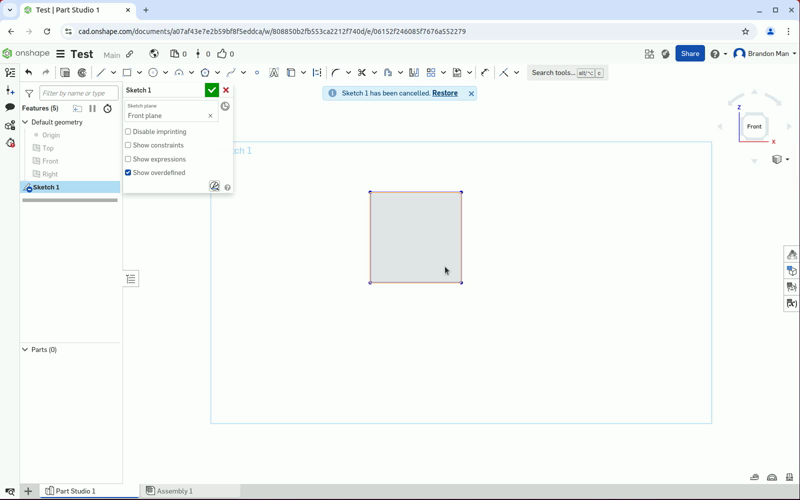
click(445, 266)
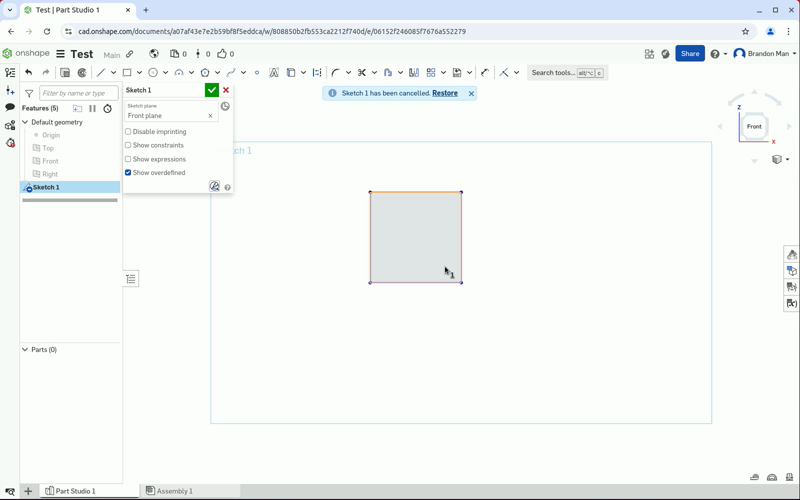
mouse_move(73, 352)
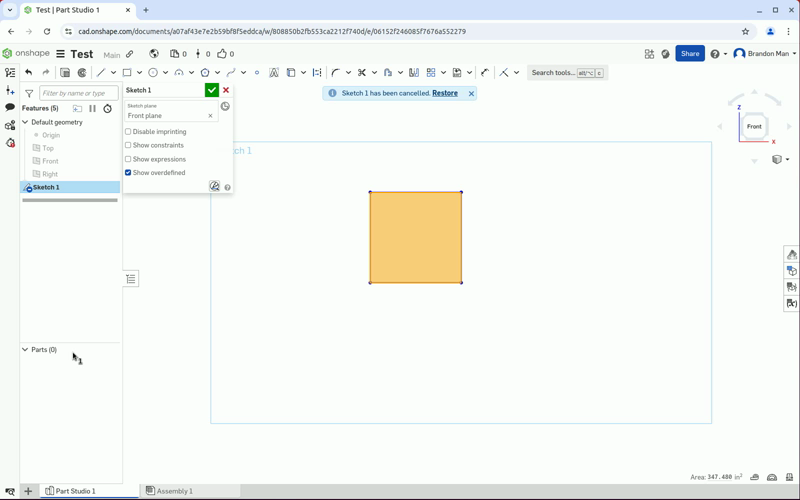
key(shift+y)
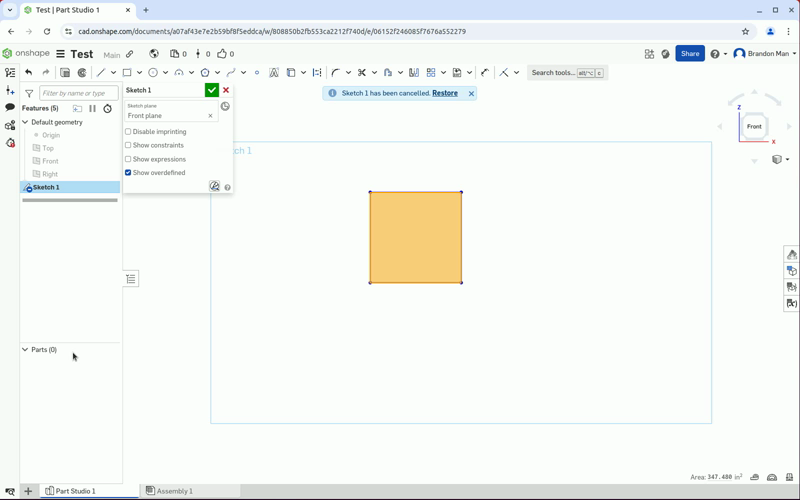
key(shift+e)
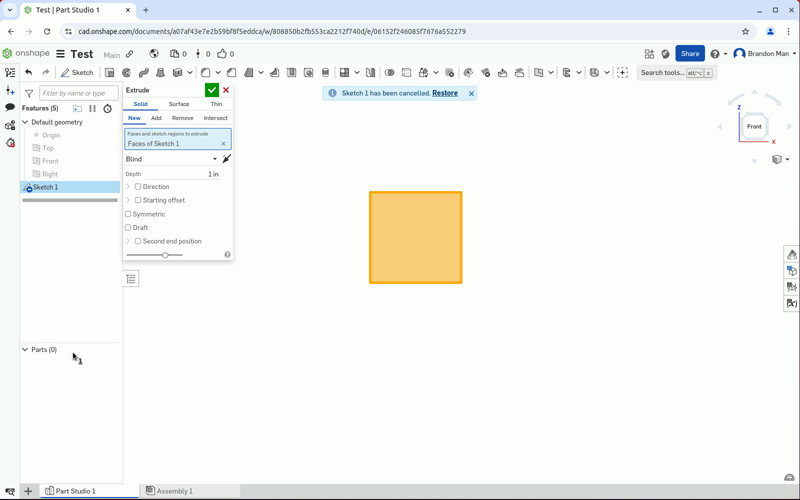
mouse_move(143, 106)
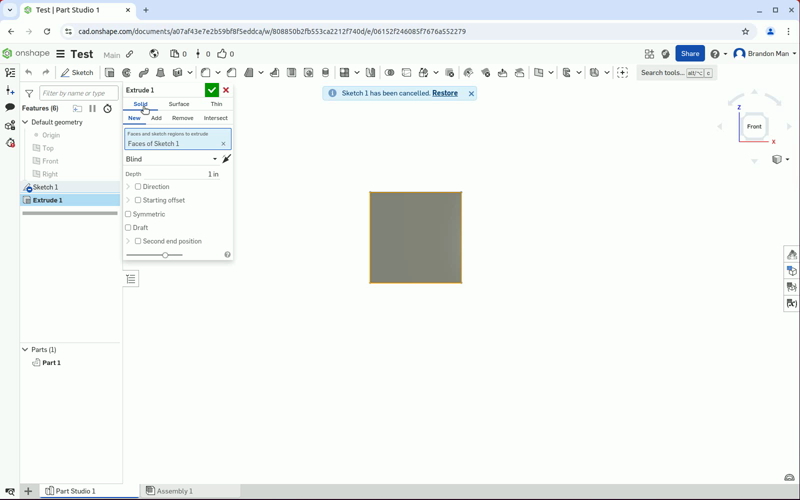
click(143, 106)
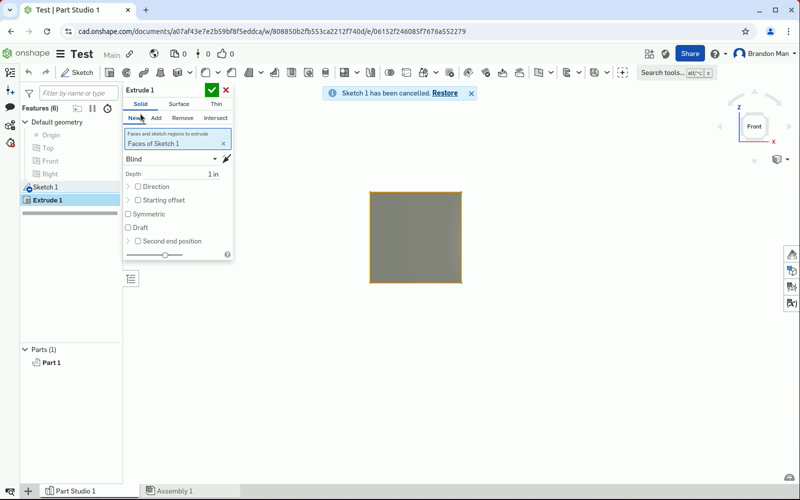
mouse_move(137, 120)
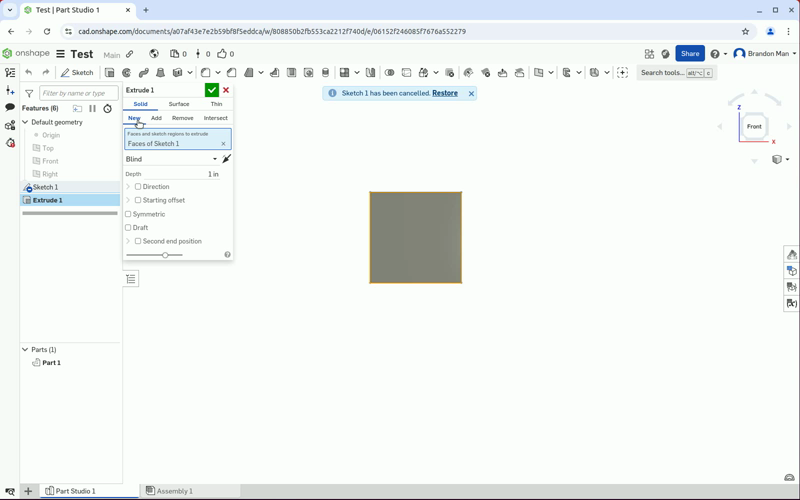
click(137, 120)
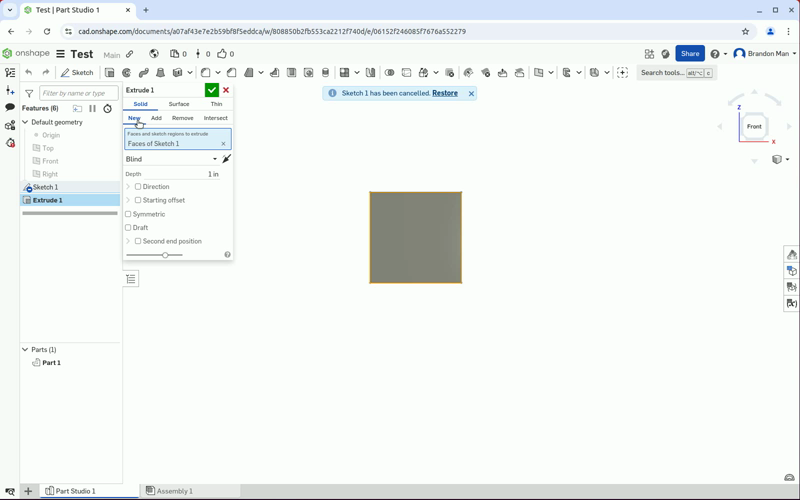
key(tab, 4)
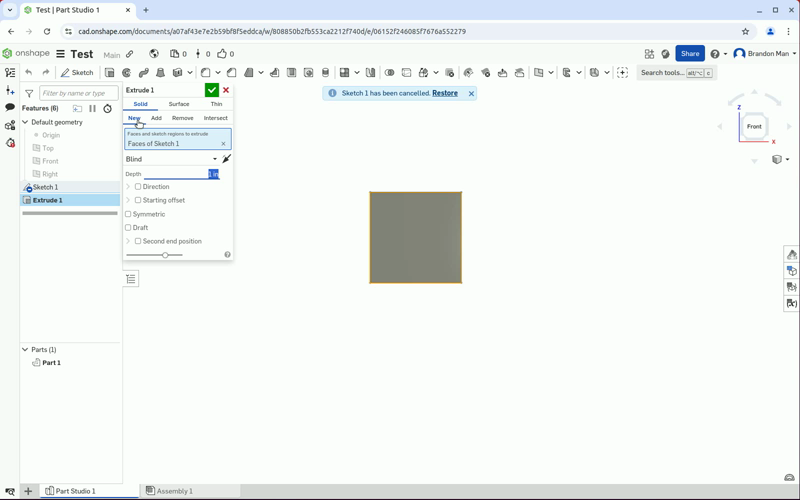
text(18.535)
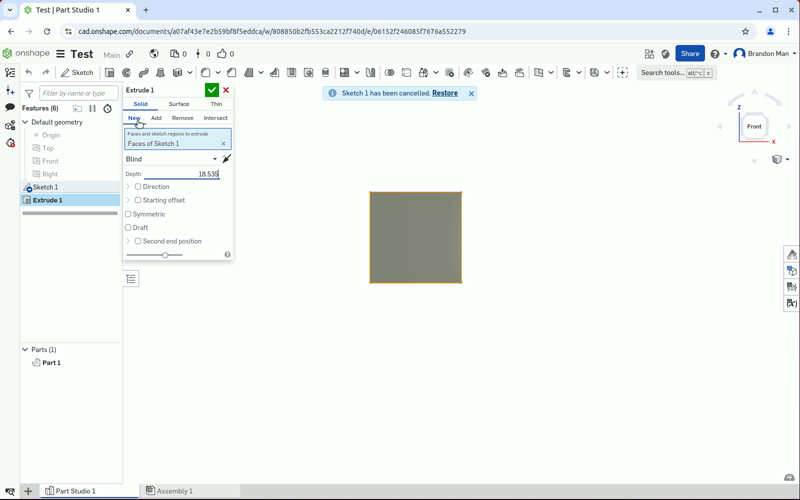
key(enter)
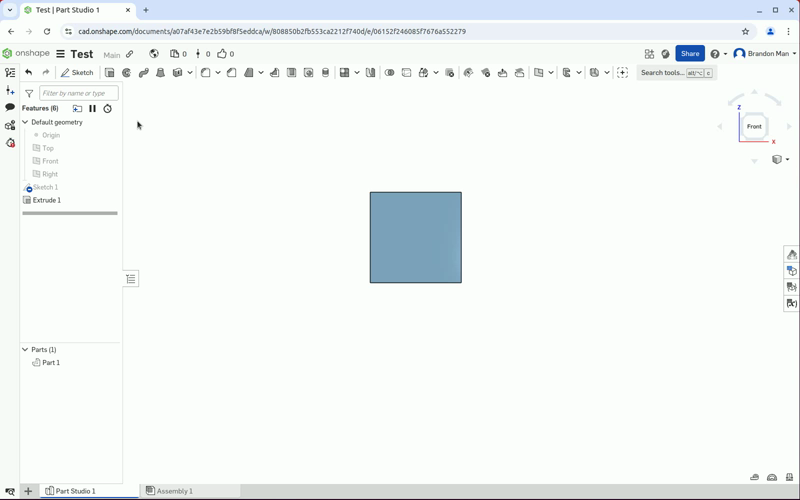
key(shift+h)
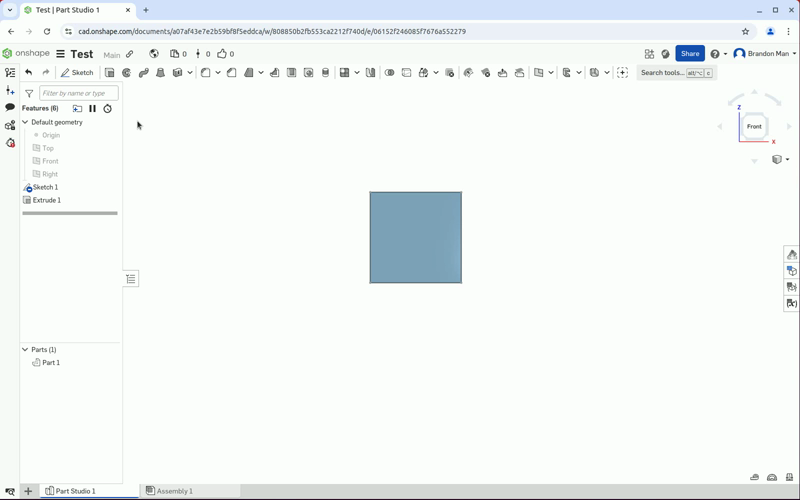
key(shift+h)
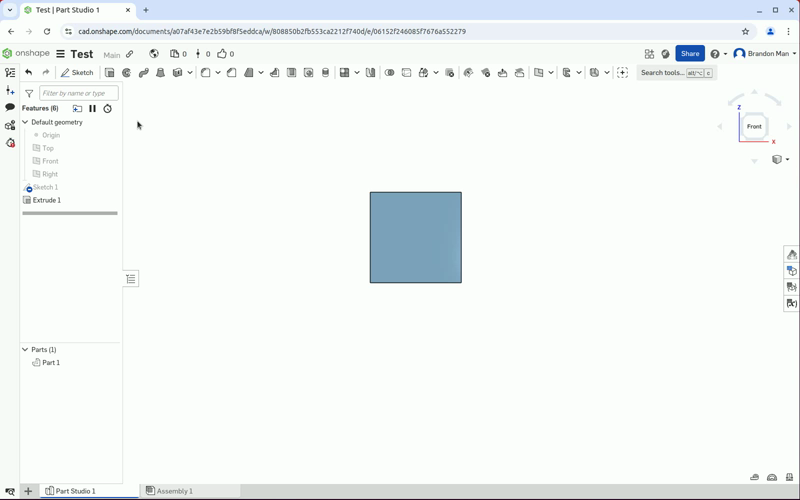
mouse_move(73, 189)
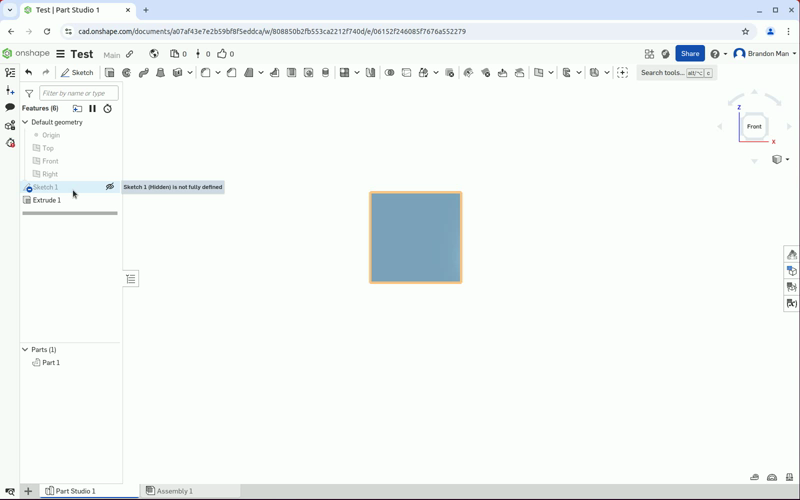
click(73, 189)
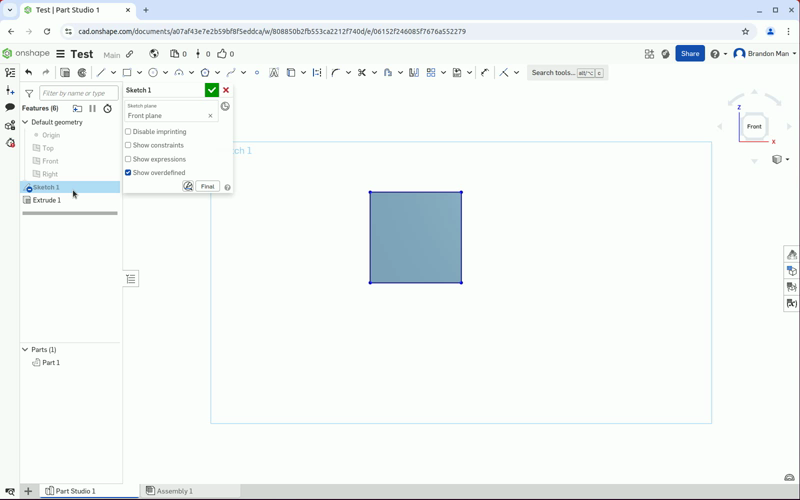
mouse_move(229, 92)
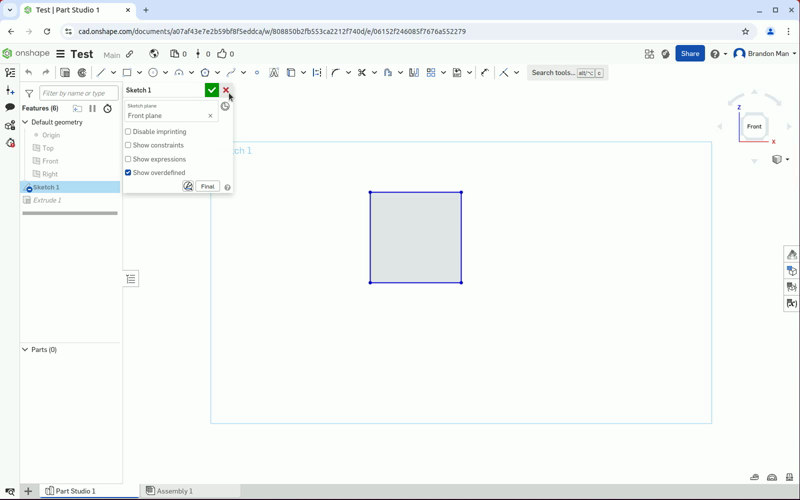
click(229, 92)
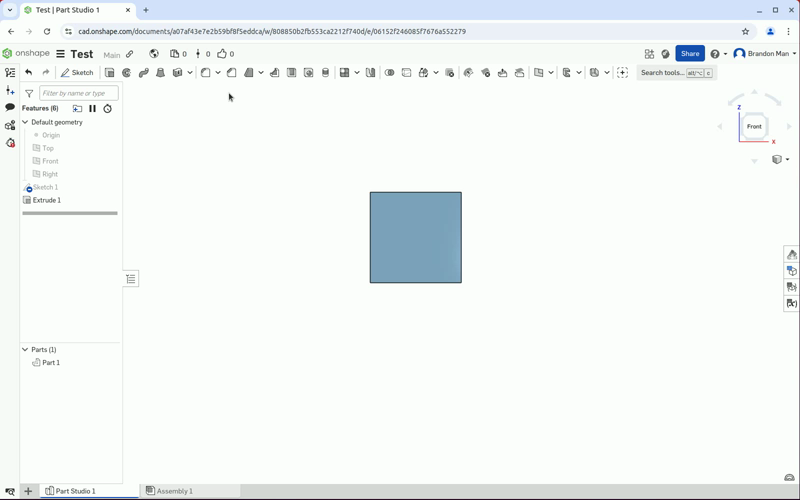
mouse_move(73, 352)
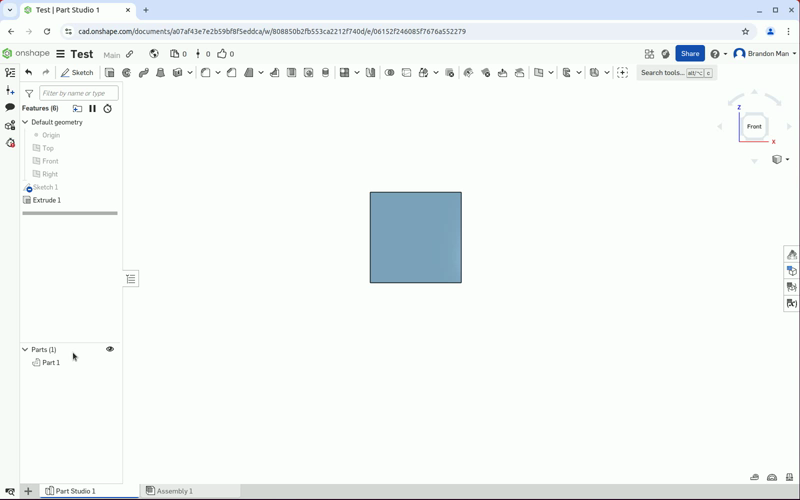
key(y)
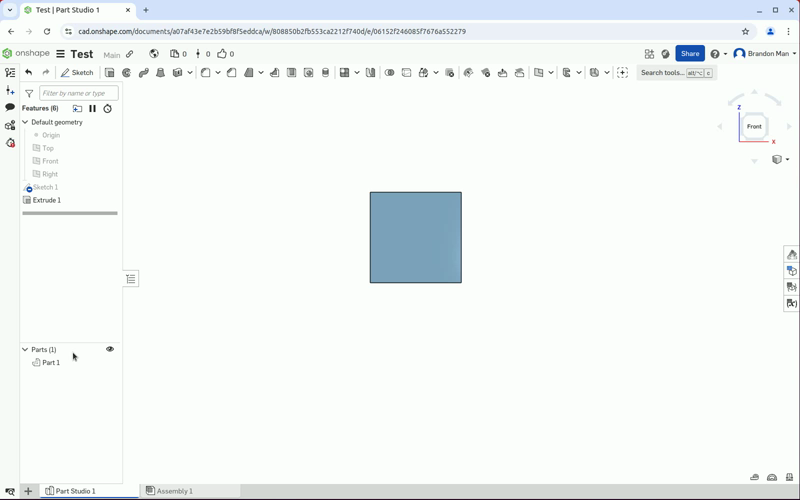
key(shift+p)
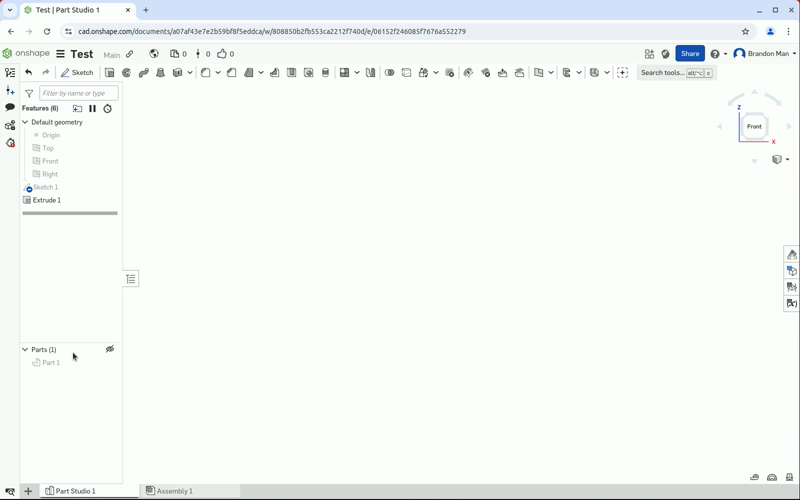
key(space)
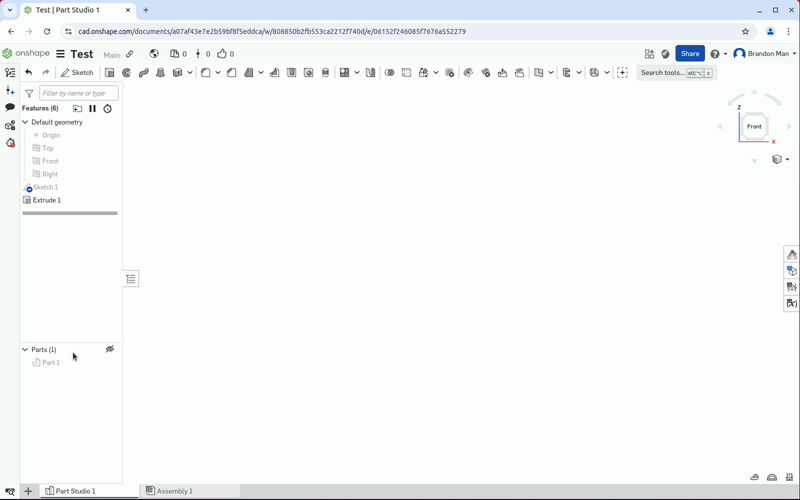
key_down(shift)
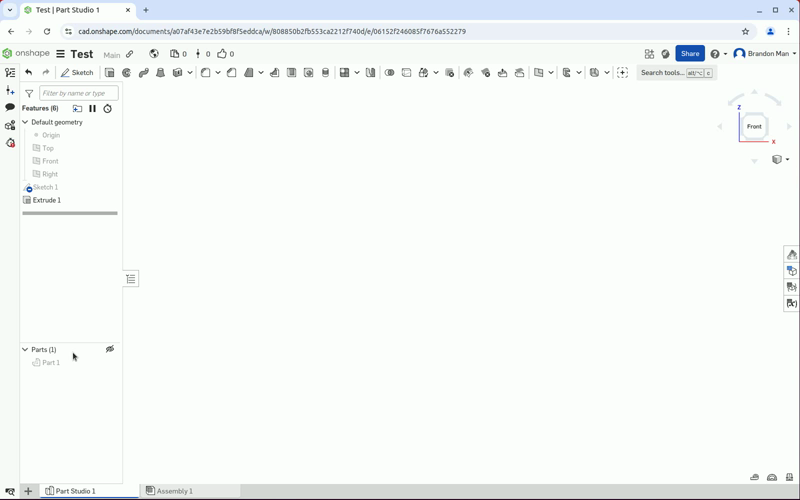
key(down)
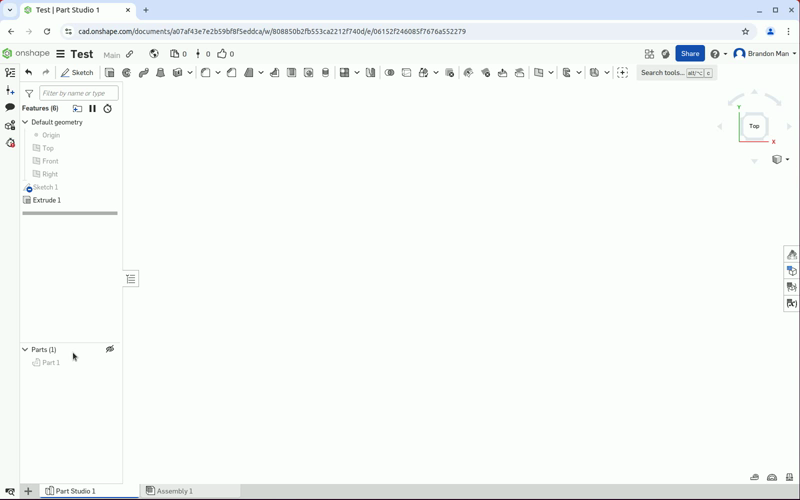
key_up(shift)
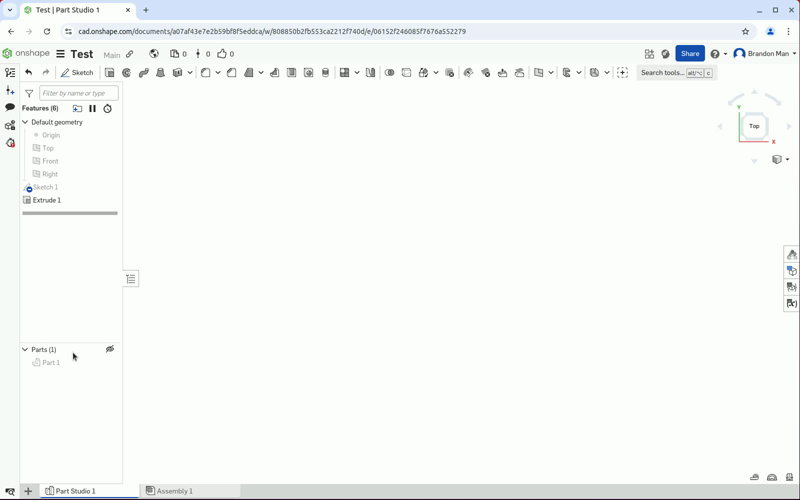
mouse_move(73, 352)
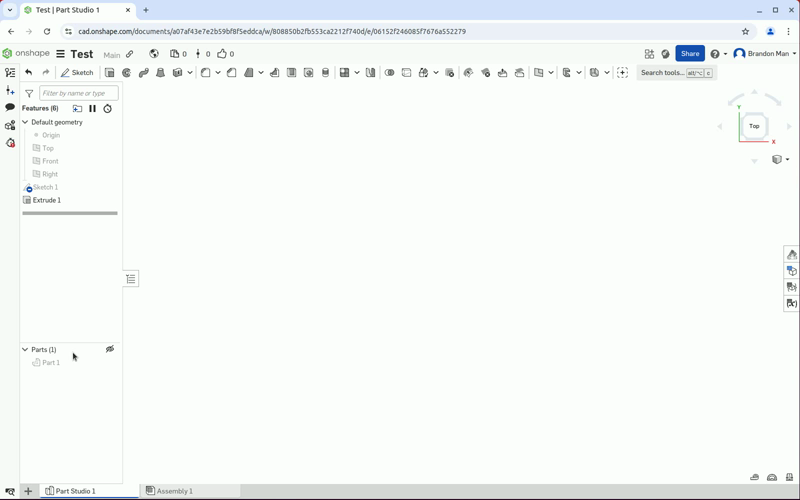
key(shift+y)
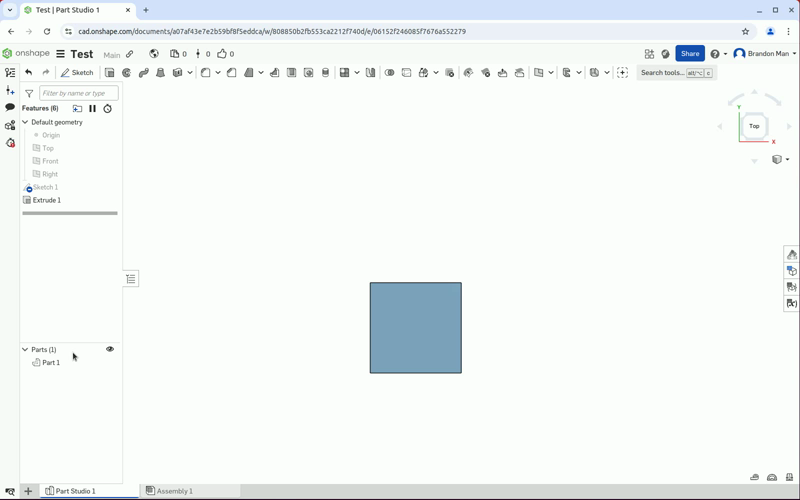
mouse_move(541, 75)
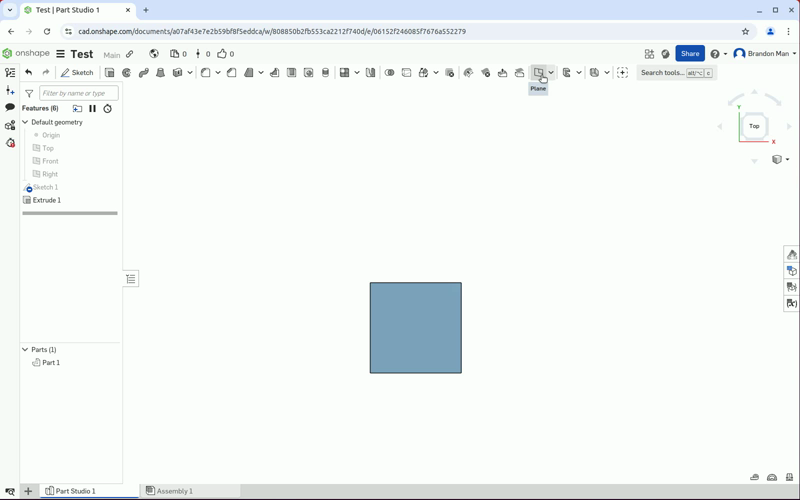
click(541, 75)
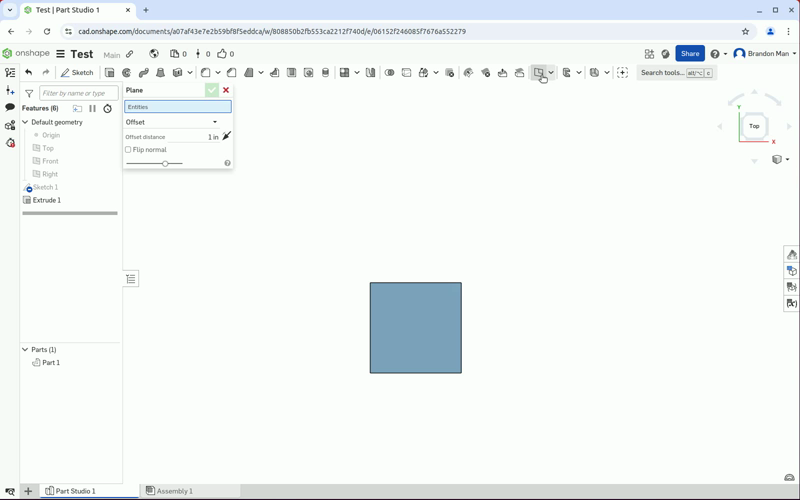
mouse_move(73, 150)
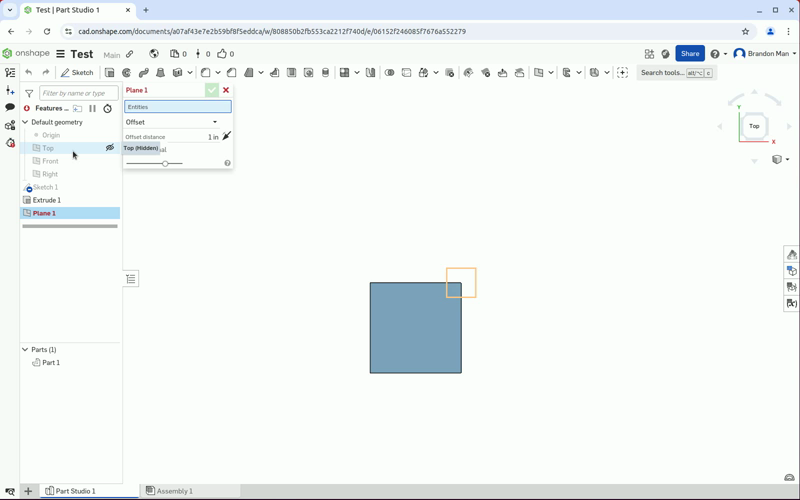
click(73, 150)
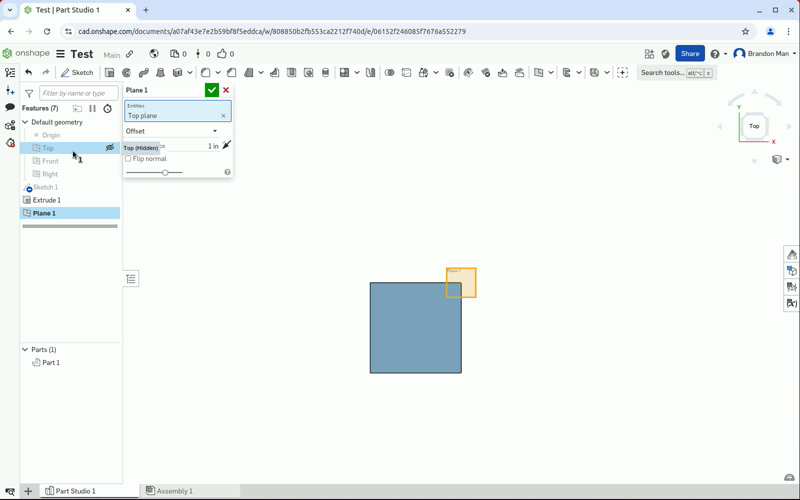
key(tab, 2)
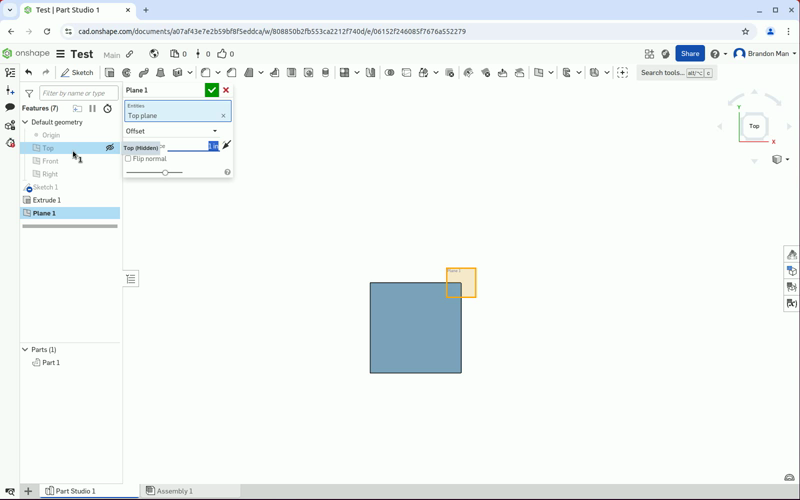
text(18.548)
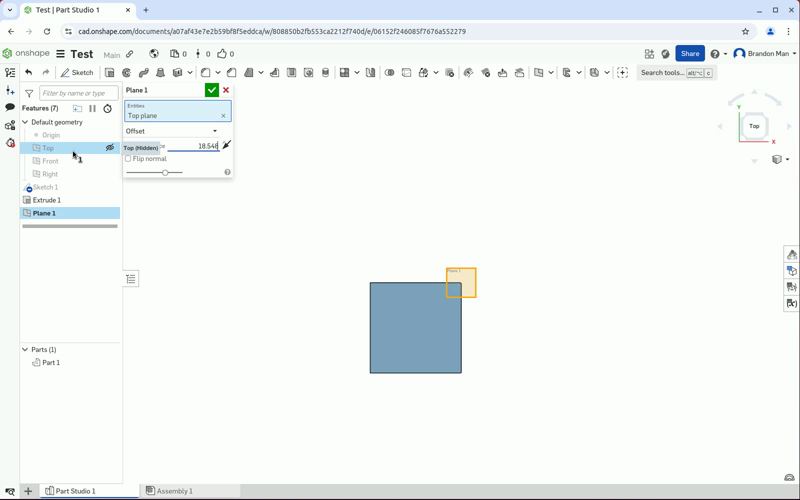
key(enter, 2)
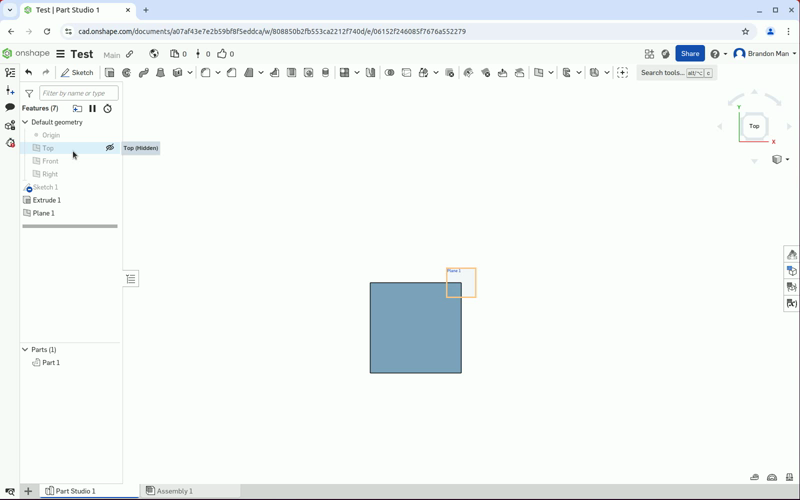
key(shift+s)
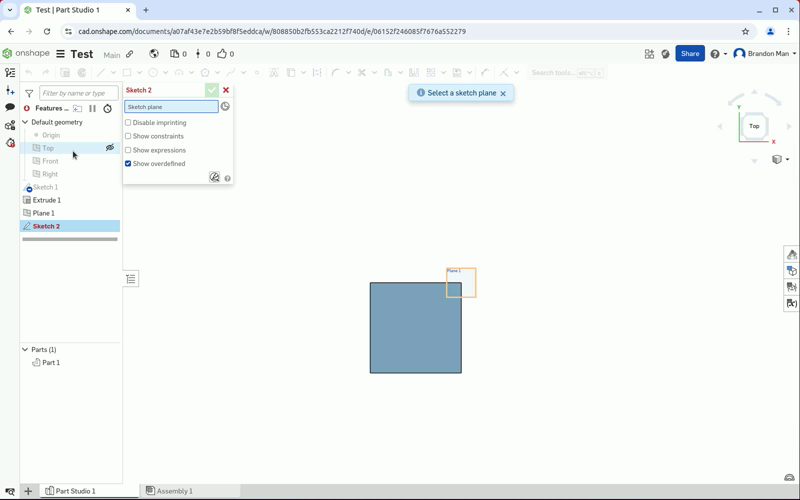
mouse_move(73, 215)
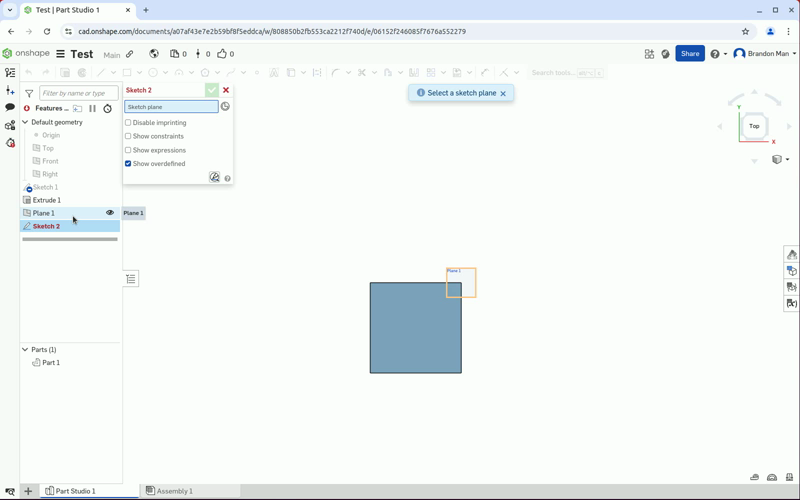
click(73, 215)
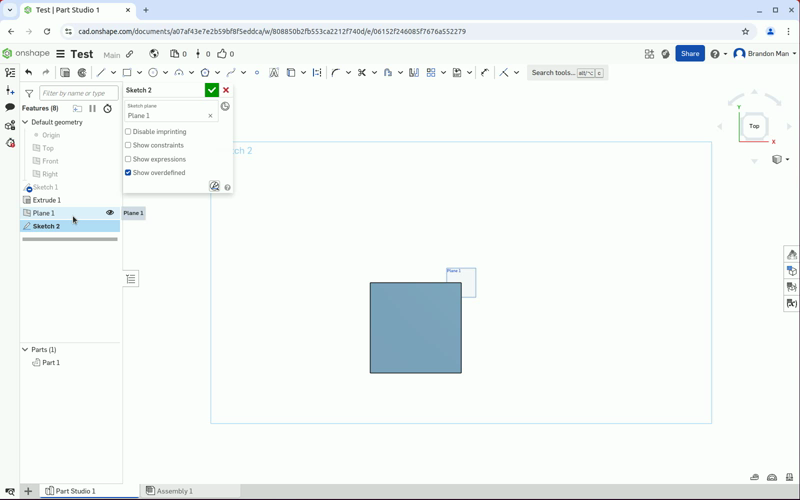
mouse_move(73, 352)
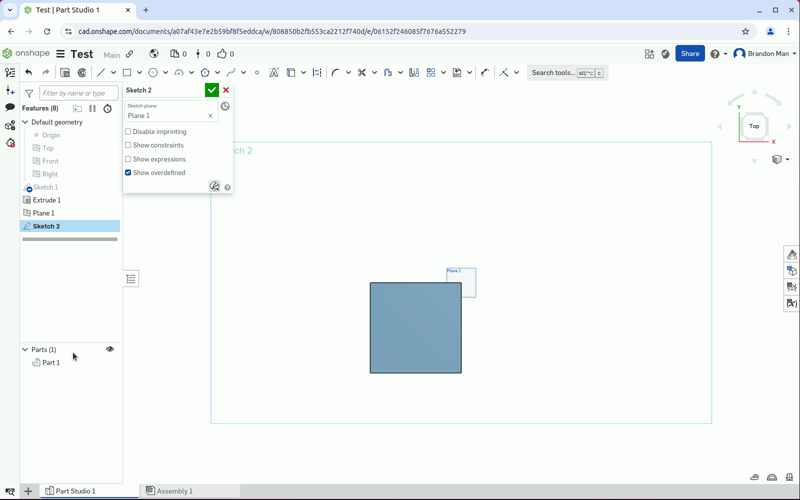
key(y)
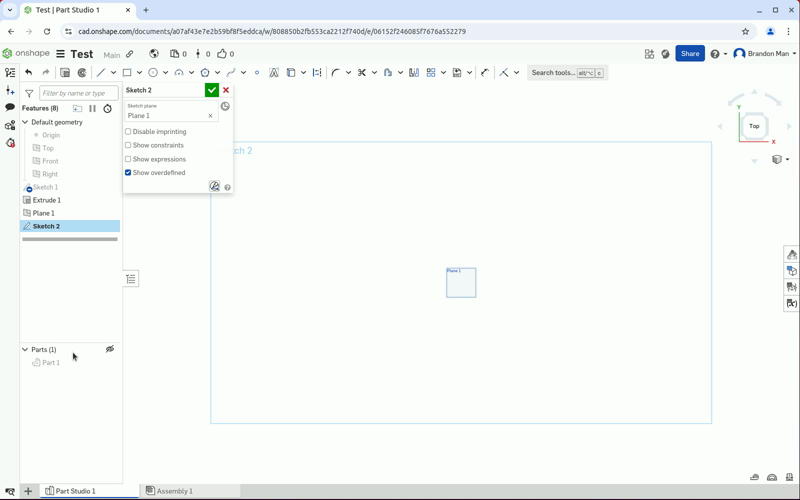
key(c)
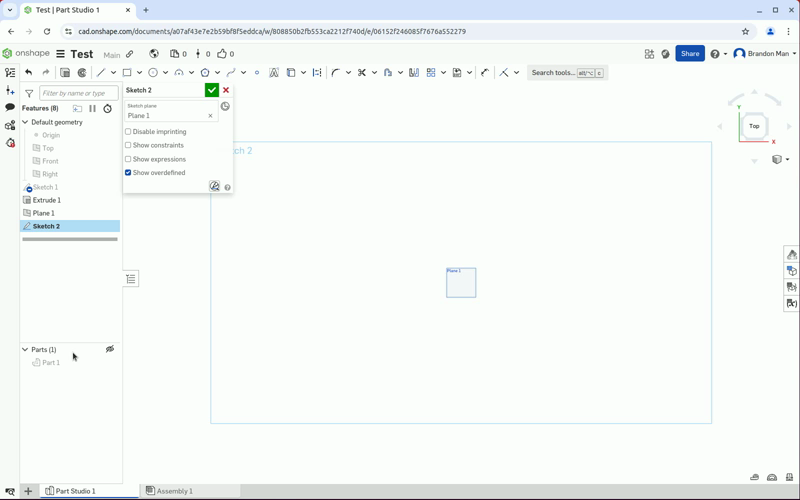
key_down(shift)
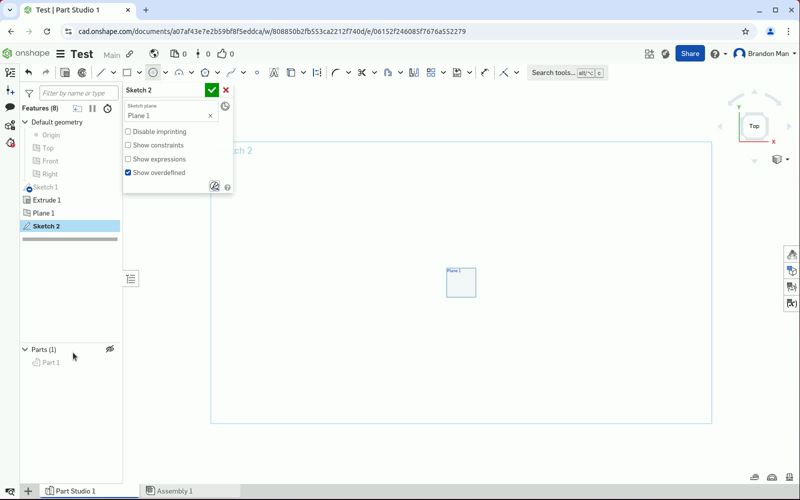
mouse_move(415, 327)
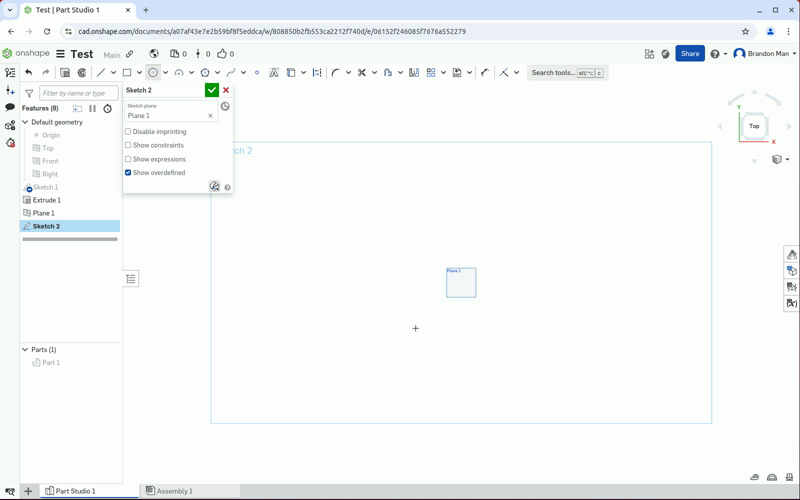
click(415, 327)
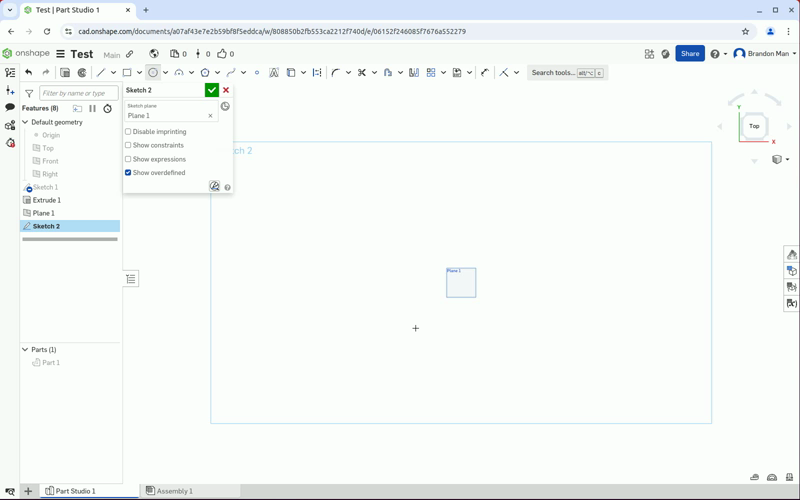
key_up(shift)
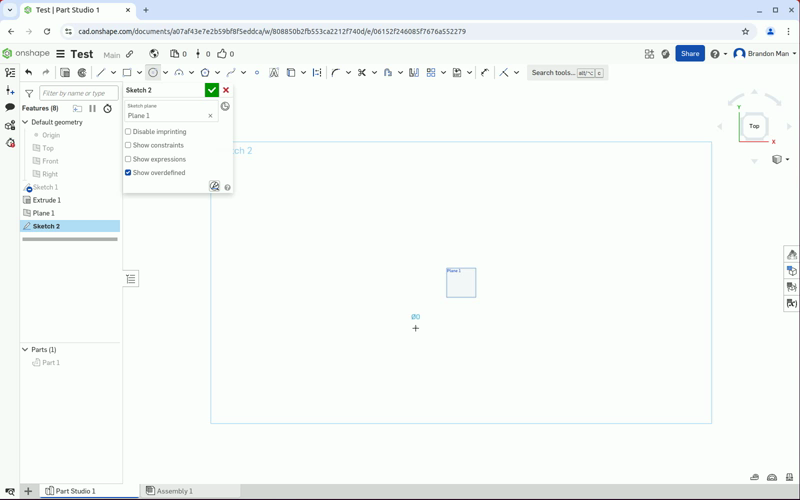
mouse_move(438, 327)
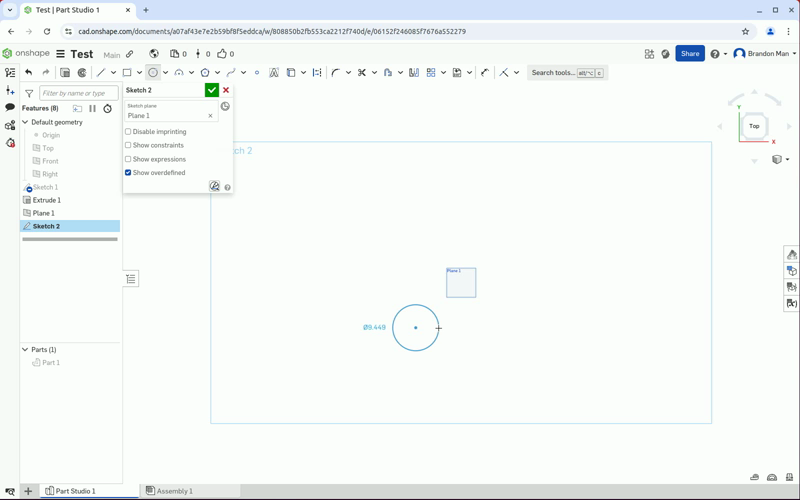
click(438, 327)
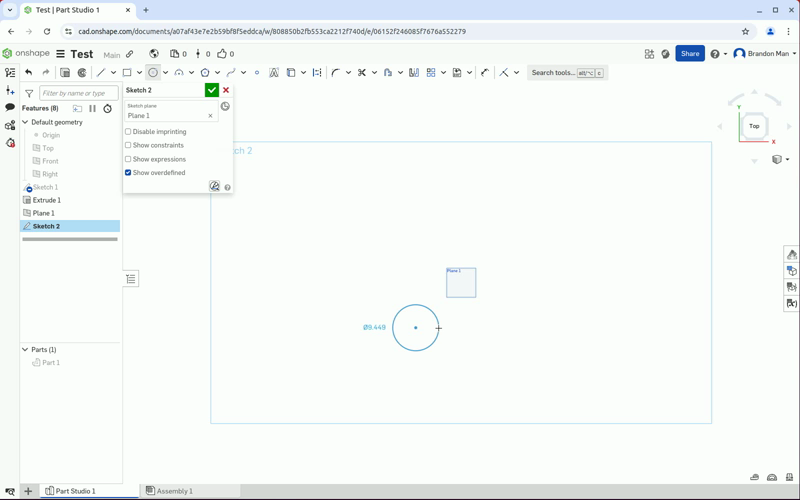
key(esc)
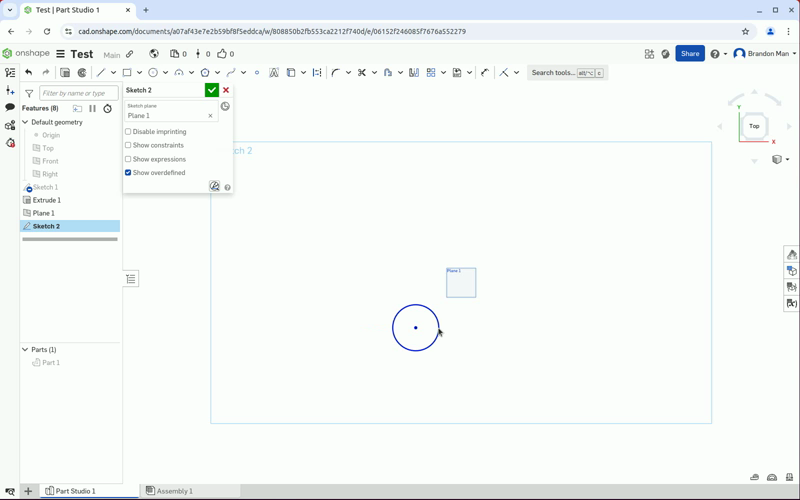
mouse_move(397, 337)
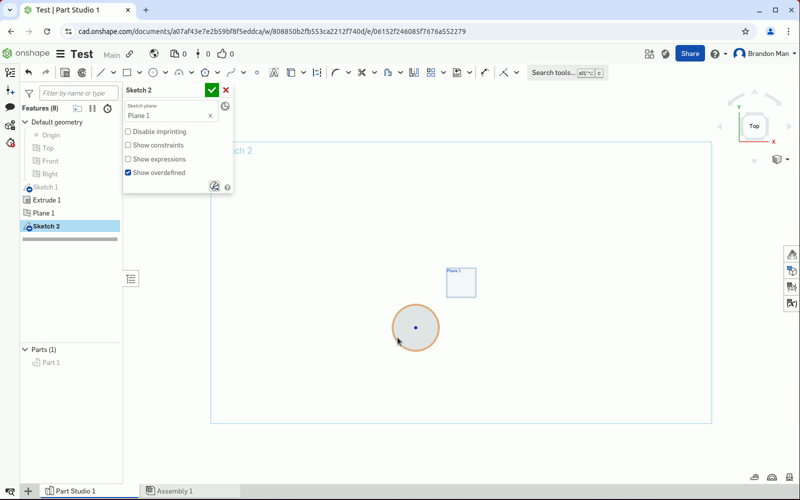
scroll(6)
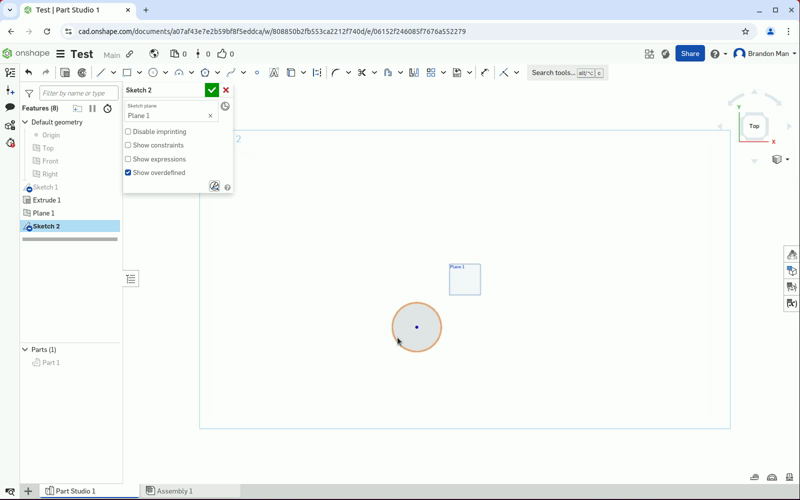
scroll(6)
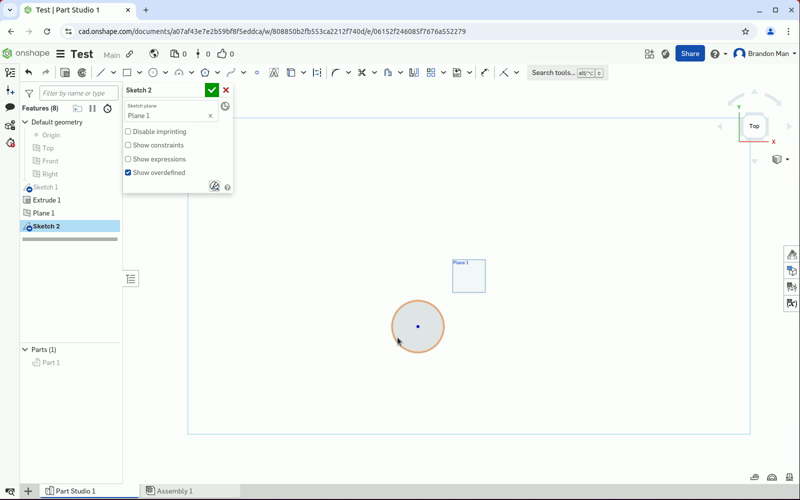
scroll(6)
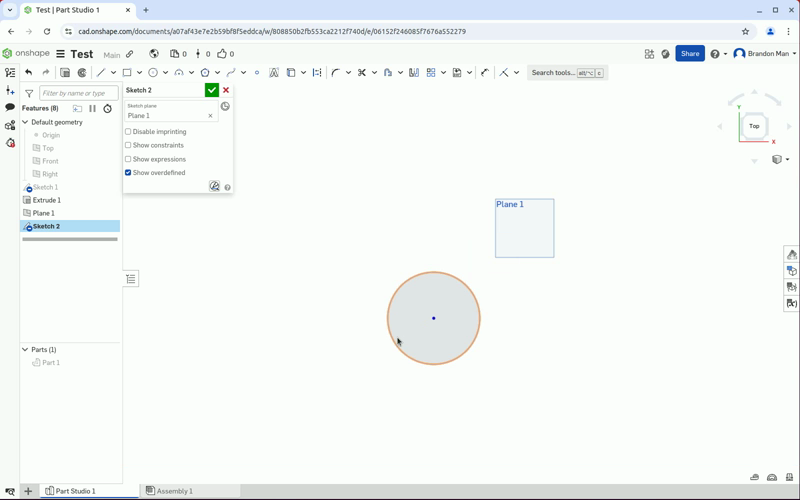
scroll(6)
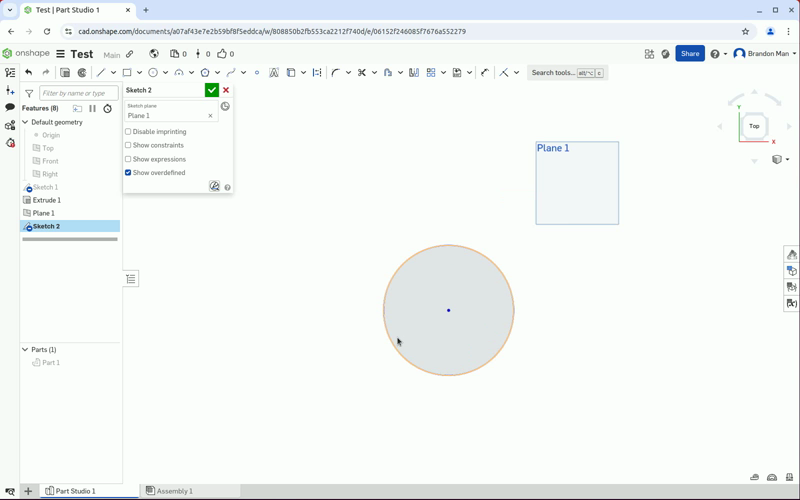
scroll(6)
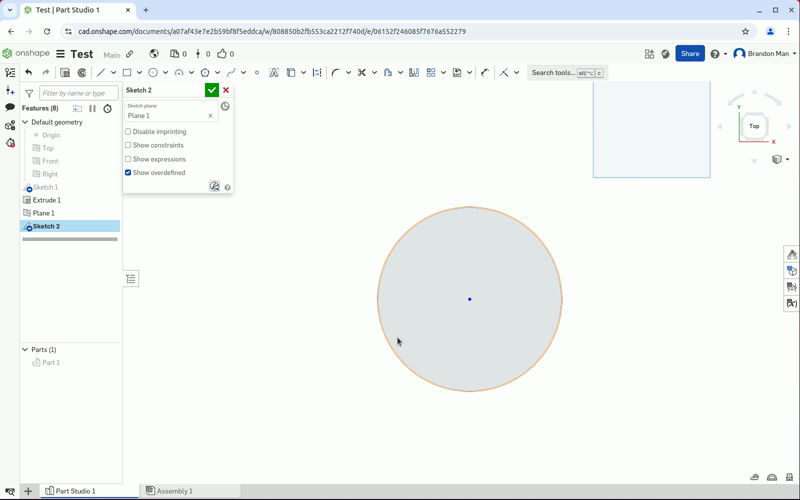
scroll(6)
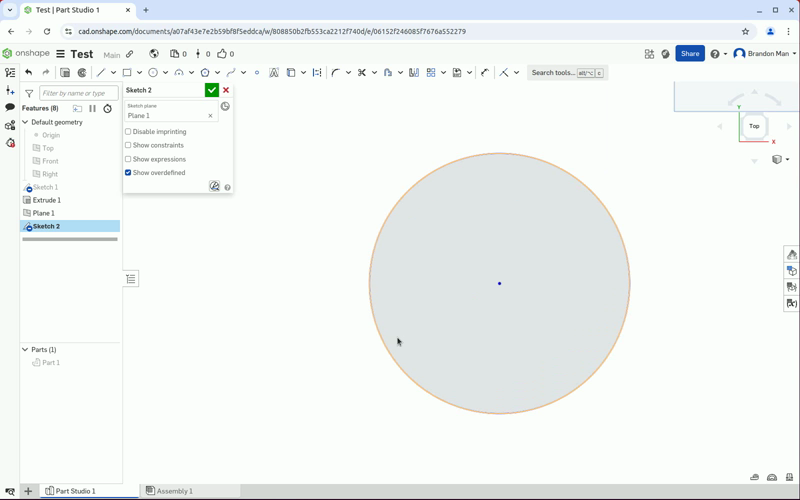
scroll(6)
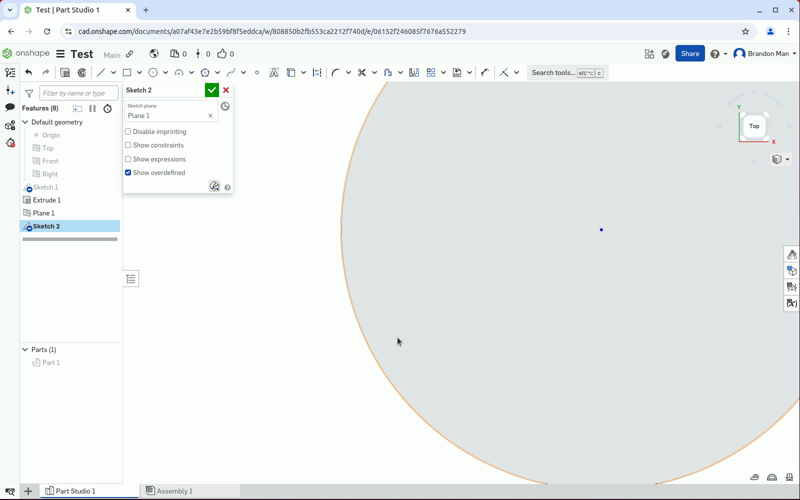
click(397, 337)
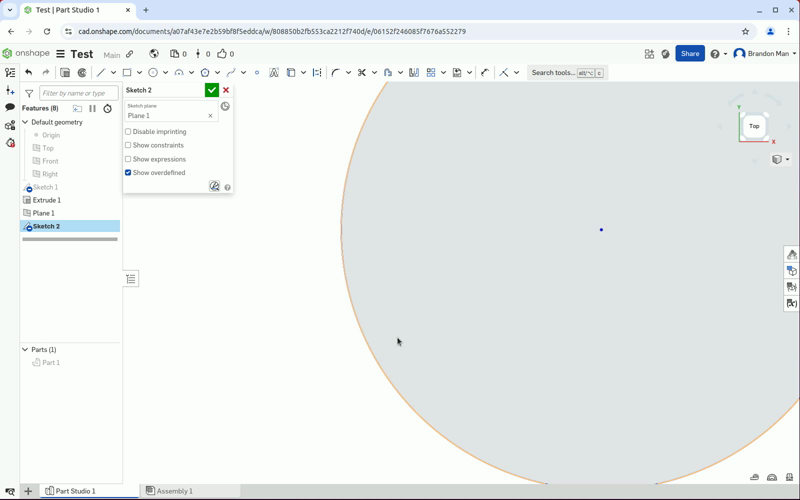
scroll(-6)
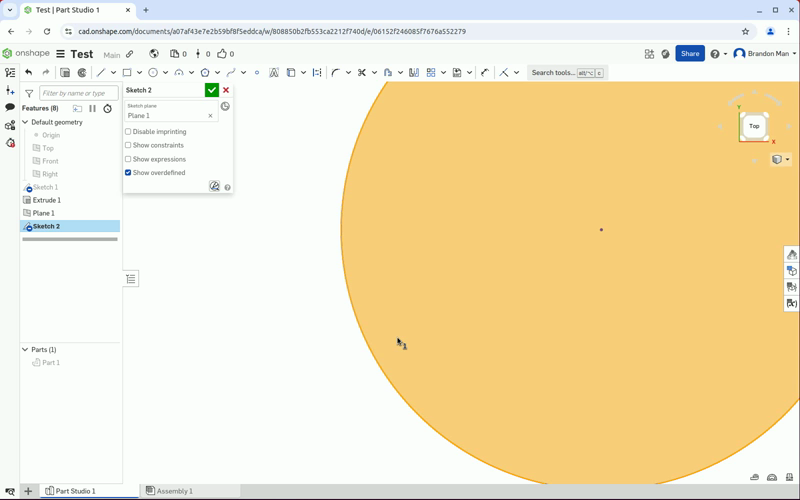
scroll(-6)
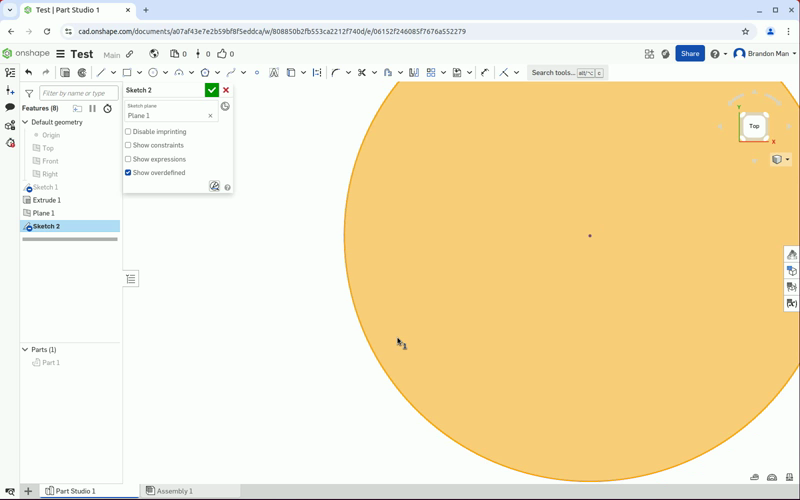
scroll(-6)
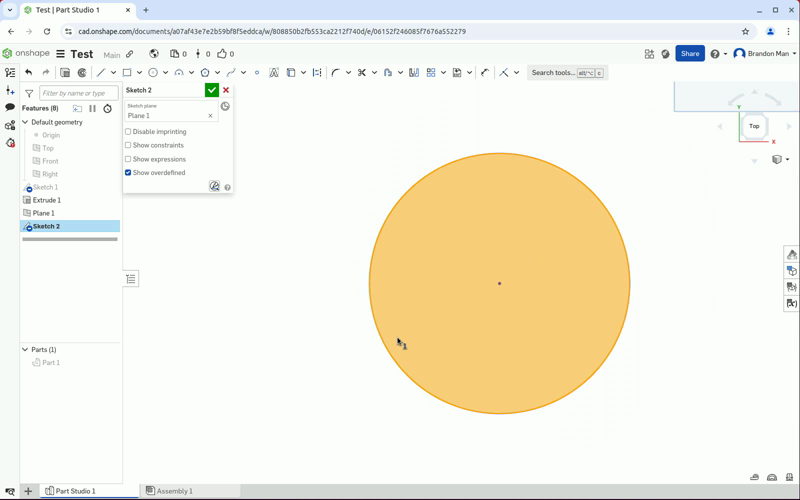
scroll(-6)
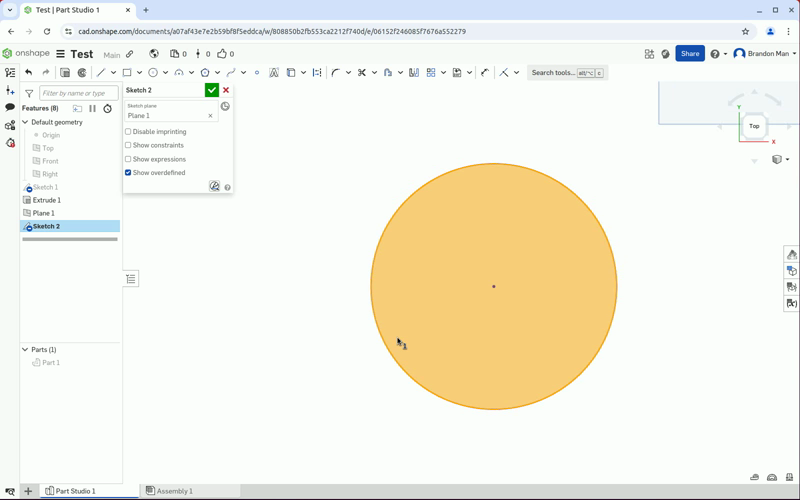
scroll(-6)
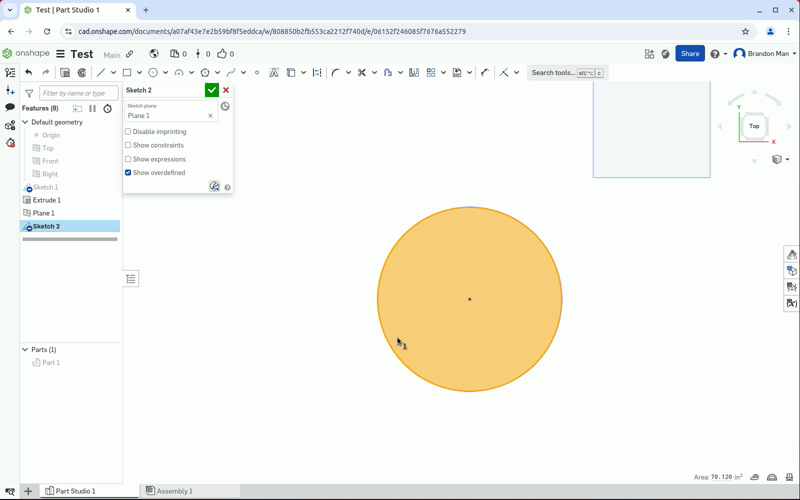
scroll(-6)
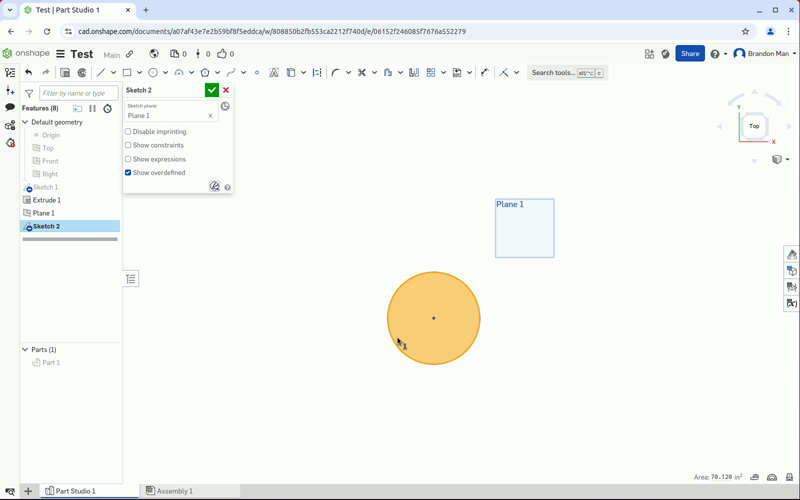
scroll(-6)
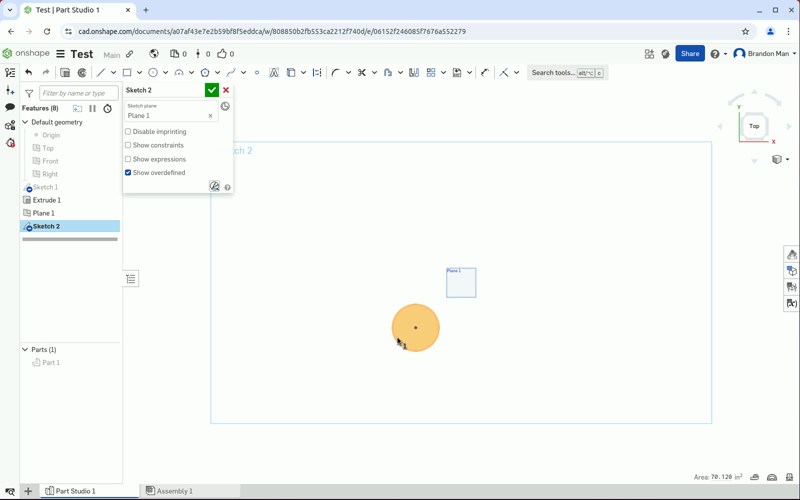
mouse_move(73, 352)
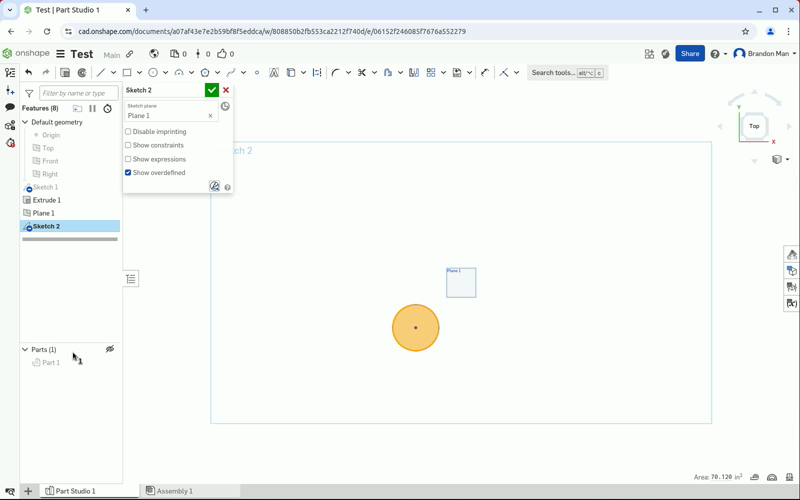
key(shift+y)
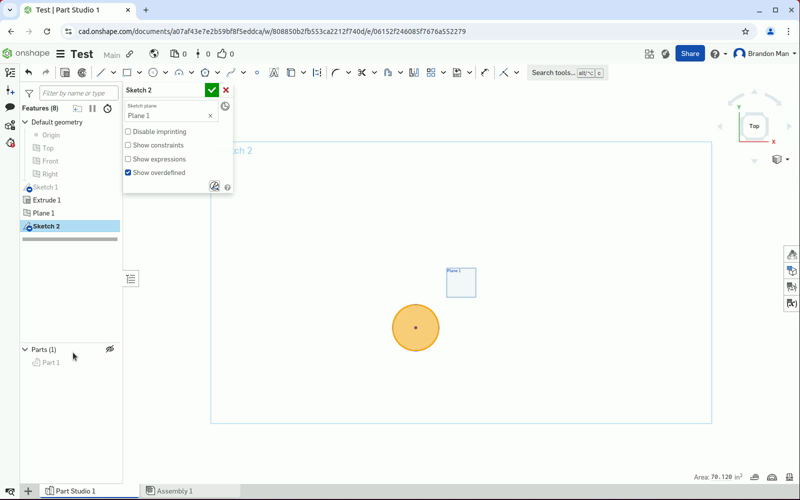
key(shift+e)
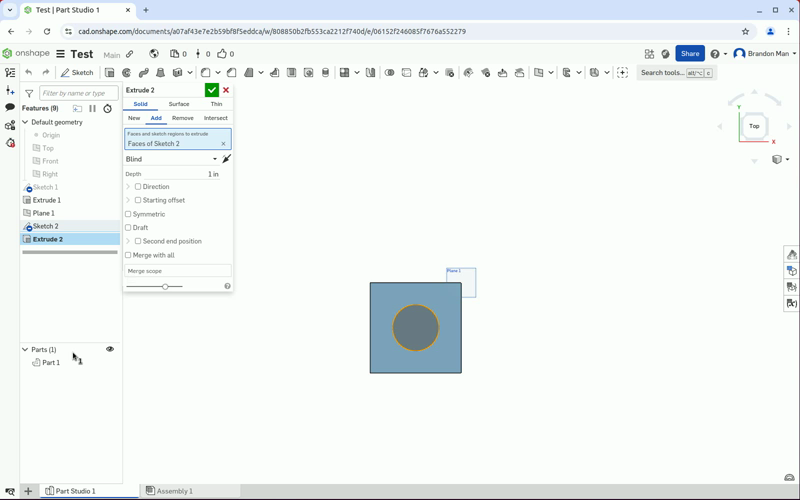
mouse_move(143, 106)
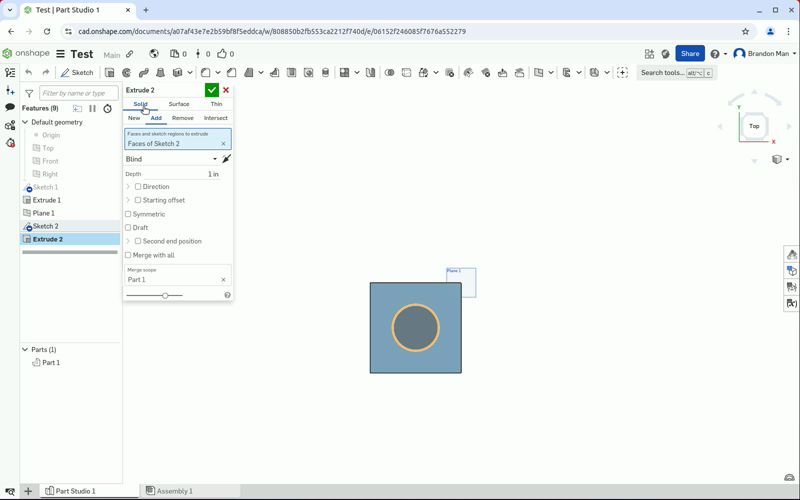
click(143, 106)
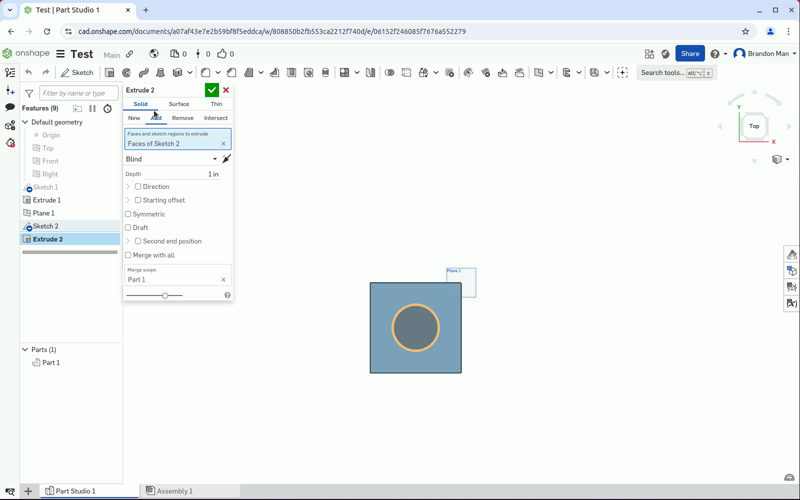
mouse_move(186, 120)
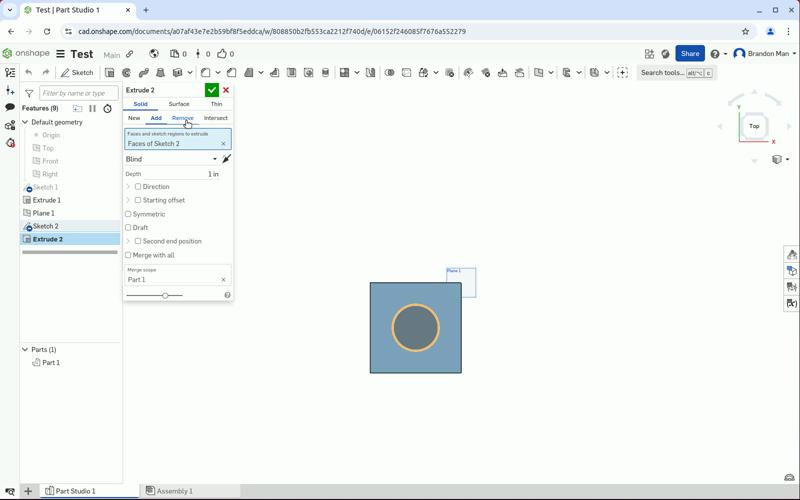
click(186, 120)
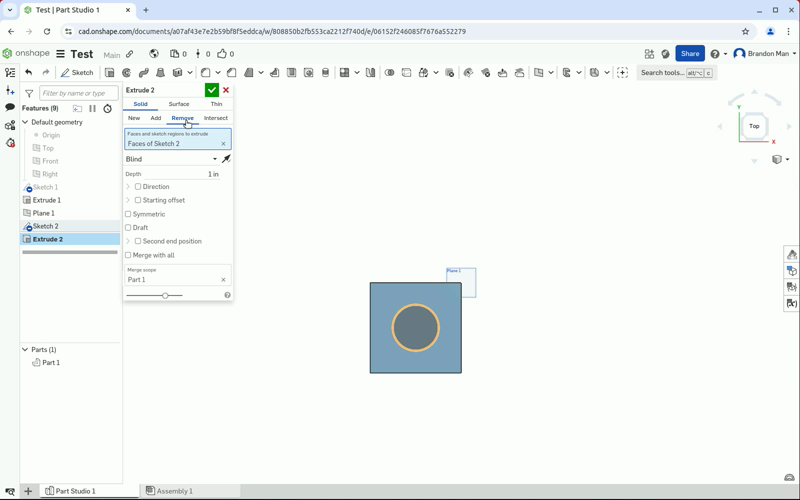
key(tab, 4)
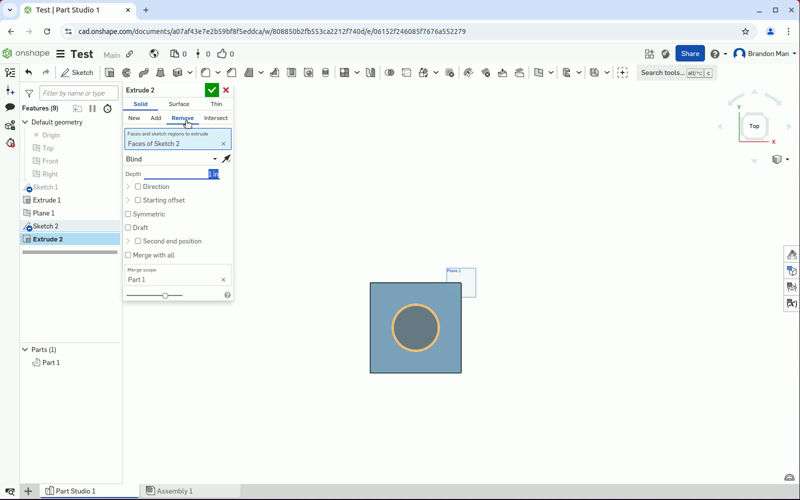
text(18.535)
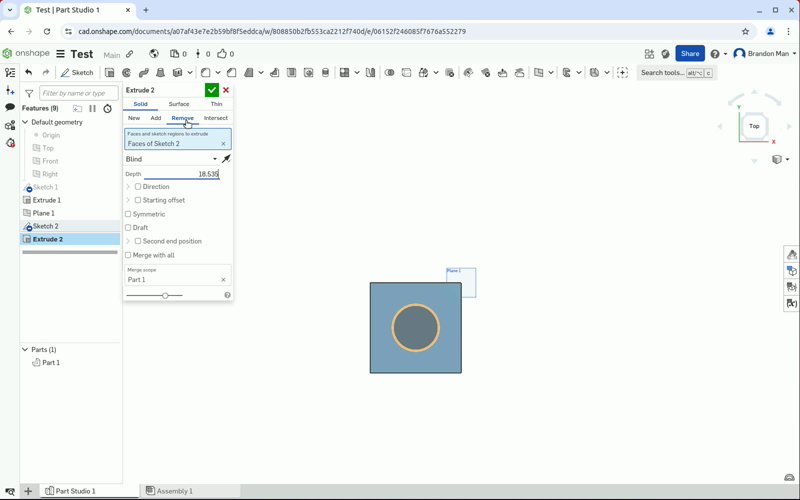
key(tab, 6)
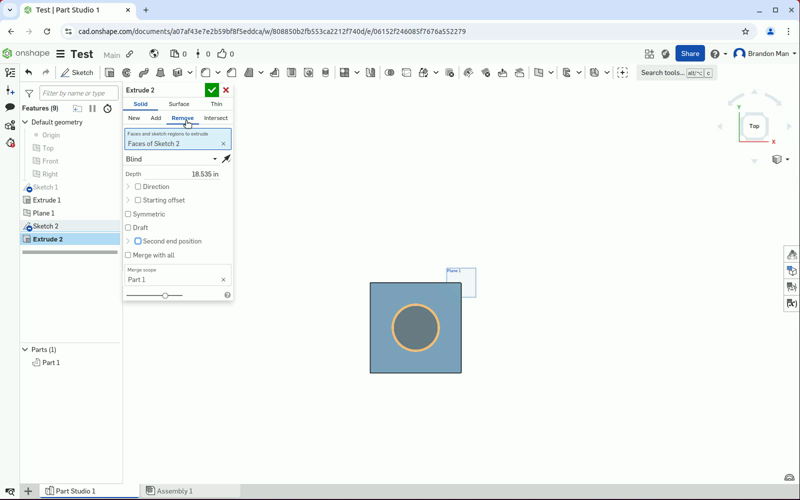
key(space)
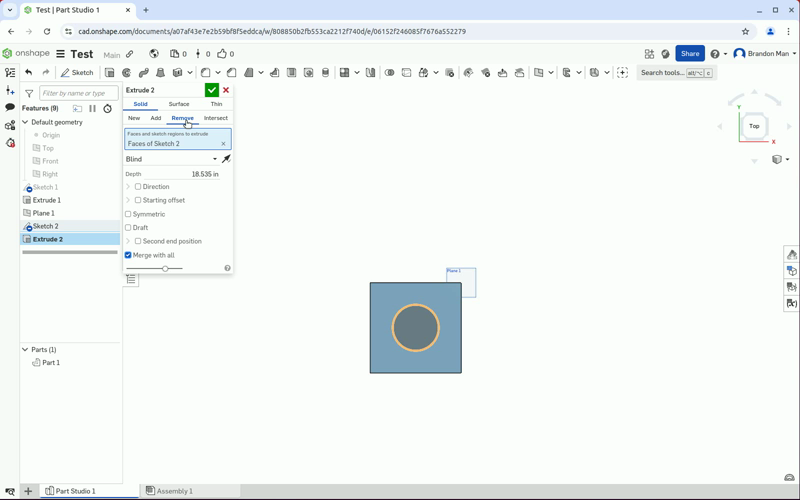
key(enter)
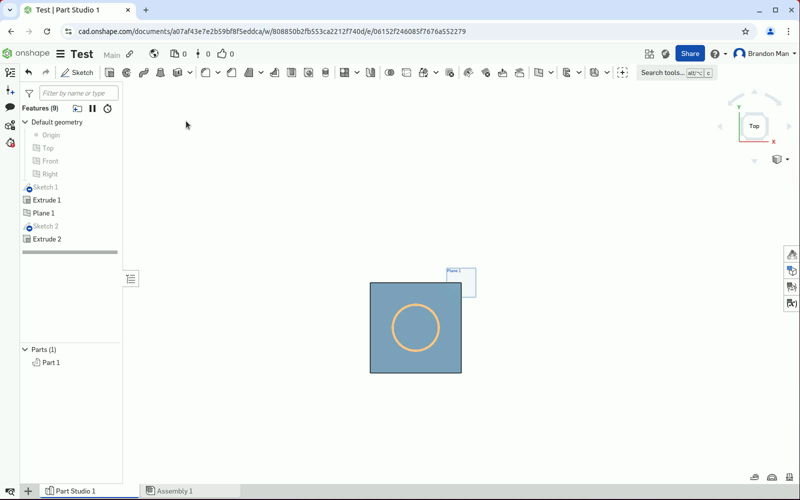
key(shift+h)
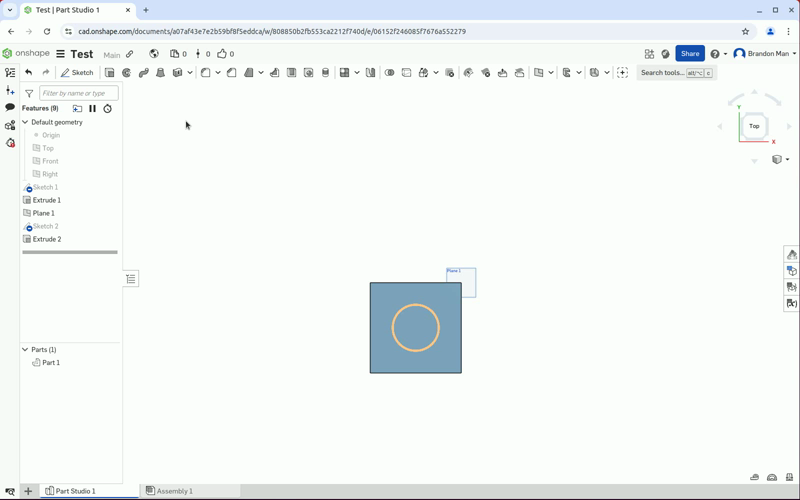
key(shift+h)
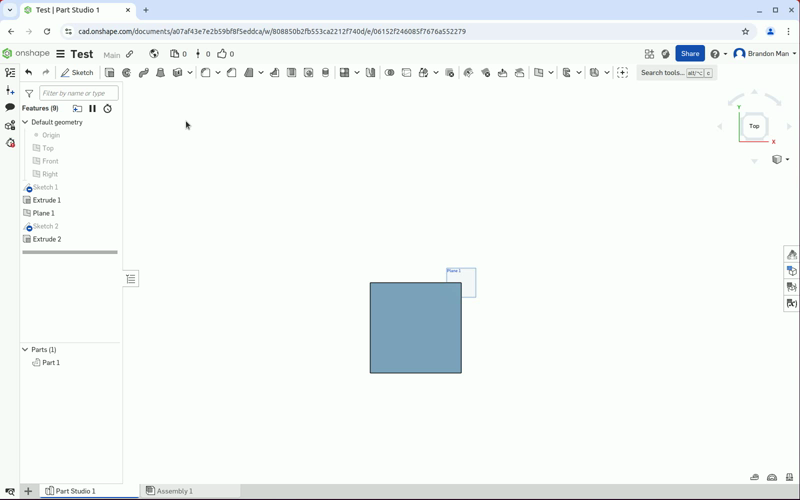
mouse_move(73, 189)
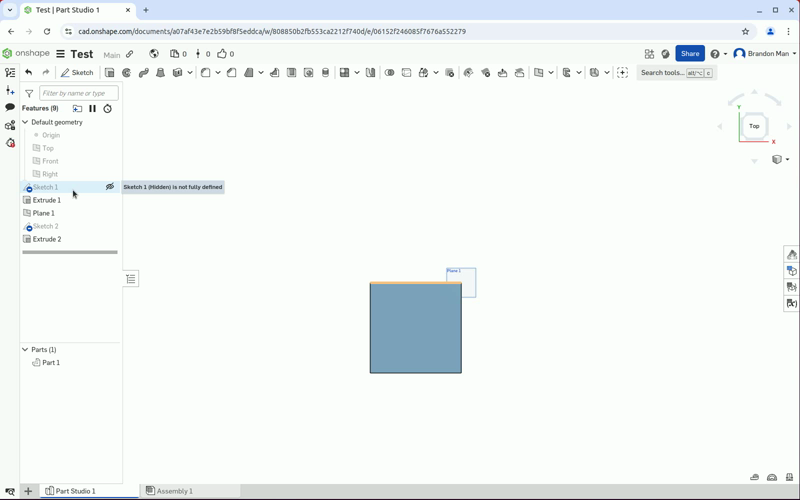
click(73, 189)
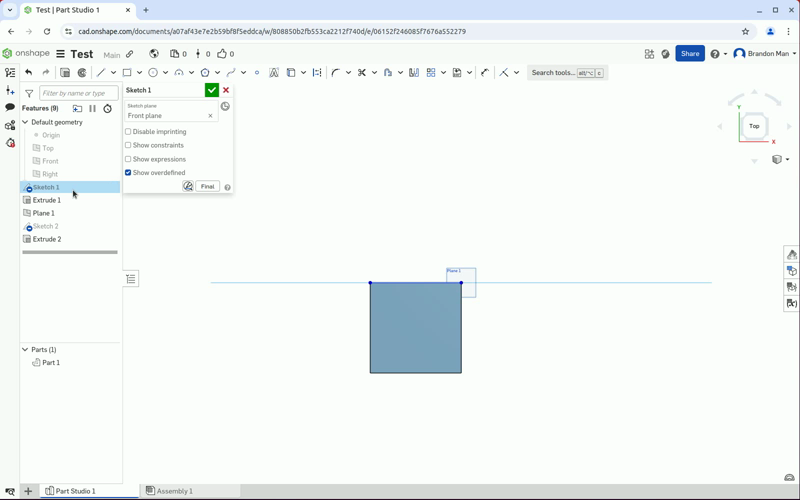
mouse_move(229, 92)
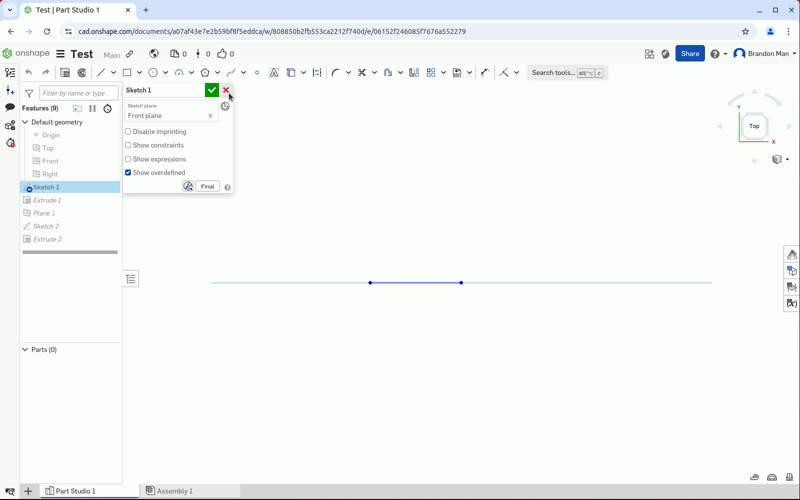
click(229, 92)
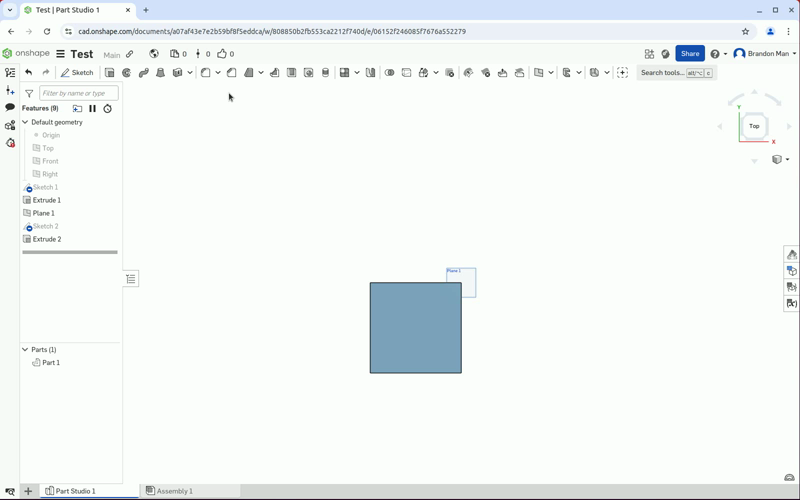
mouse_move(73, 352)
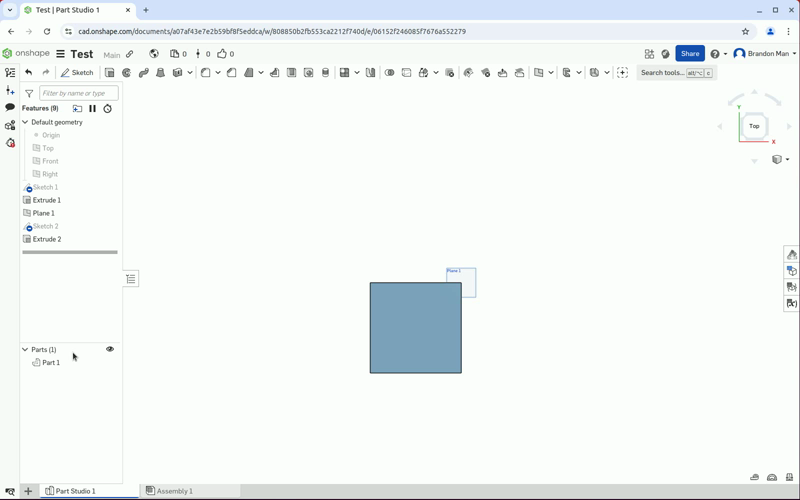
key(y)
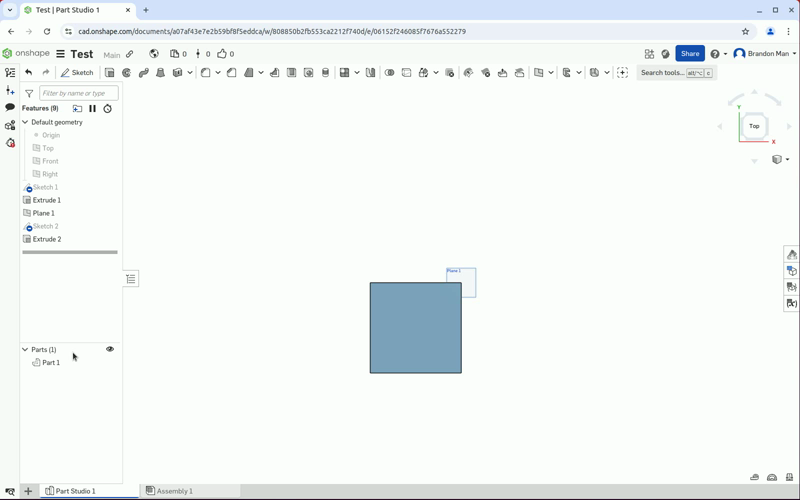
key(shift+p)
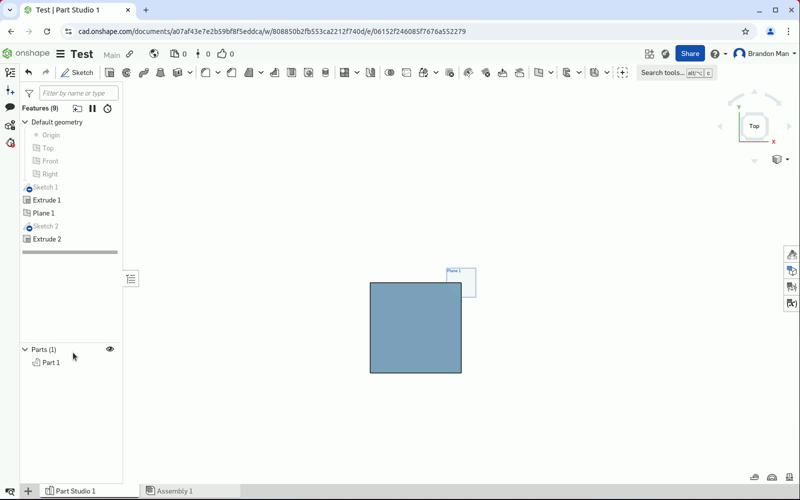
key(space)
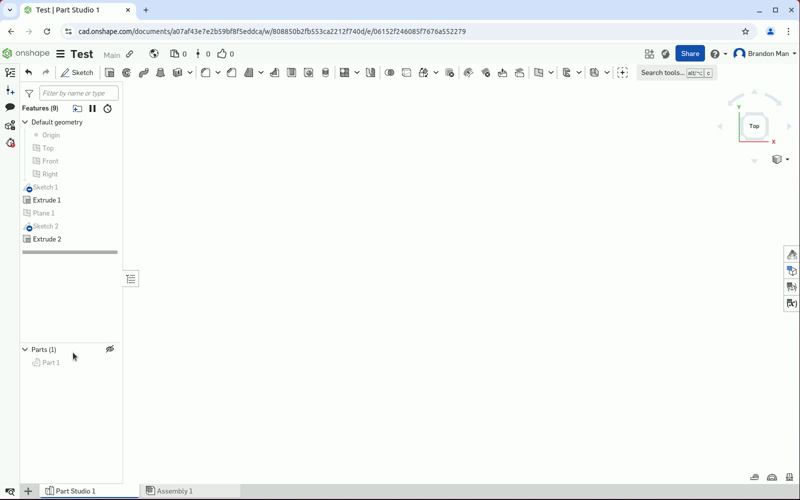
key_down(shift)
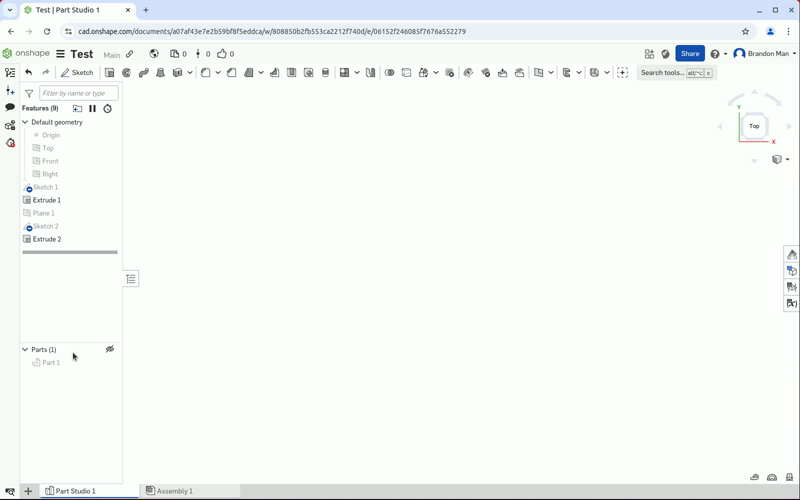
key(up)
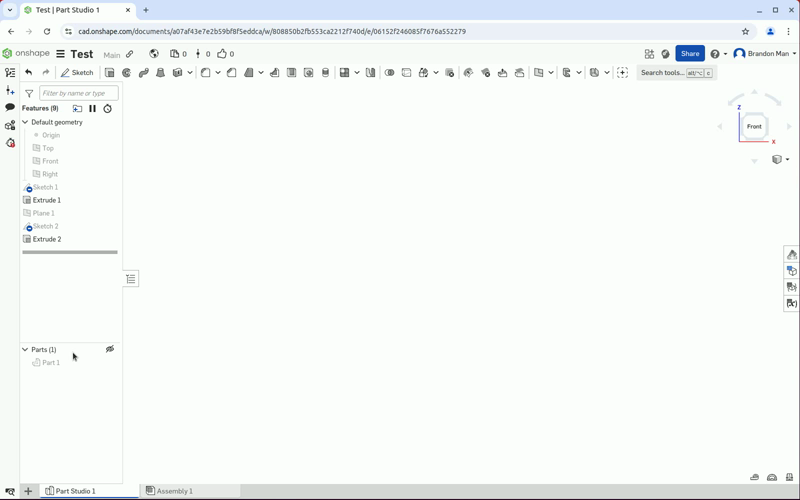
key_up(shift)
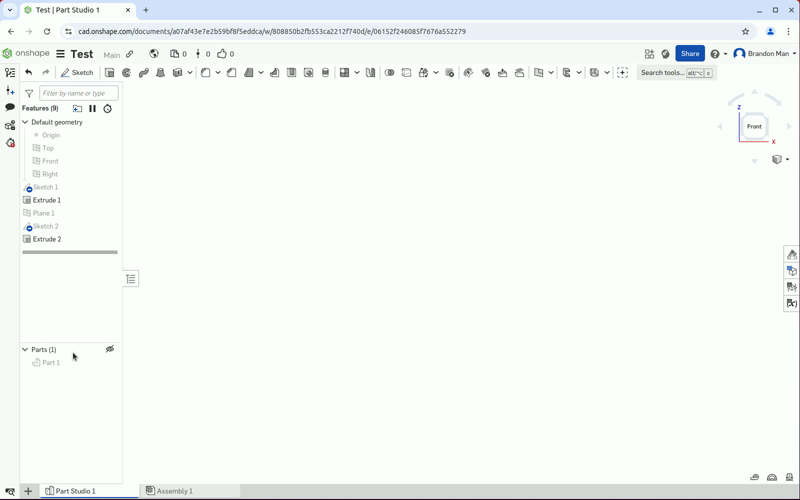
mouse_move(73, 352)
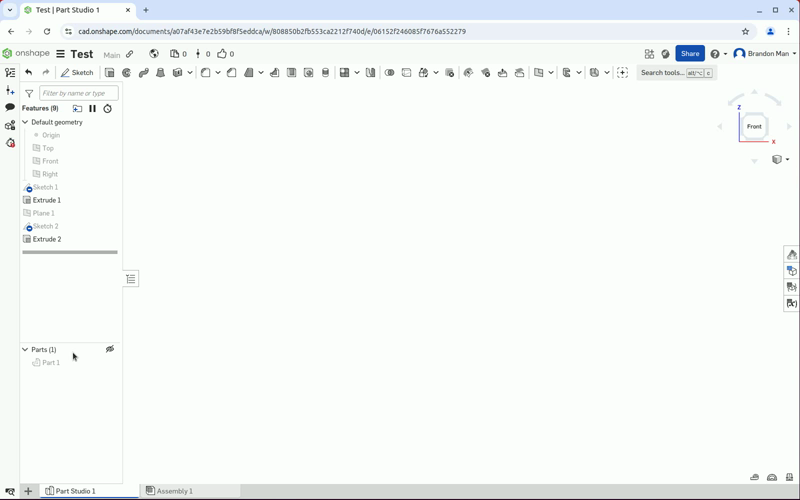
key(shift+y)
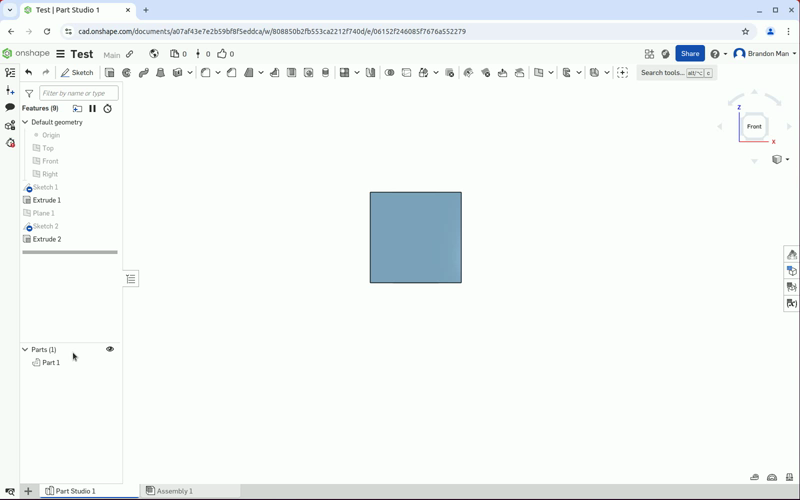
mouse_move(541, 75)
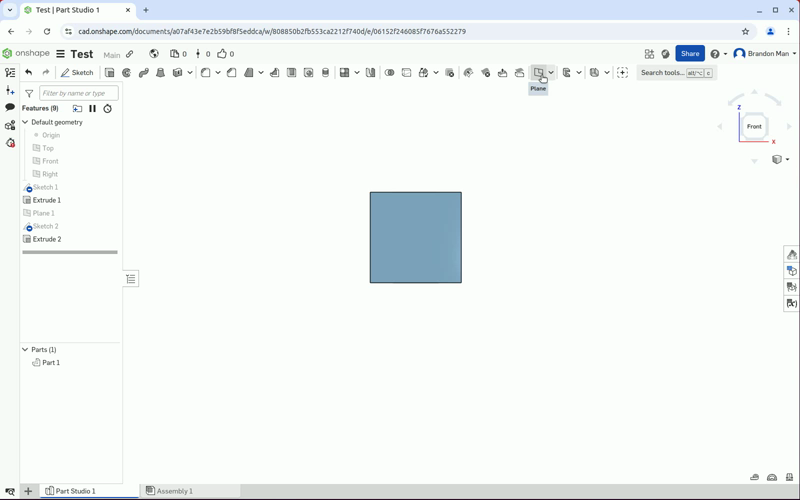
click(541, 75)
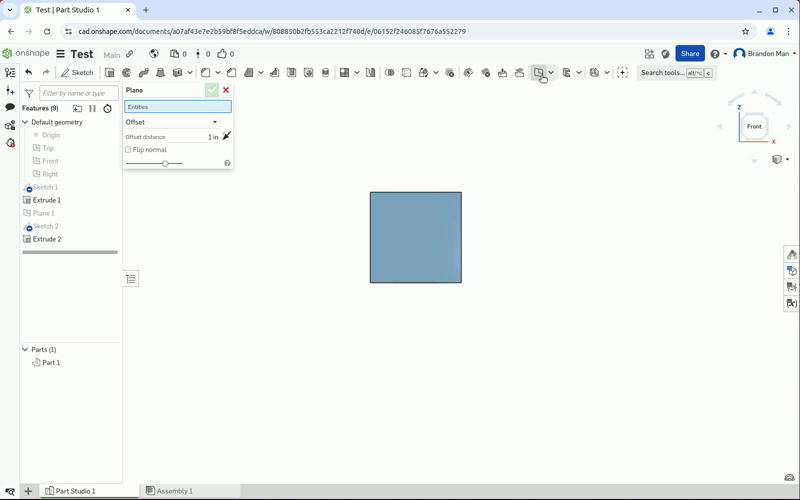
mouse_move(73, 163)
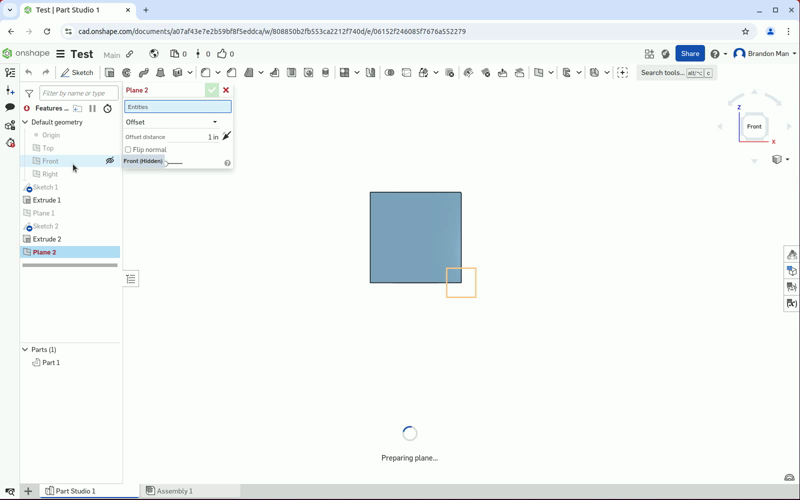
click(73, 163)
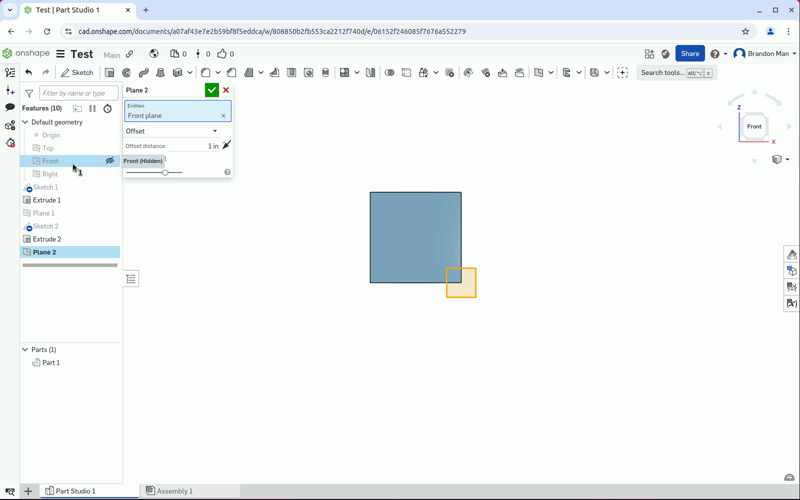
key(tab, 2)
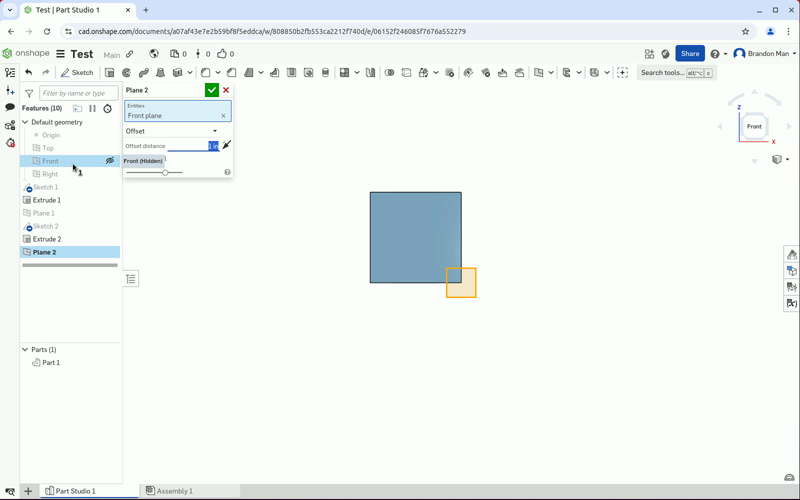
text(18.548)
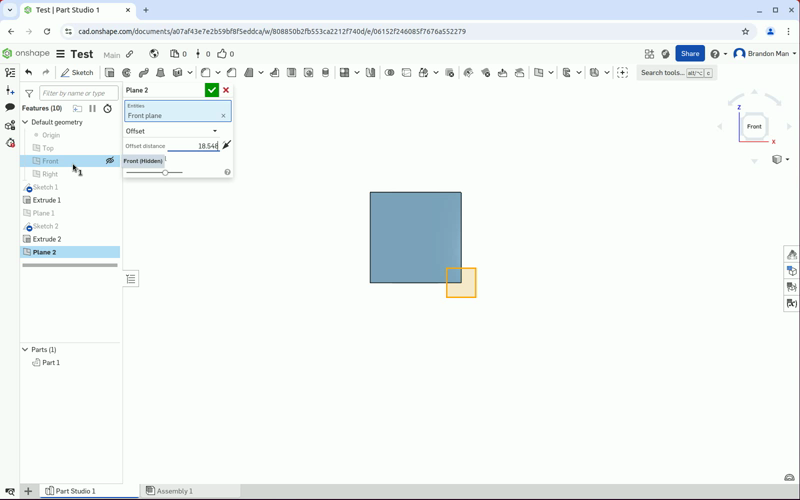
key(enter, 2)
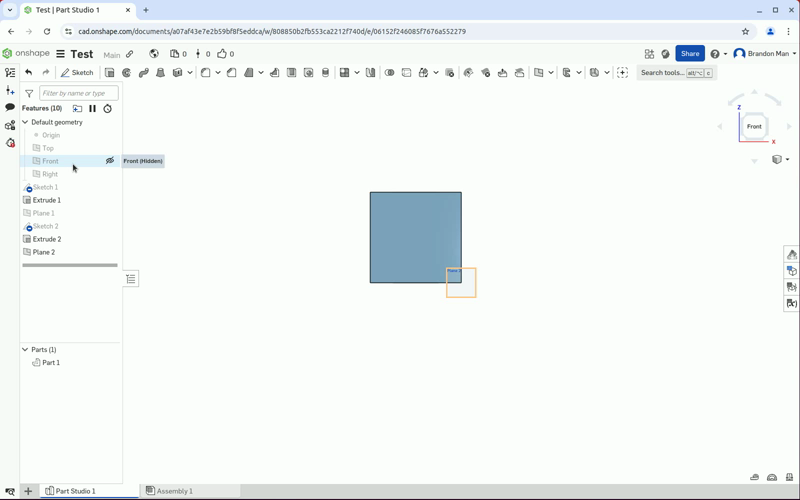
key(shift+s)
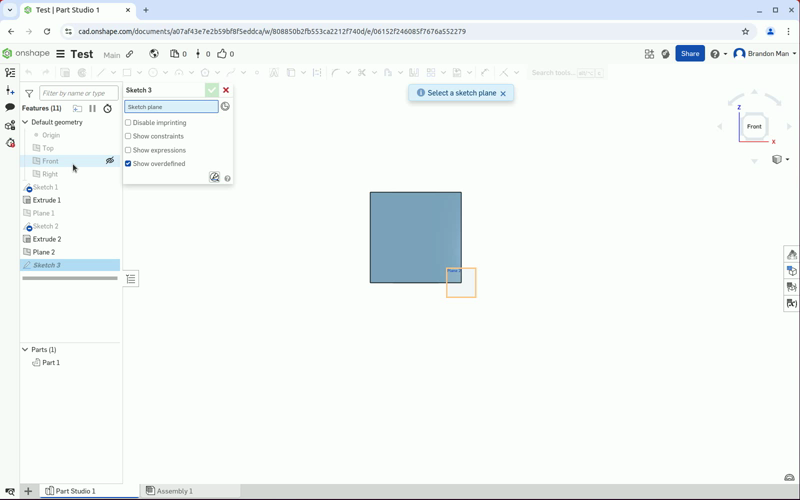
mouse_move(73, 254)
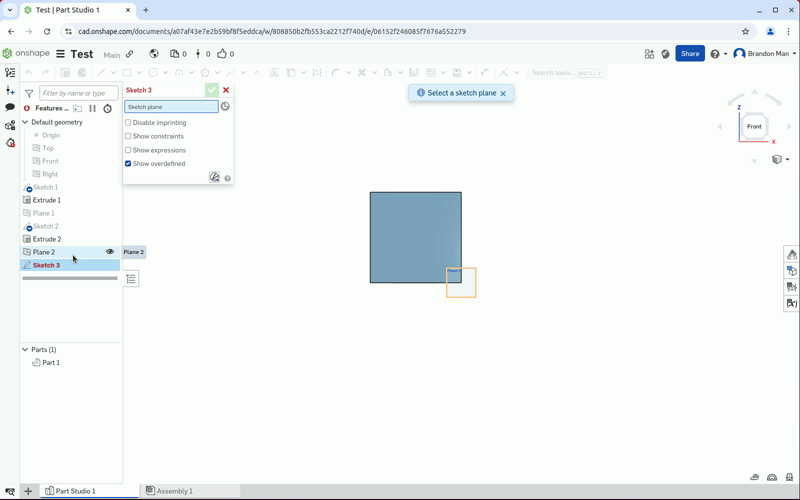
click(73, 254)
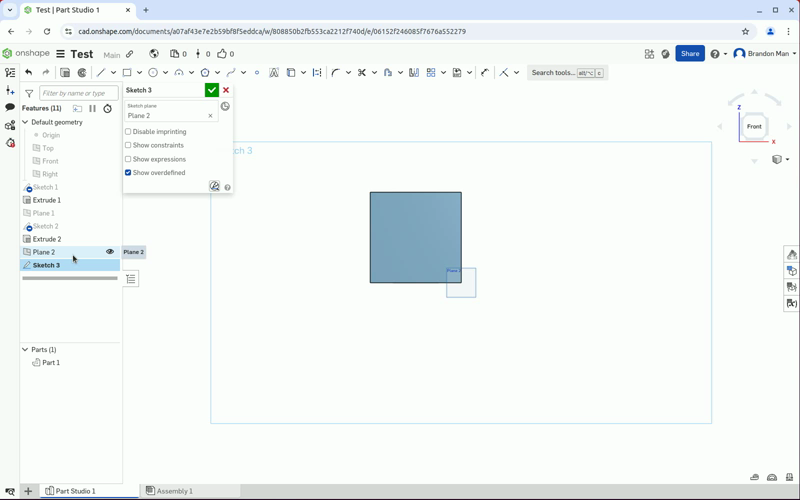
mouse_move(73, 352)
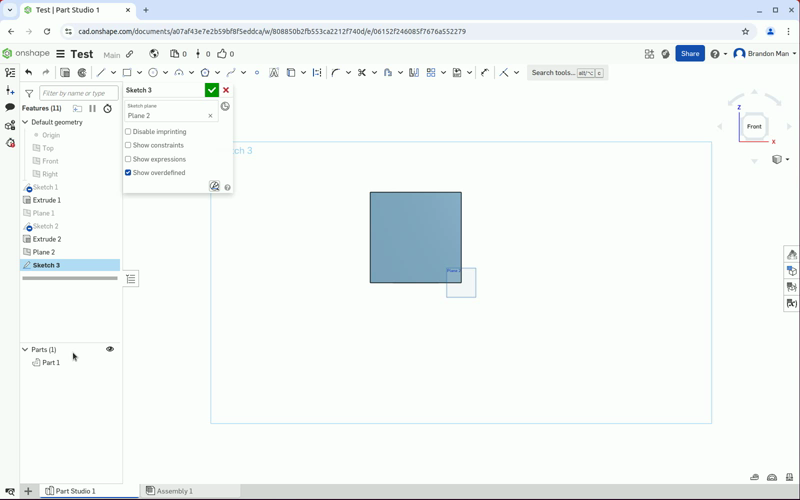
key(y)
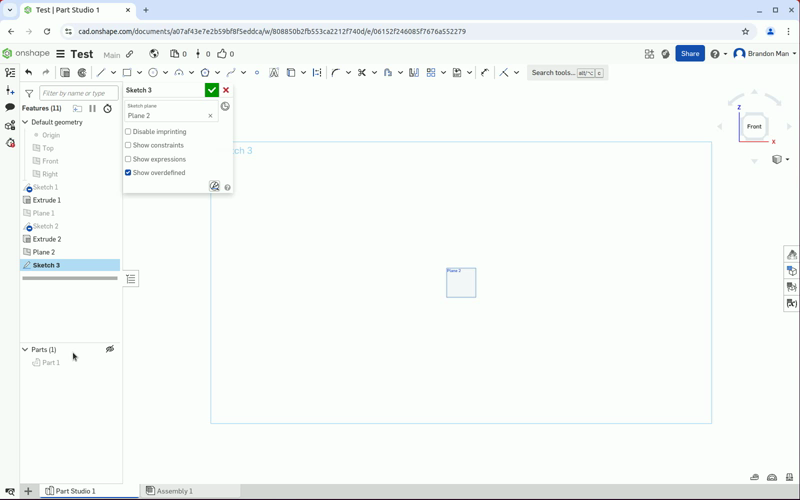
key(l)
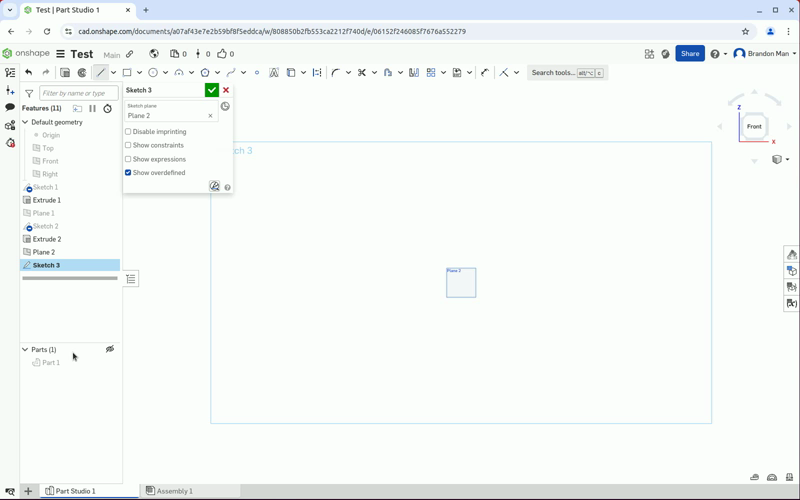
key_down(shift)
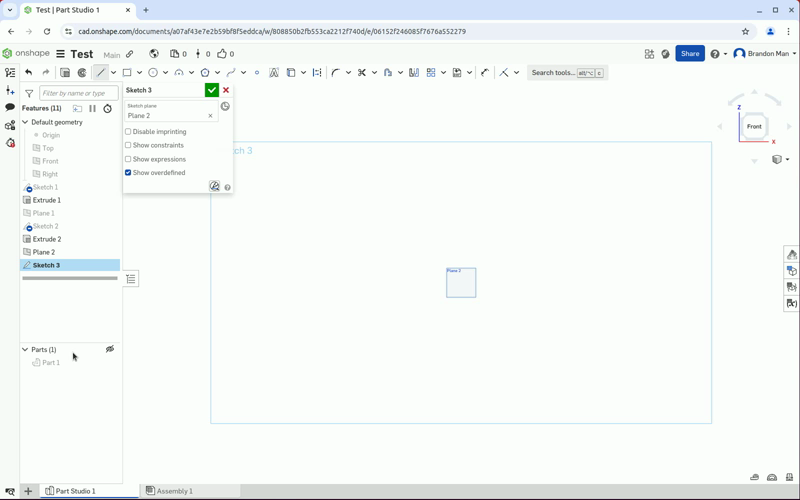
mouse_move(392, 260)
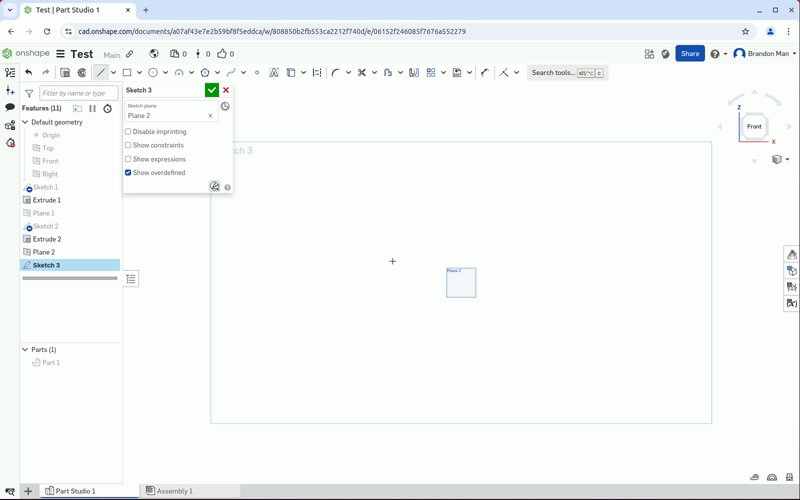
click(392, 260)
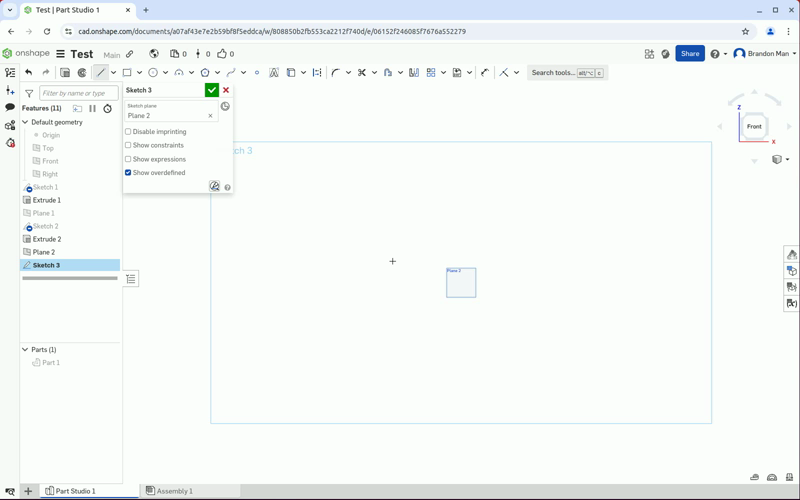
key_up(shift)
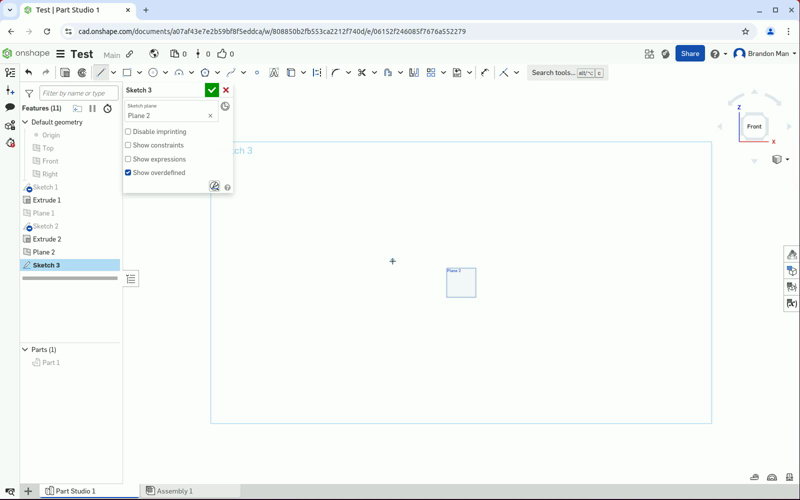
key_down(shift)
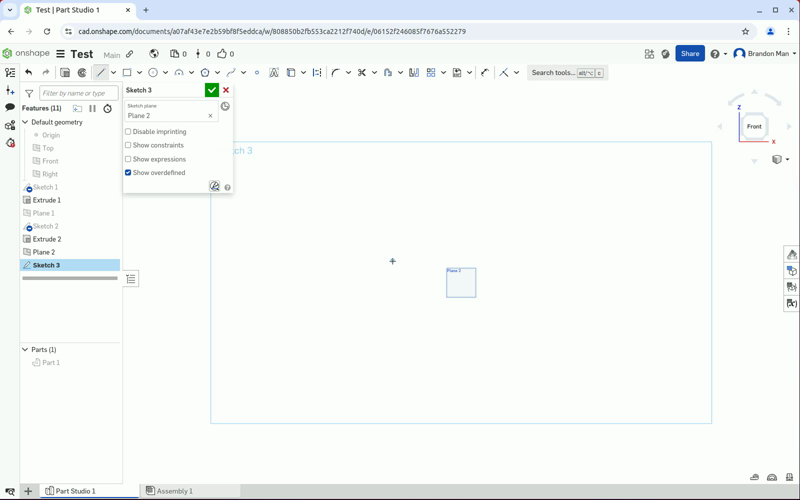
mouse_move(422, 260)
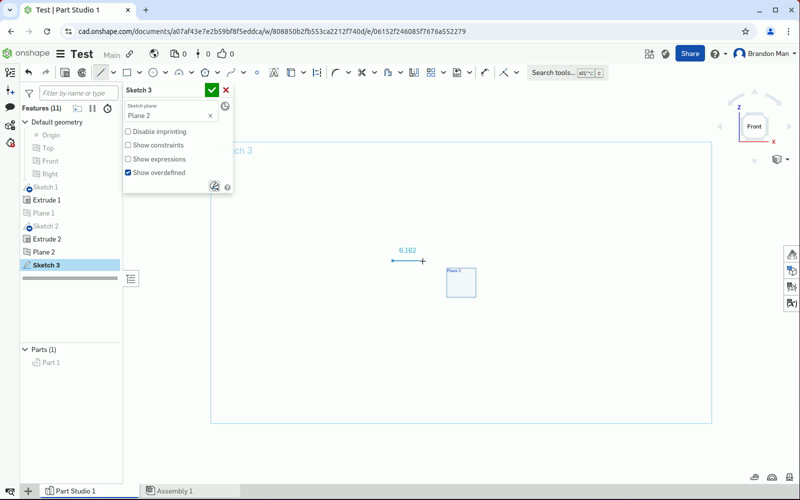
mouse_move(437, 260)
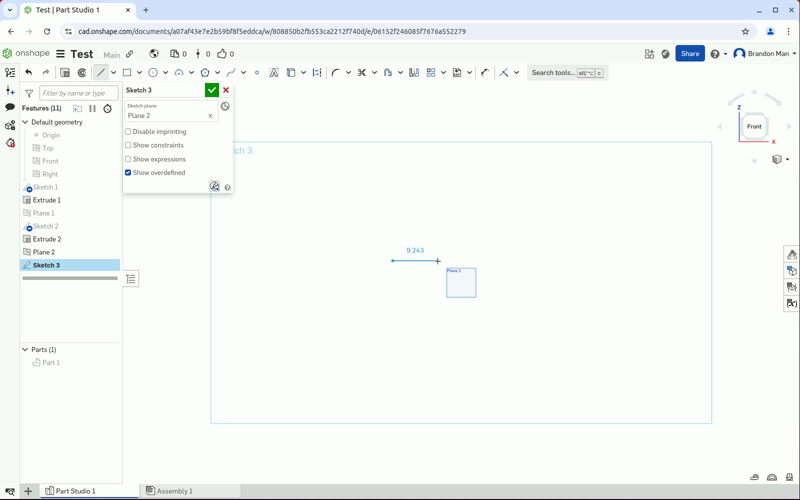
click(437, 260)
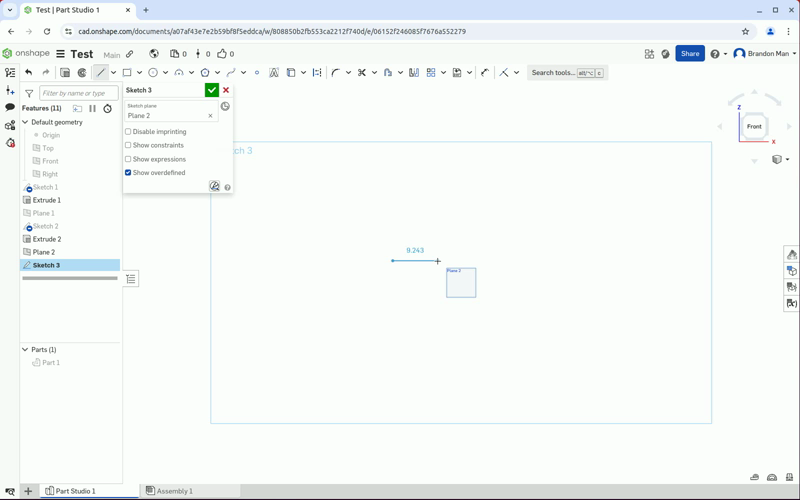
key_up(shift)
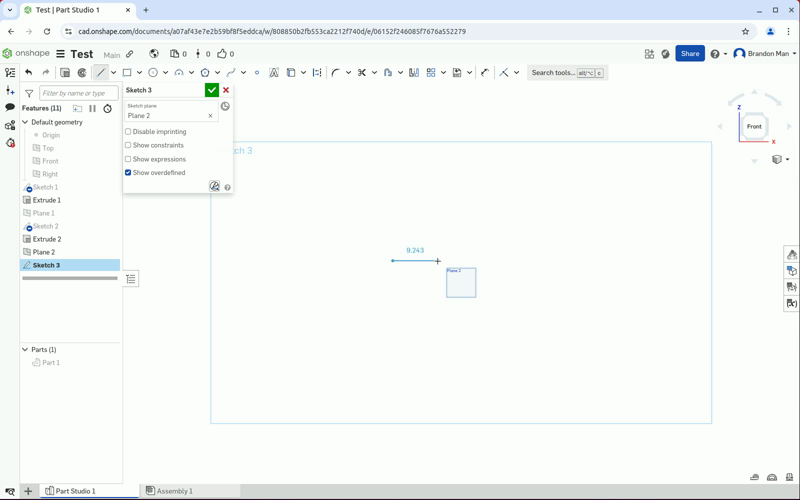
key_down(shift)
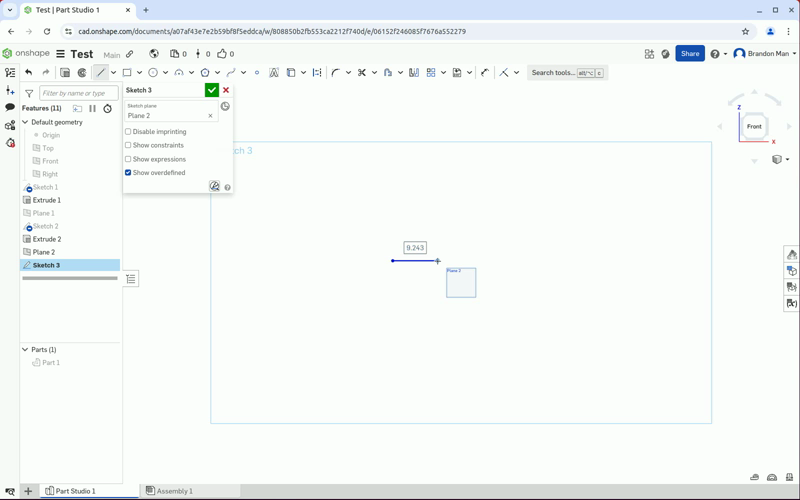
mouse_move(467, 260)
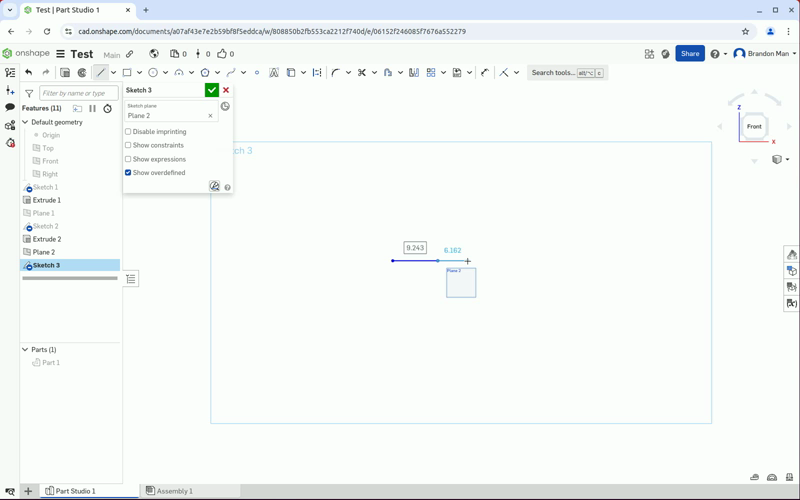
mouse_move(437, 215)
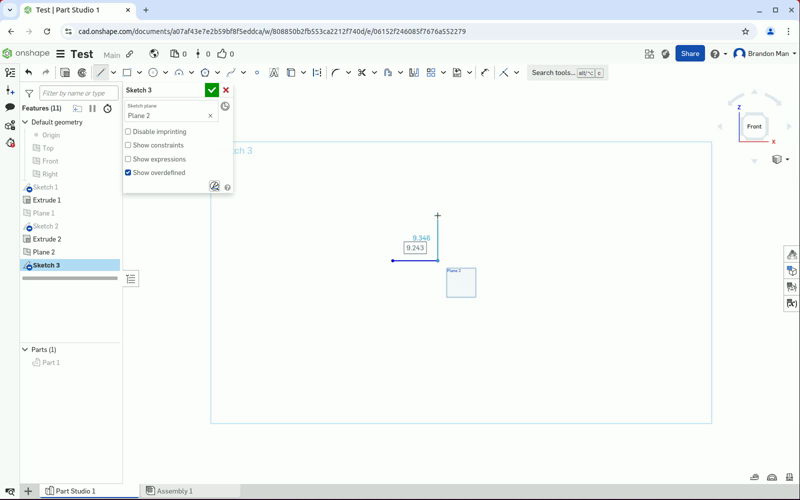
click(437, 215)
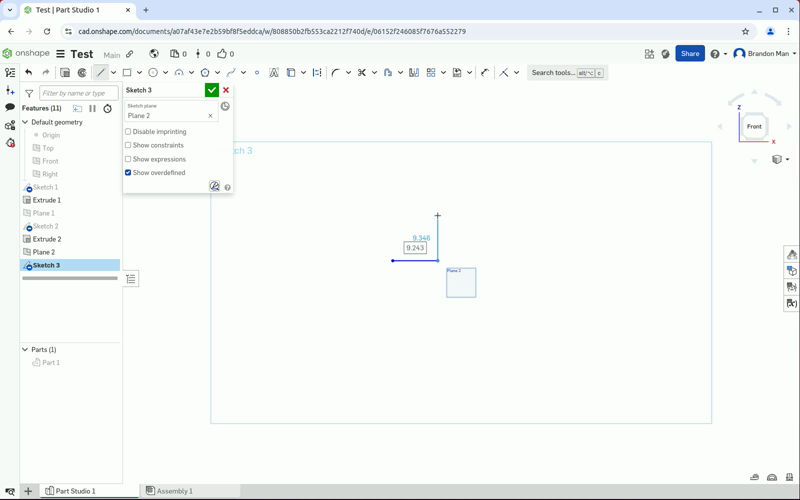
key_up(shift)
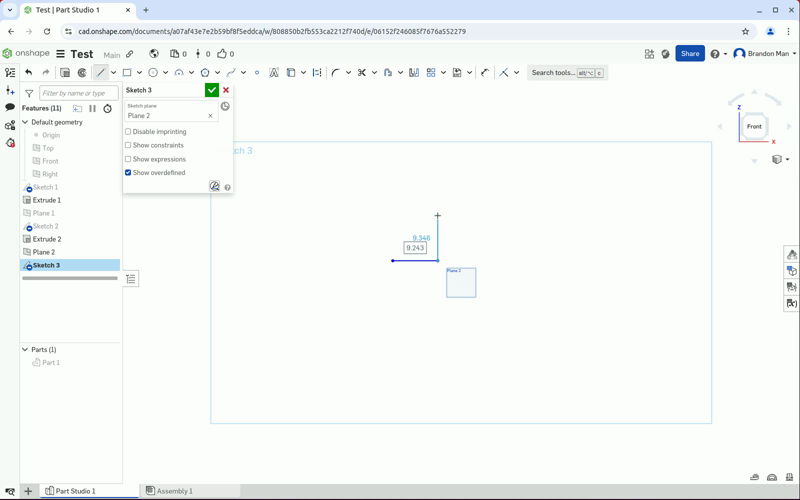
key_down(shift)
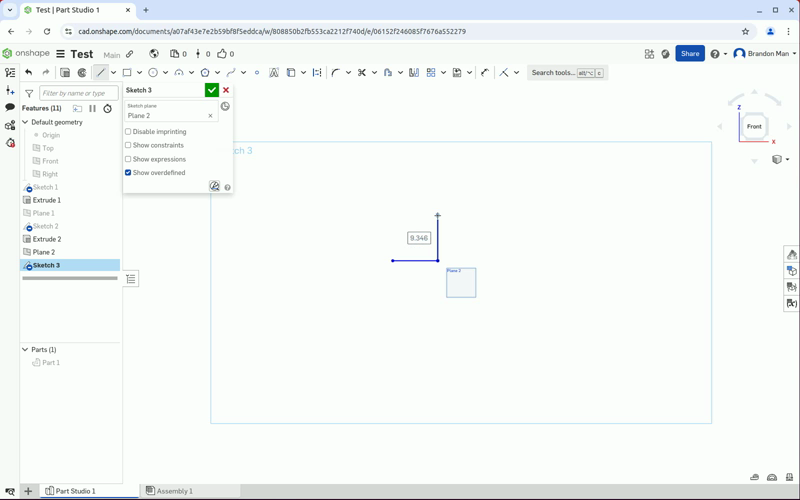
mouse_move(467, 215)
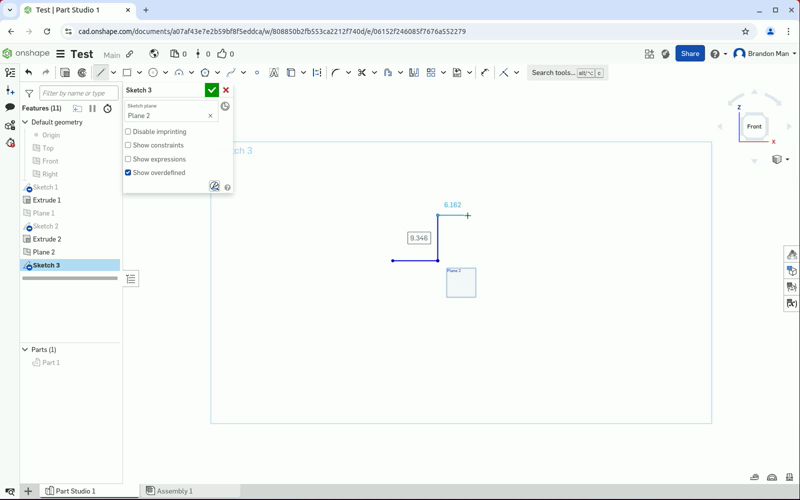
mouse_move(392, 215)
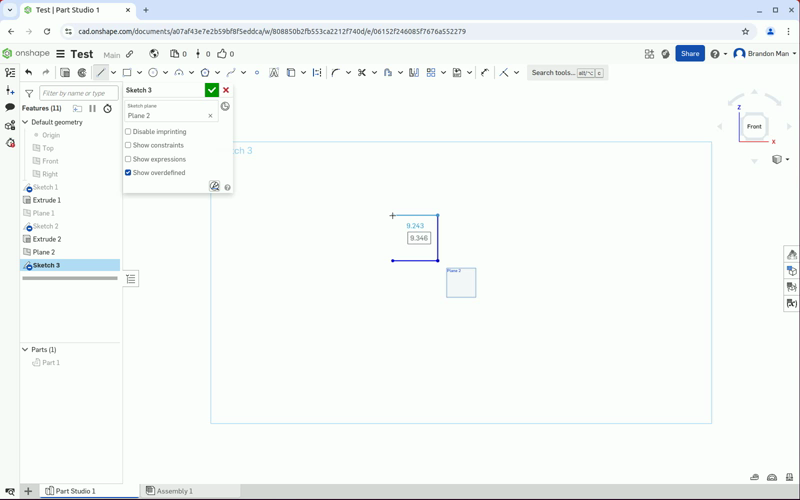
click(392, 215)
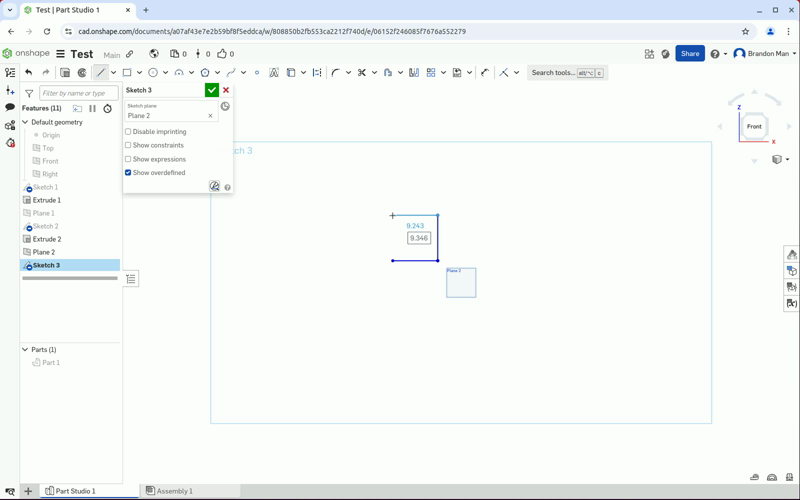
key_up(shift)
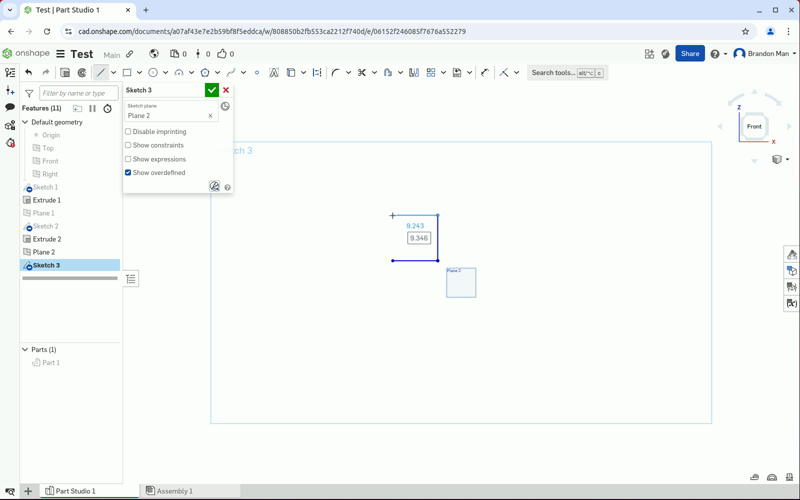
mouse_move(422, 215)
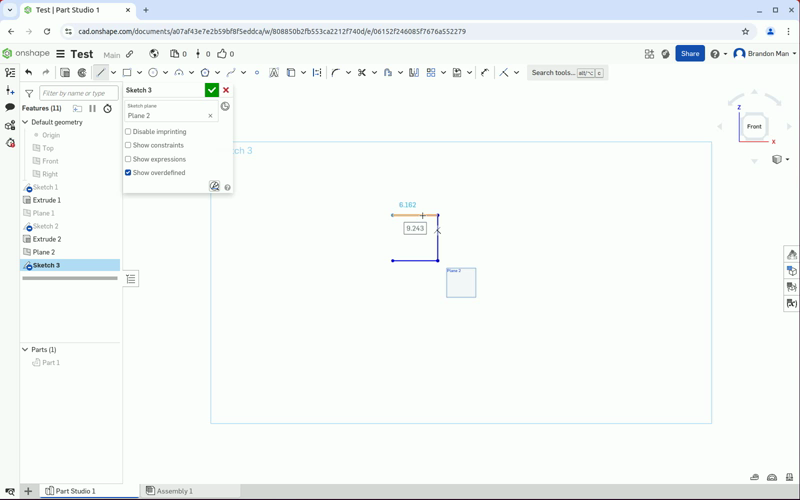
key_down(shift)
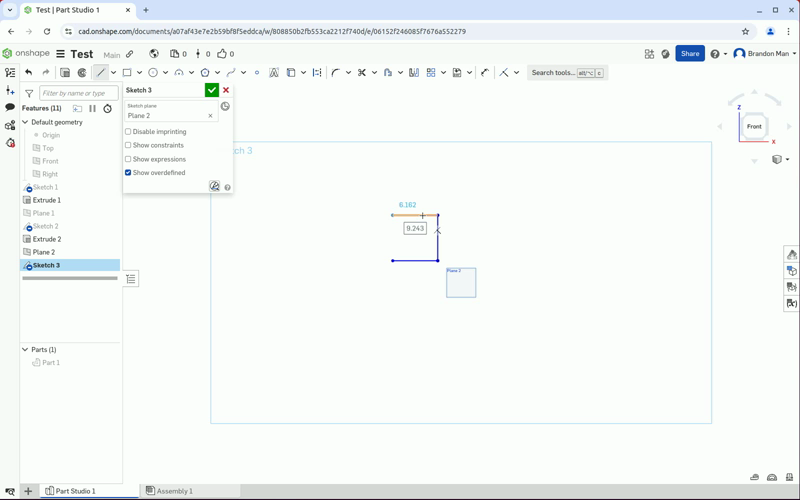
mouse_move(392, 260)
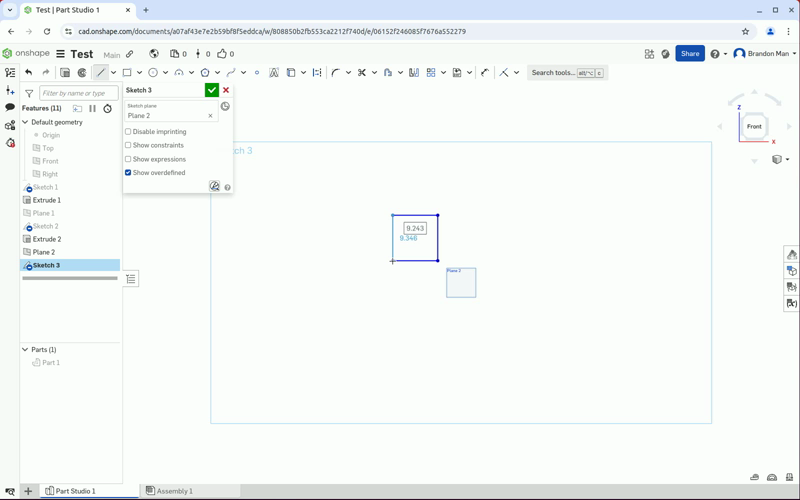
key_up(shift)
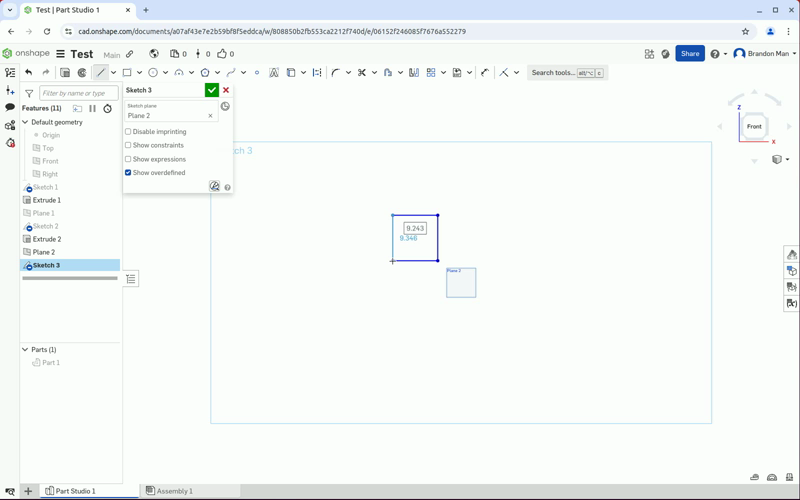
click(392, 260)
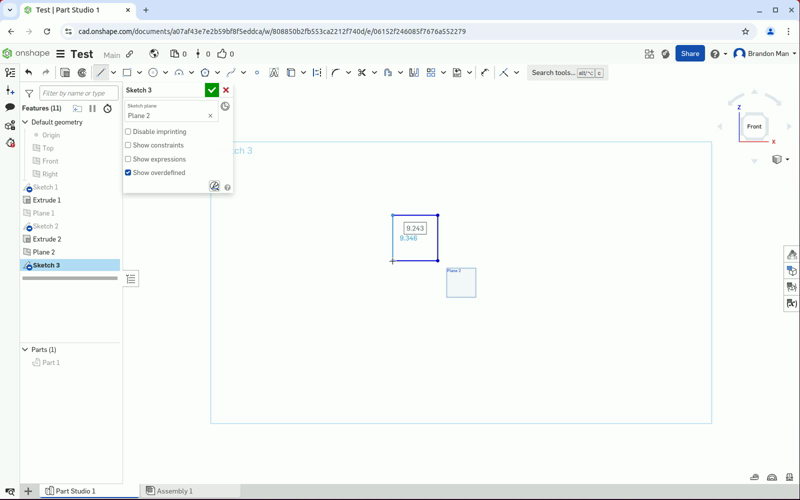
key(esc)
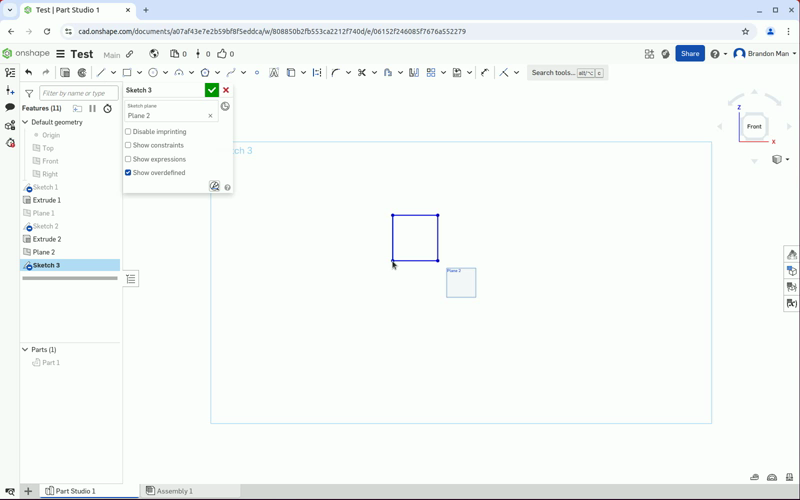
mouse_move(398, 252)
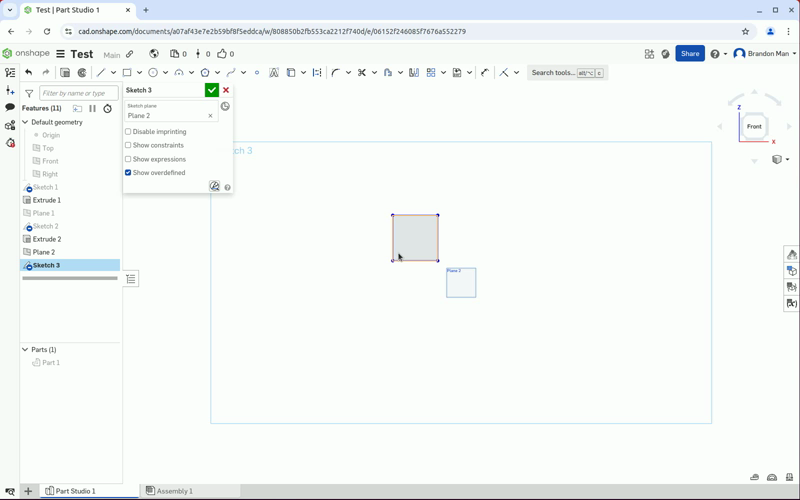
click(398, 252)
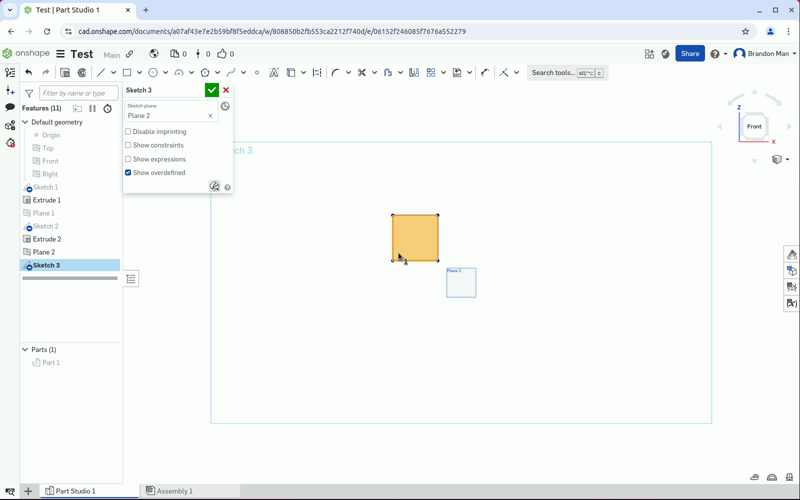
mouse_move(73, 352)
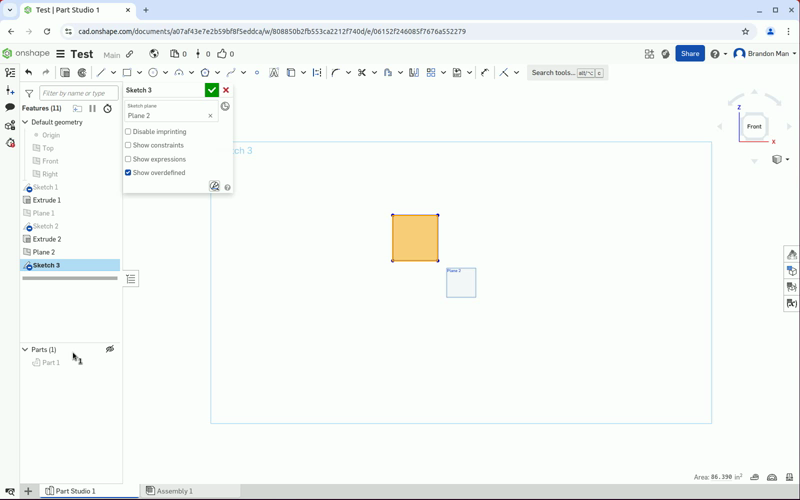
key(shift+y)
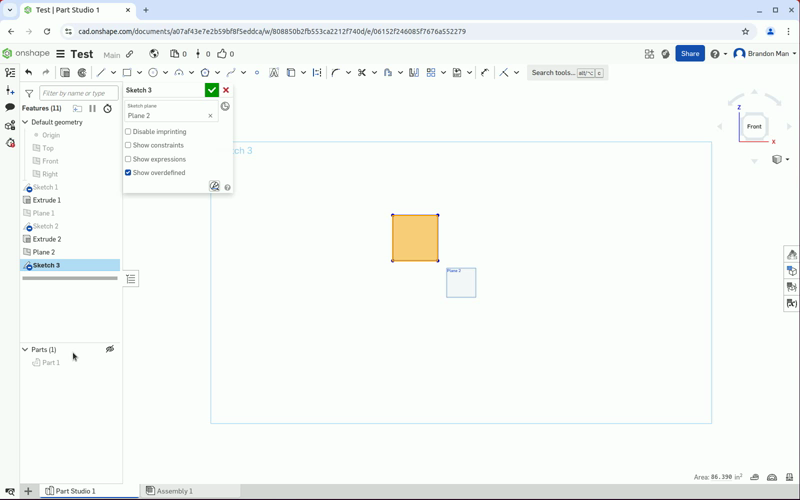
key(shift+e)
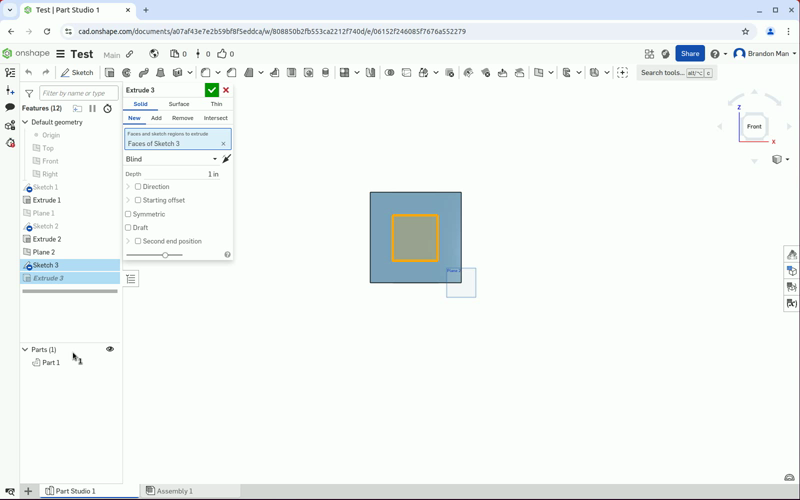
mouse_move(143, 106)
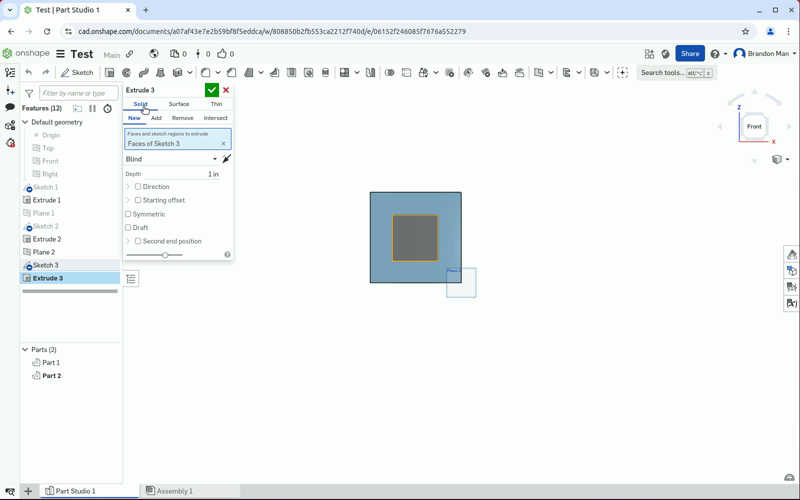
click(143, 106)
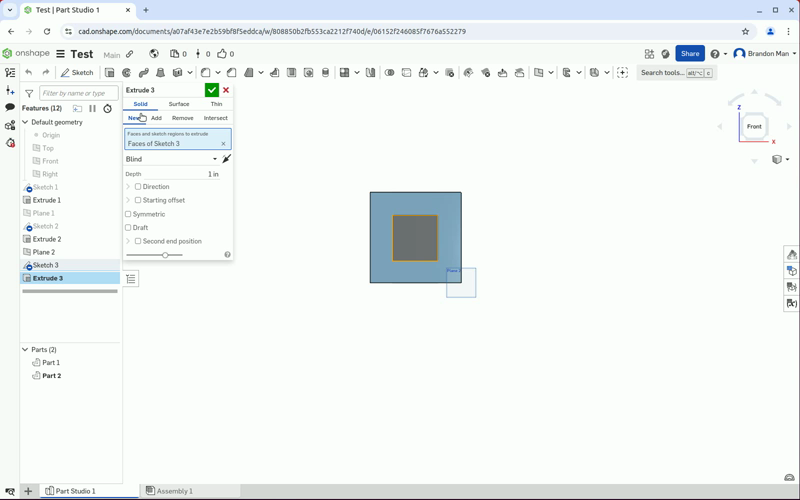
mouse_move(137, 120)
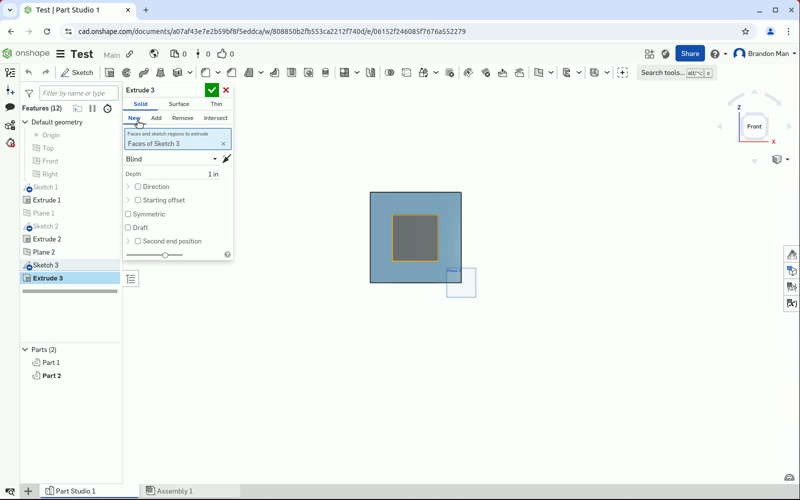
click(137, 120)
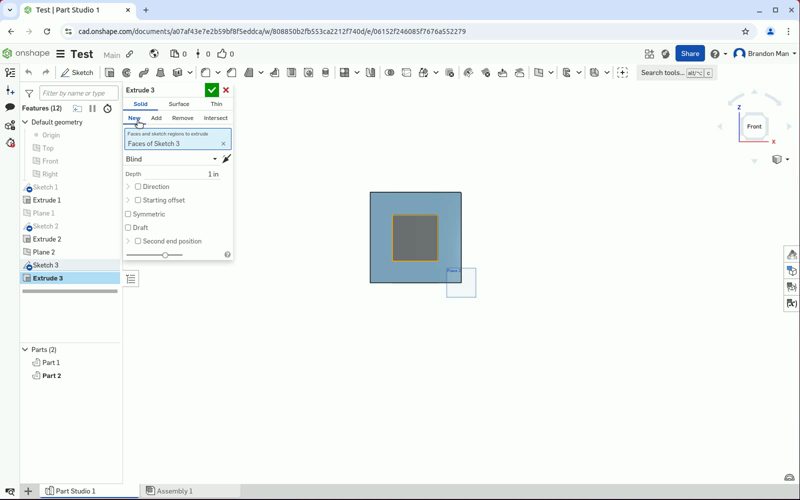
key(tab, 4)
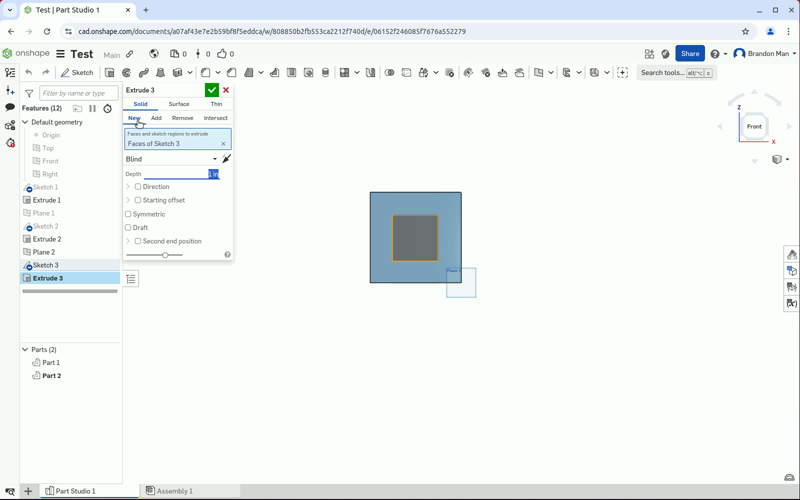
text(4.574)
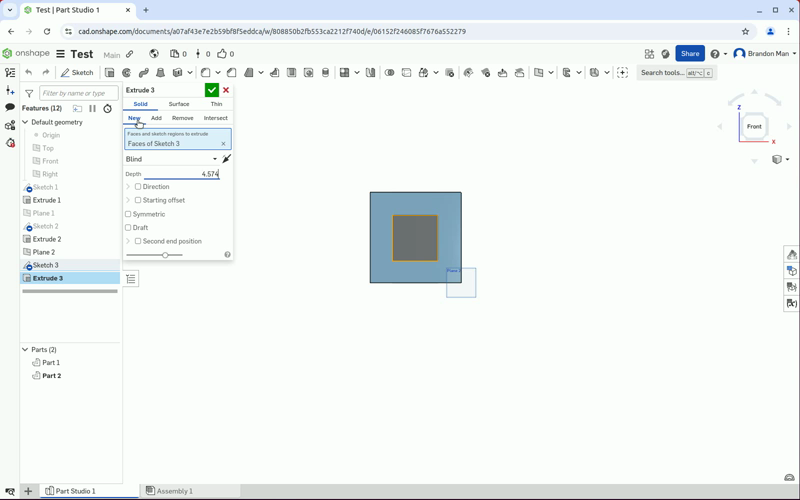
key(enter)
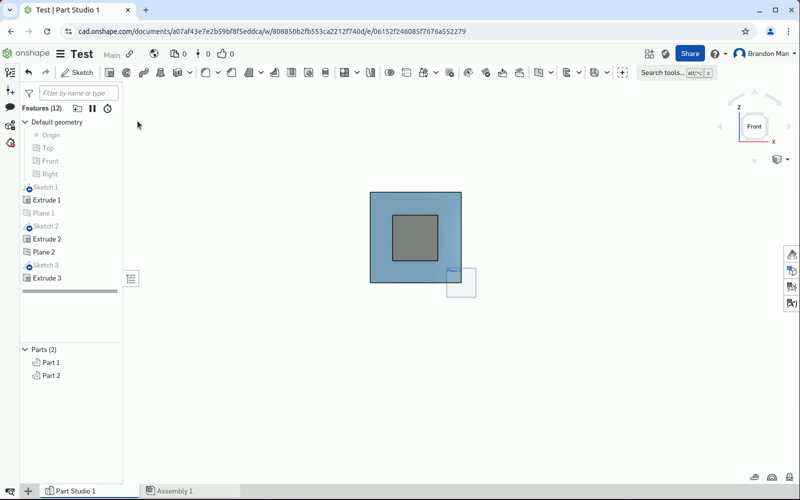
key(shift+h)
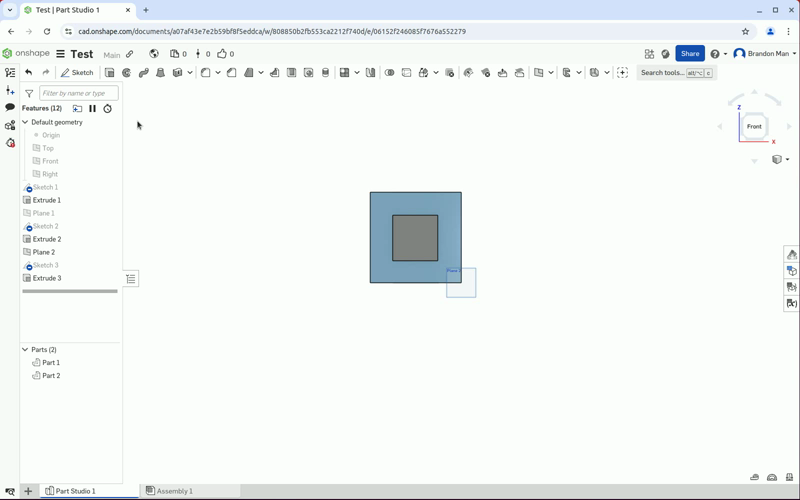
key(shift+h)
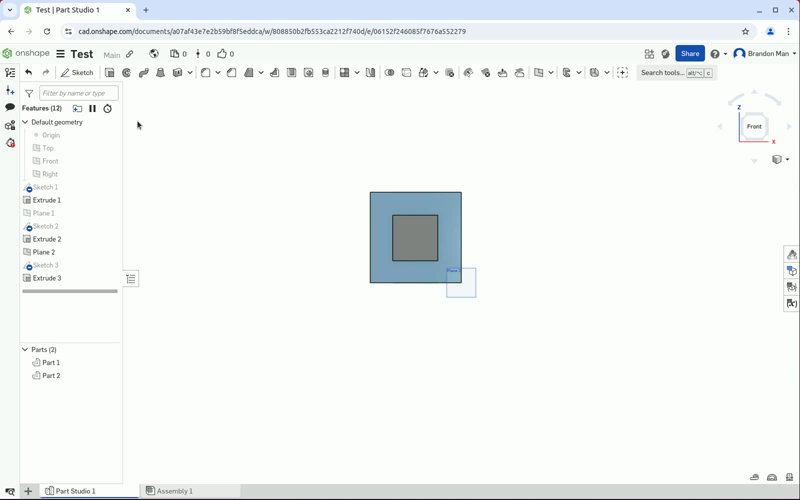
mouse_move(73, 189)
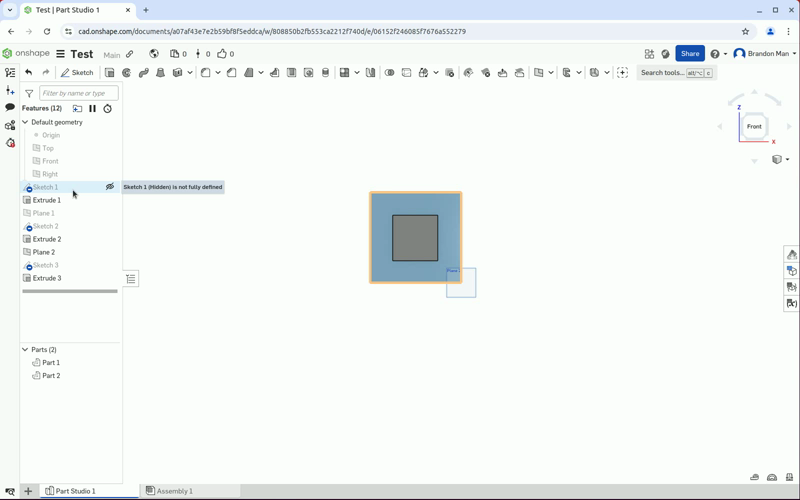
click(73, 189)
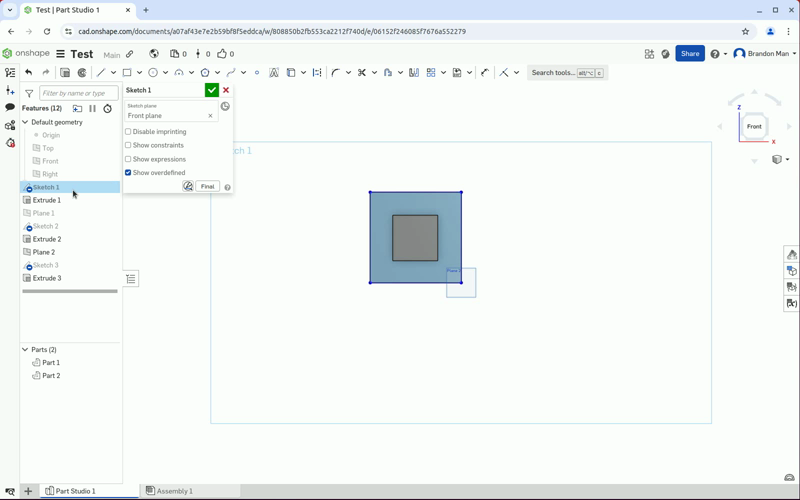
mouse_move(229, 92)
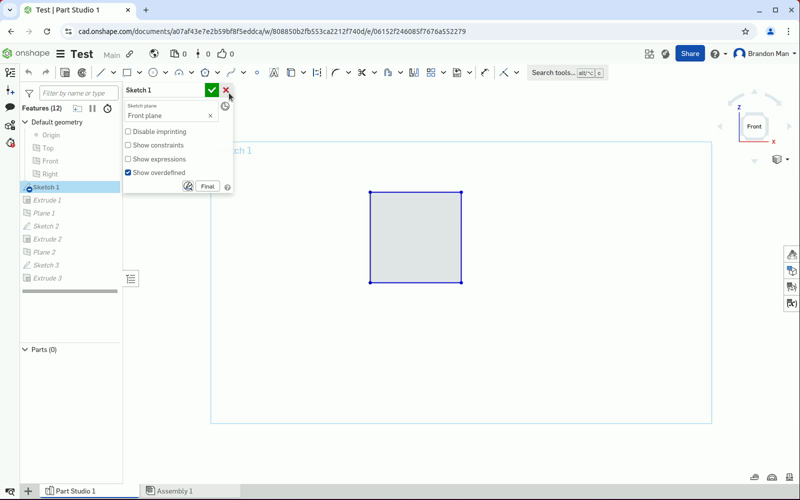
click(229, 92)
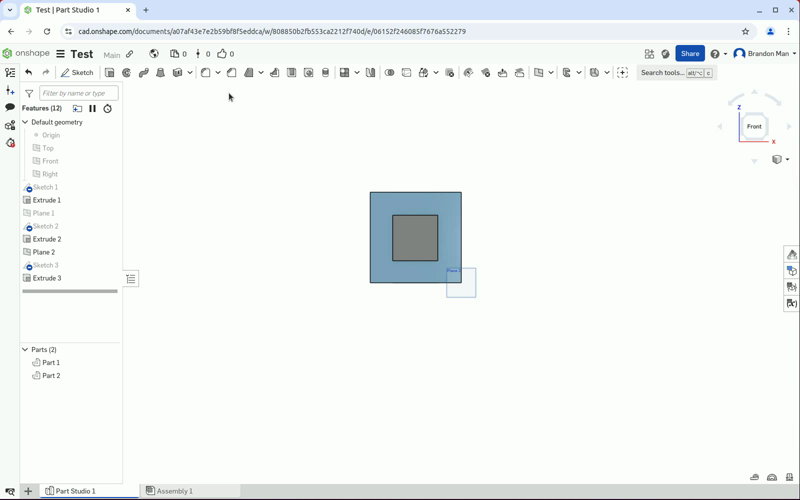
mouse_move(73, 352)
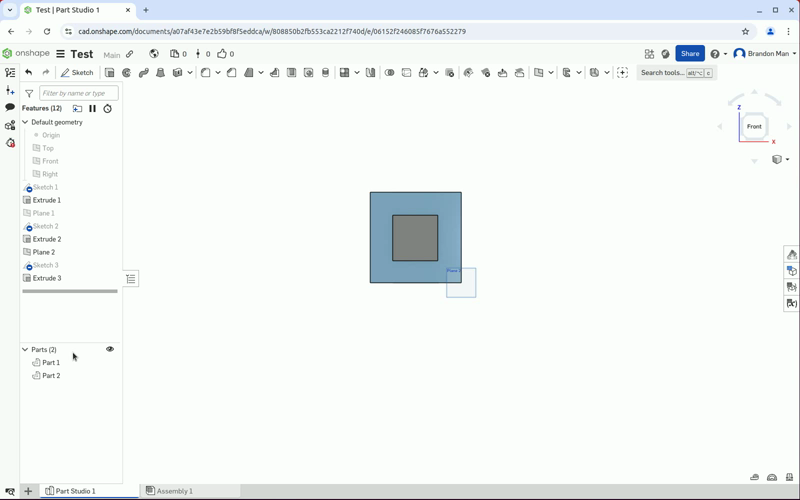
key(y)
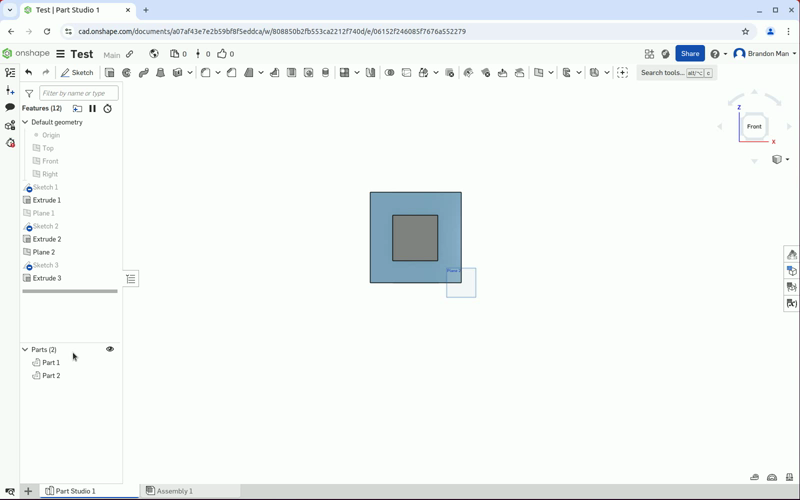
key(shift+p)
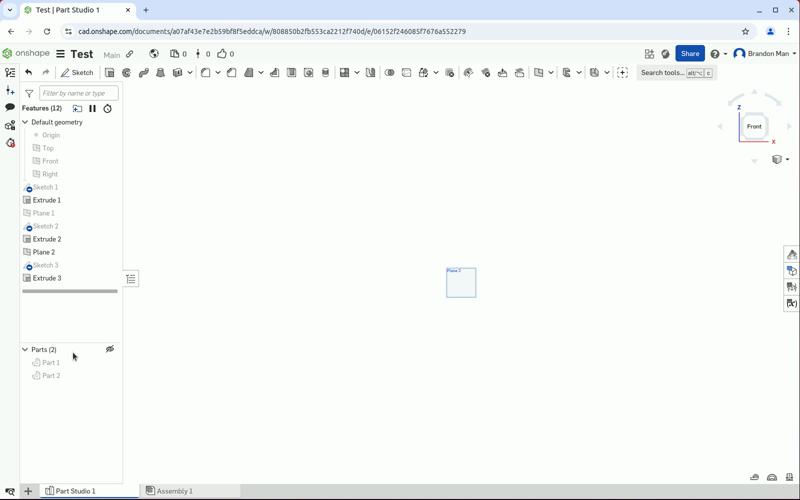
key(space)
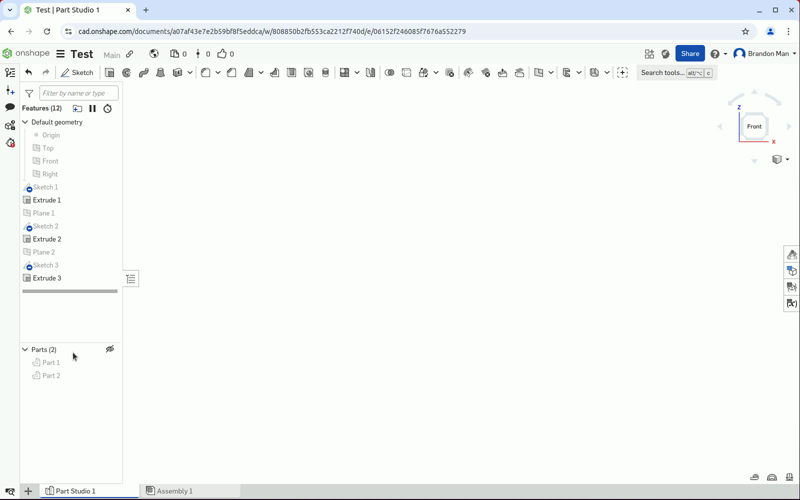
key_down(shift)
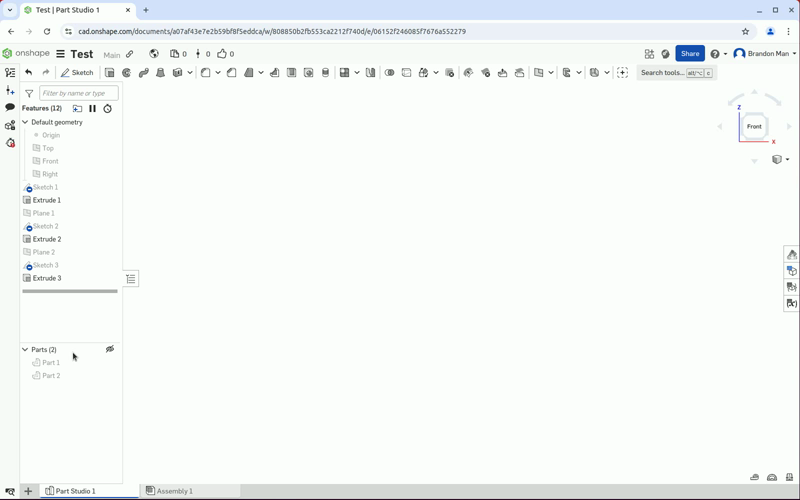
key(left)
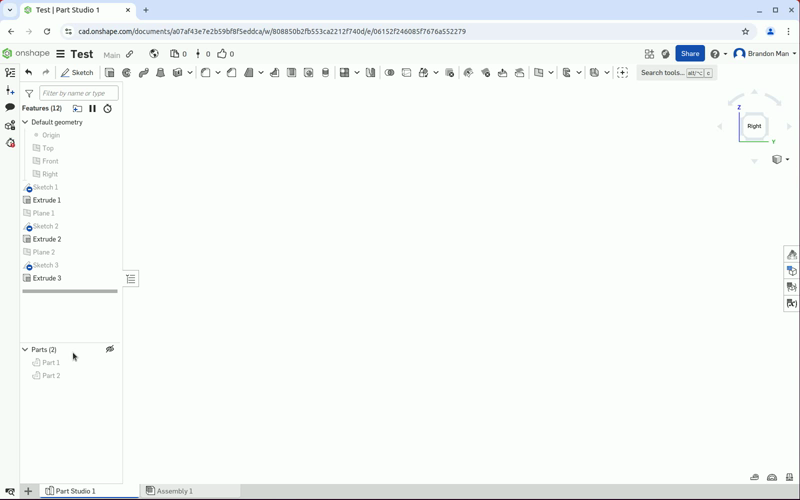
key_up(shift)
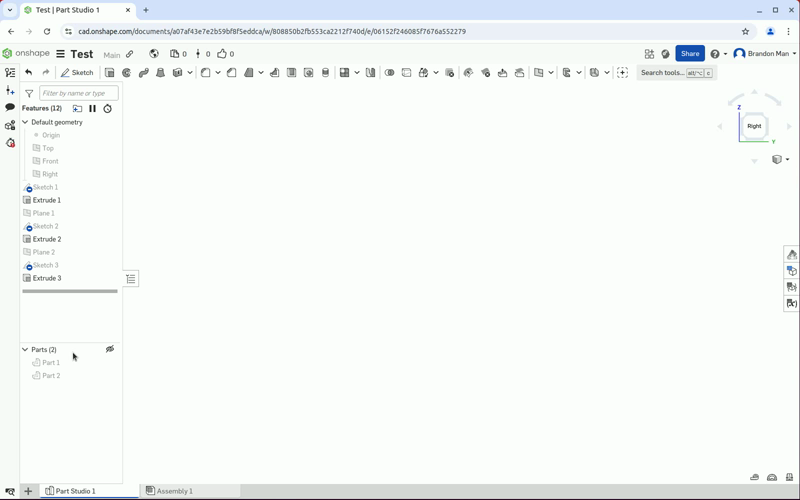
mouse_move(73, 352)
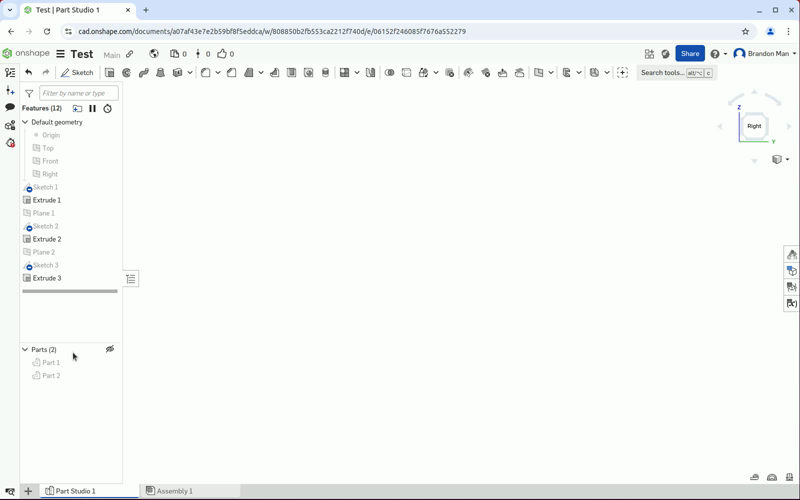
key(shift+y)
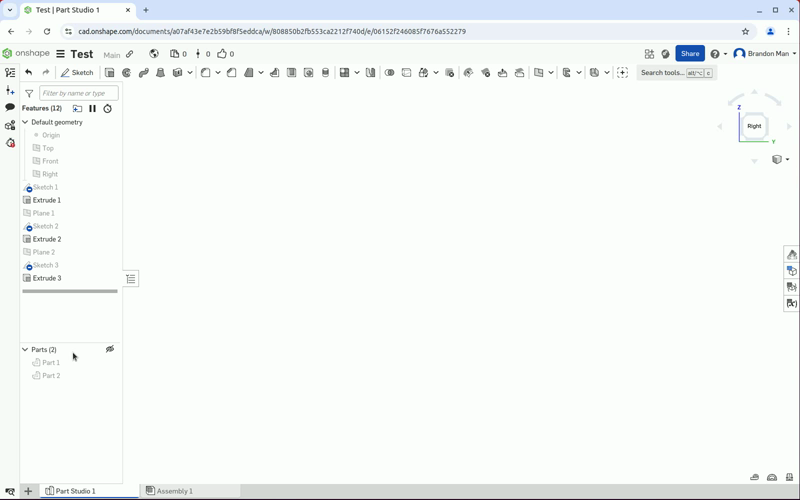
key(shift+s)
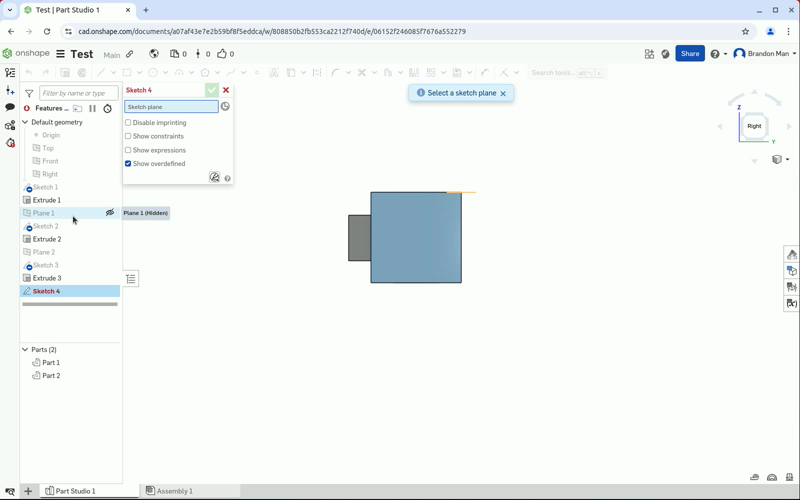
scroll(3)
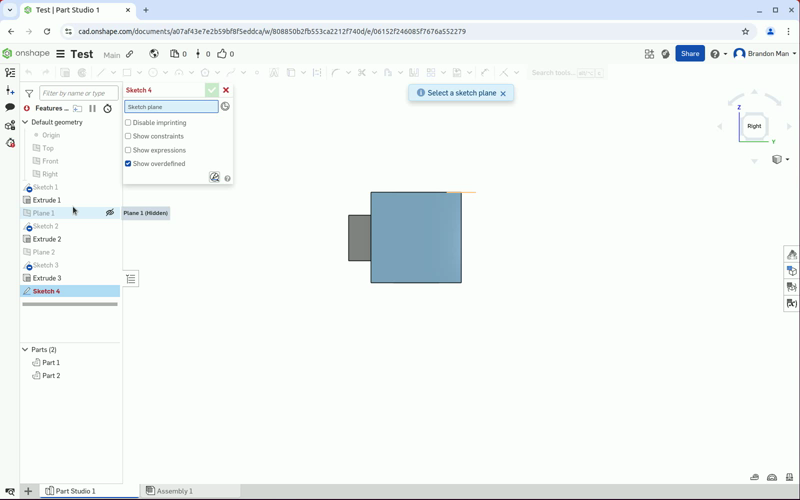
mouse_move(73, 176)
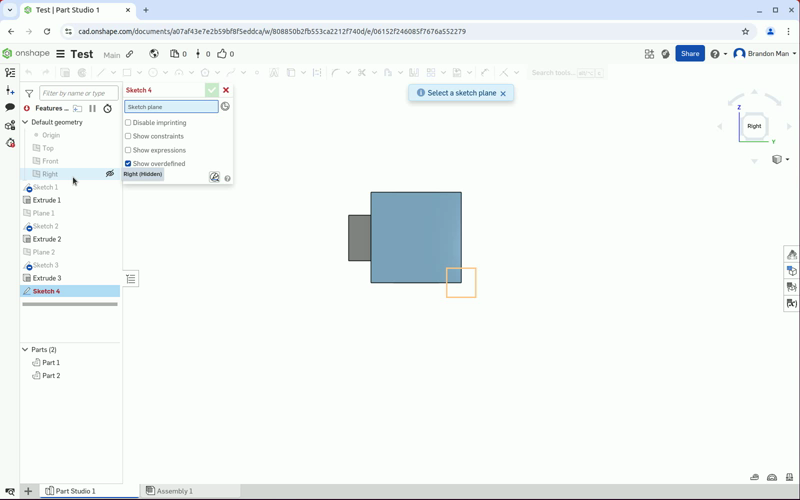
click(73, 176)
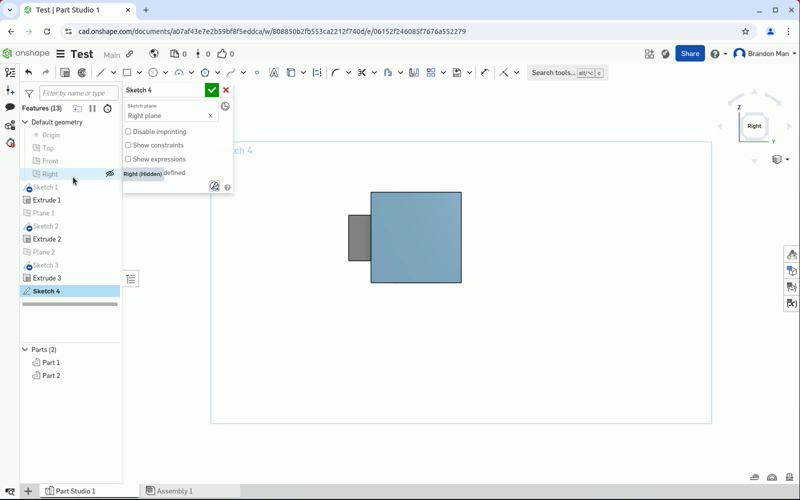
mouse_move(73, 352)
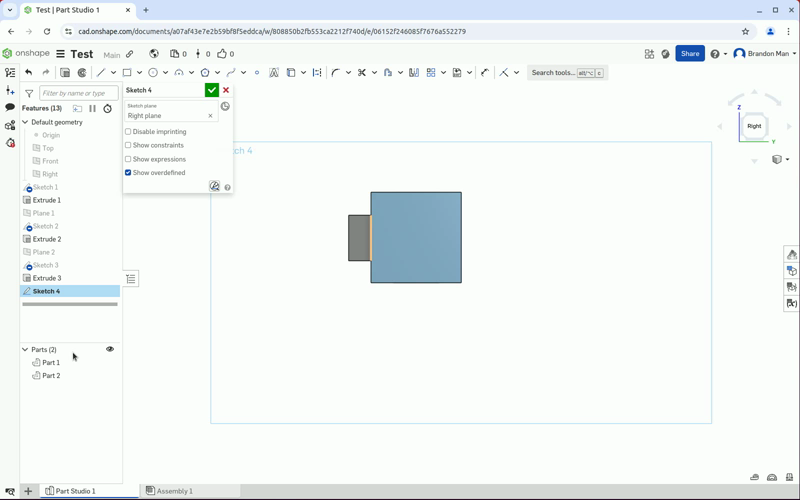
key(y)
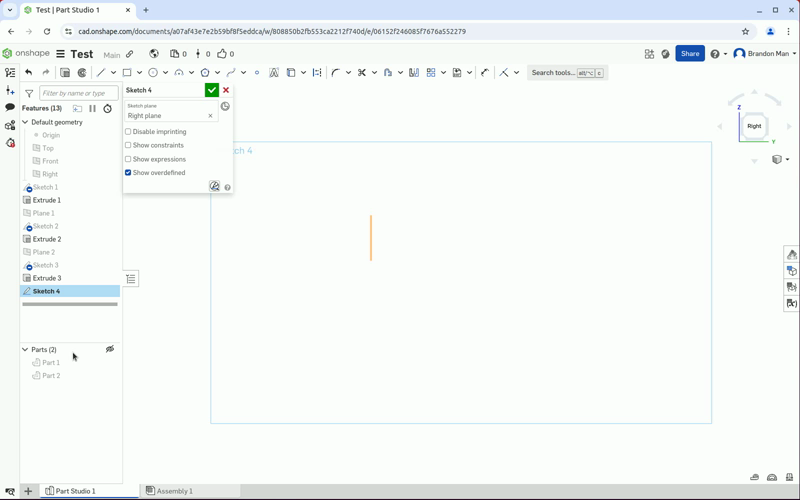
key(c)
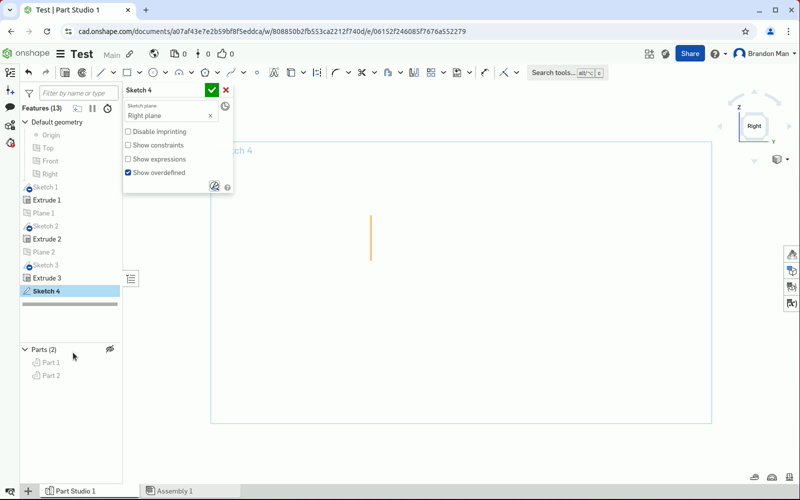
key_down(shift)
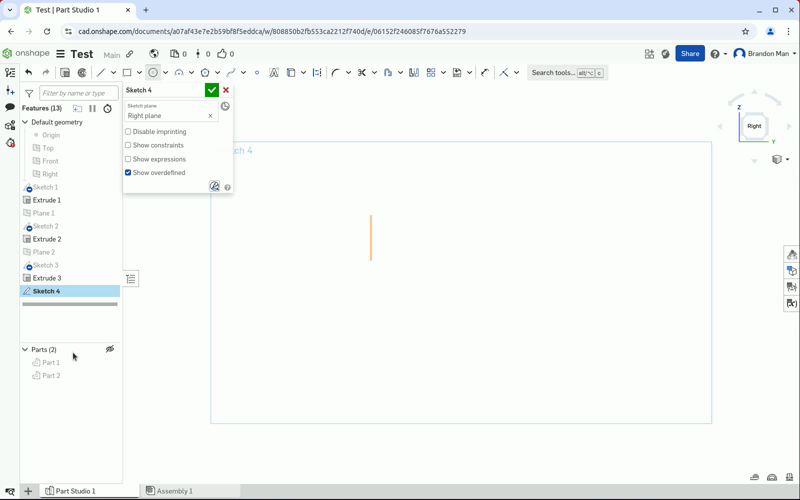
mouse_move(415, 238)
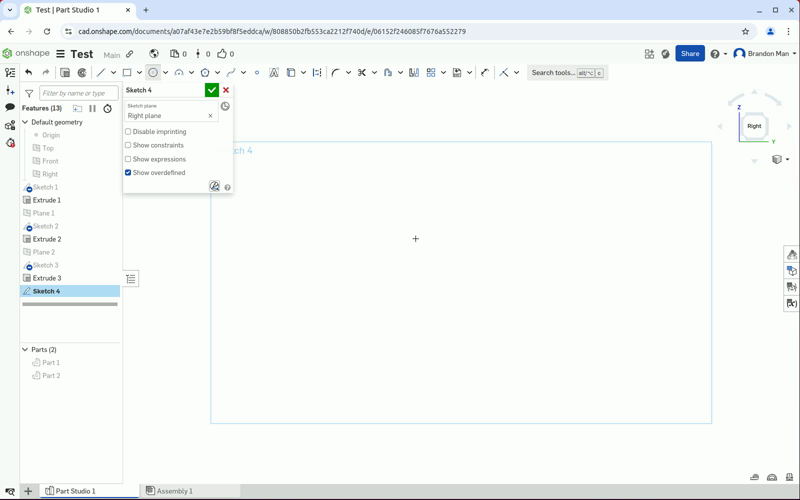
click(415, 238)
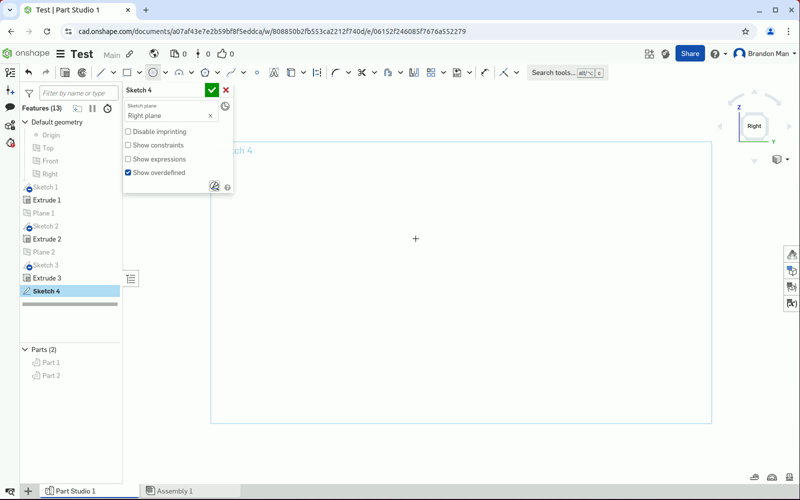
key_up(shift)
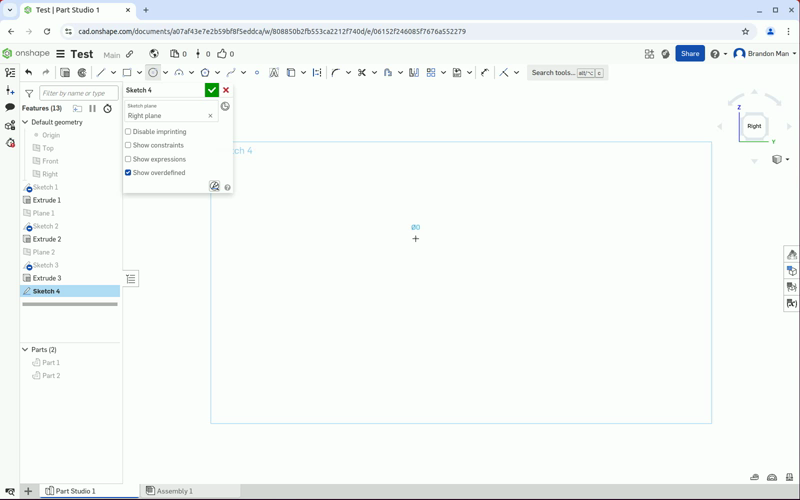
mouse_move(438, 238)
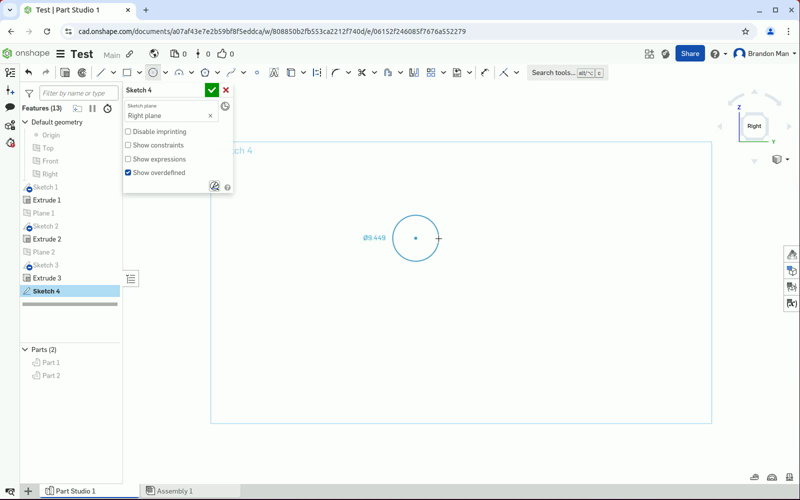
click(438, 238)
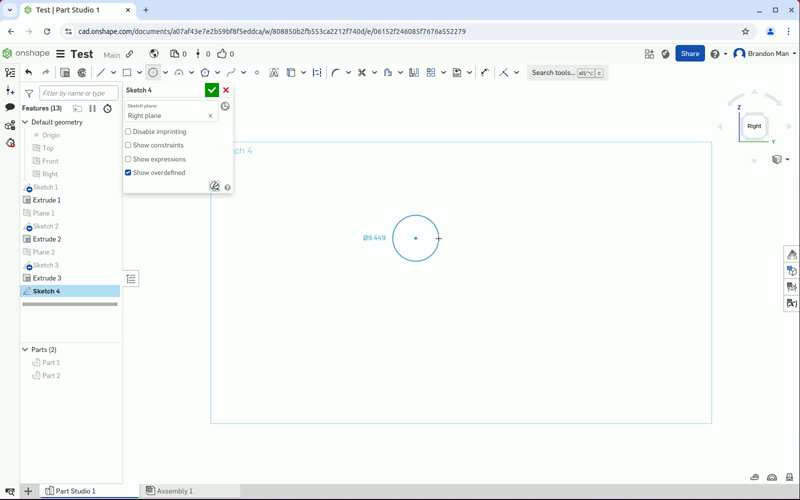
key(esc)
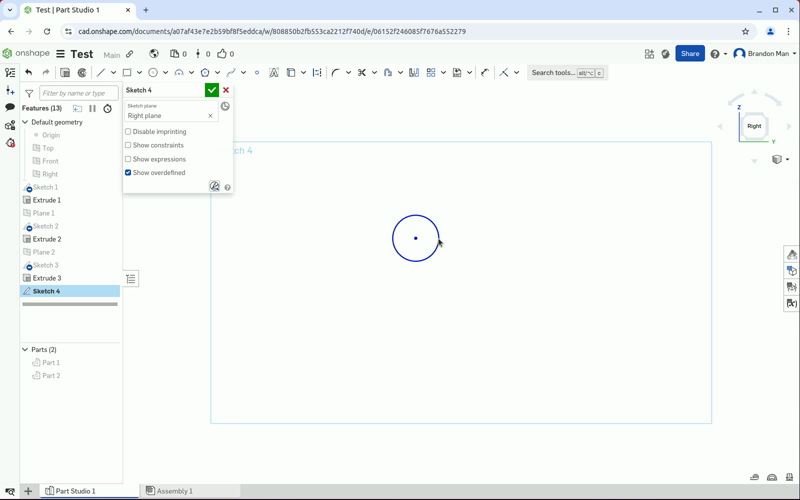
mouse_move(430, 241)
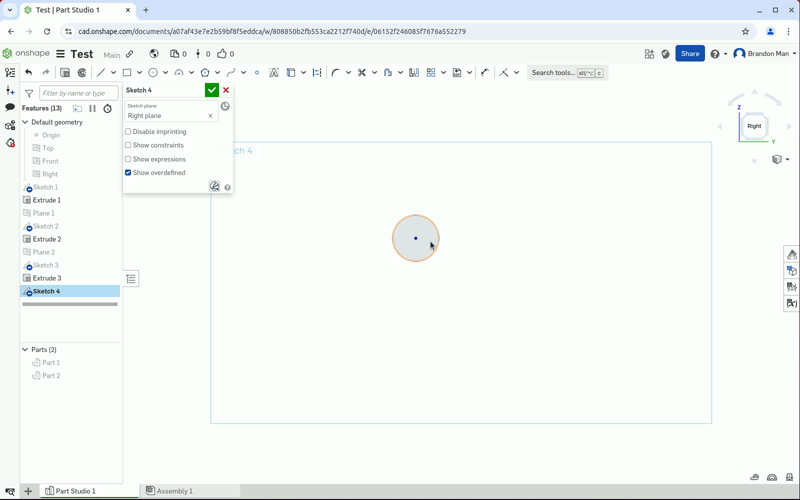
scroll(6)
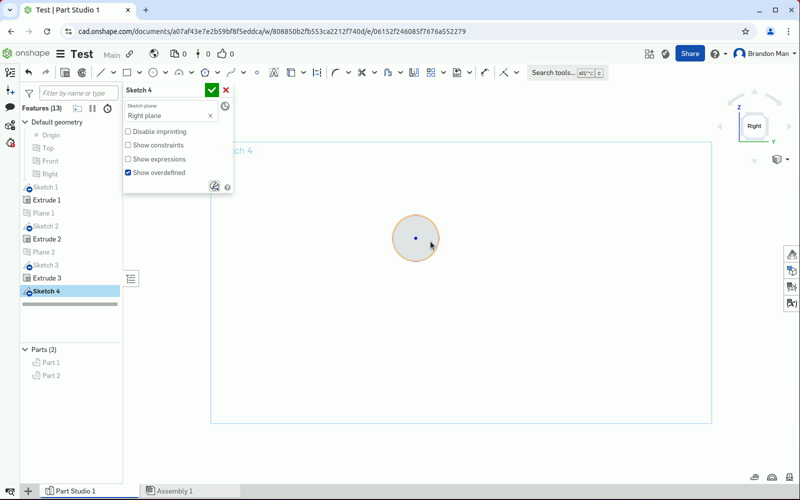
scroll(6)
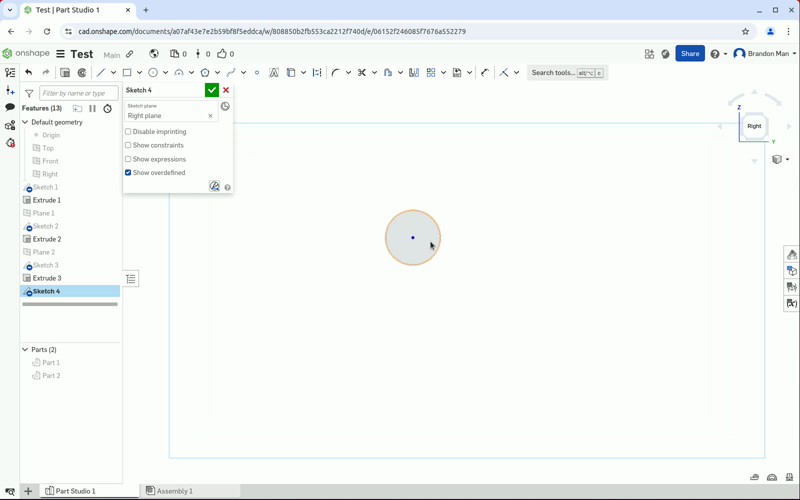
scroll(6)
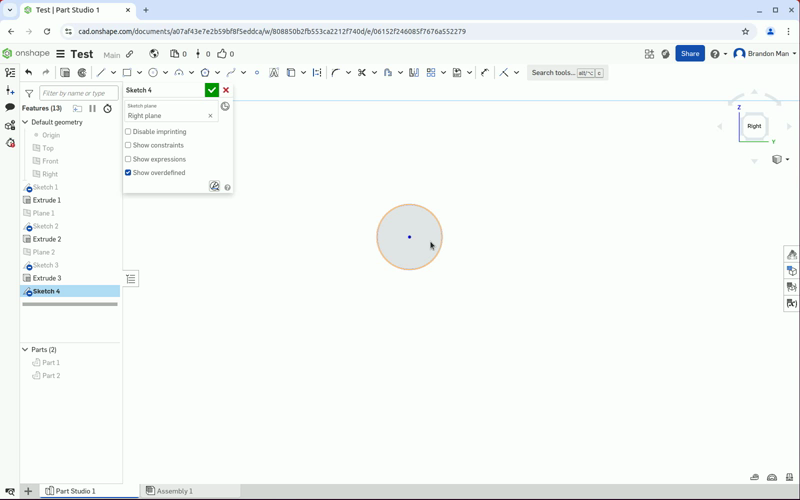
scroll(6)
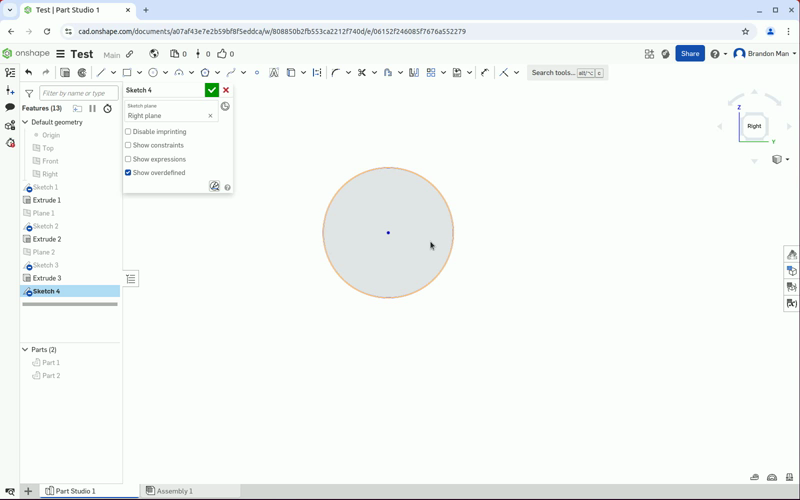
scroll(6)
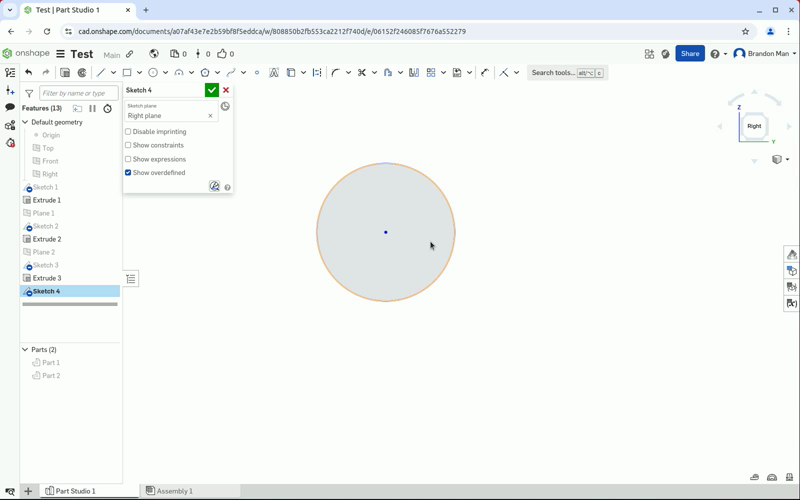
scroll(6)
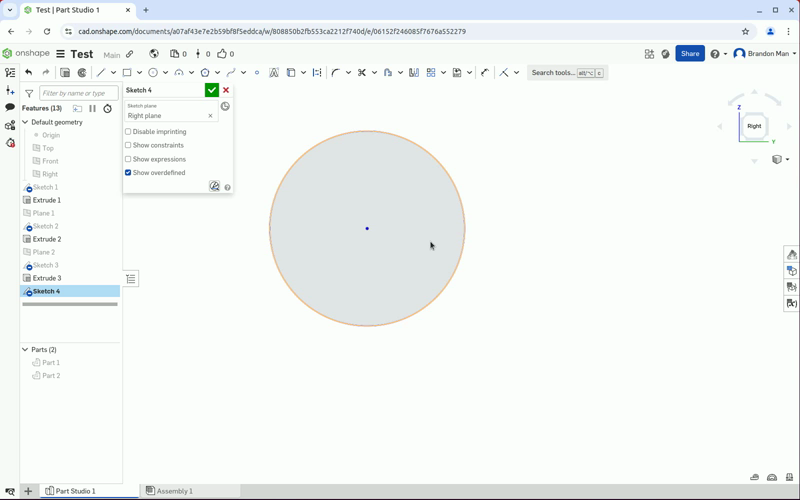
scroll(6)
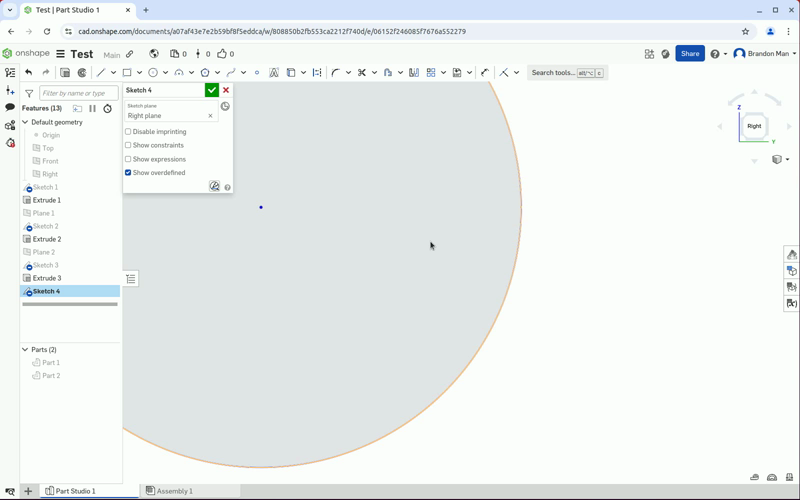
click(430, 241)
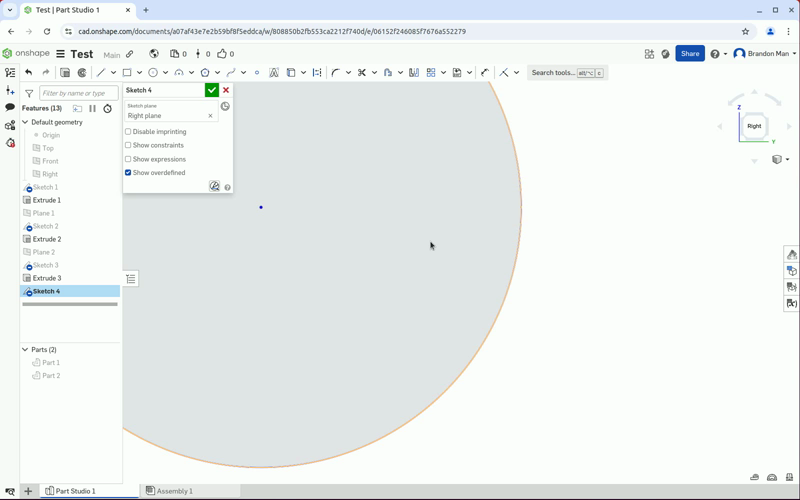
scroll(-6)
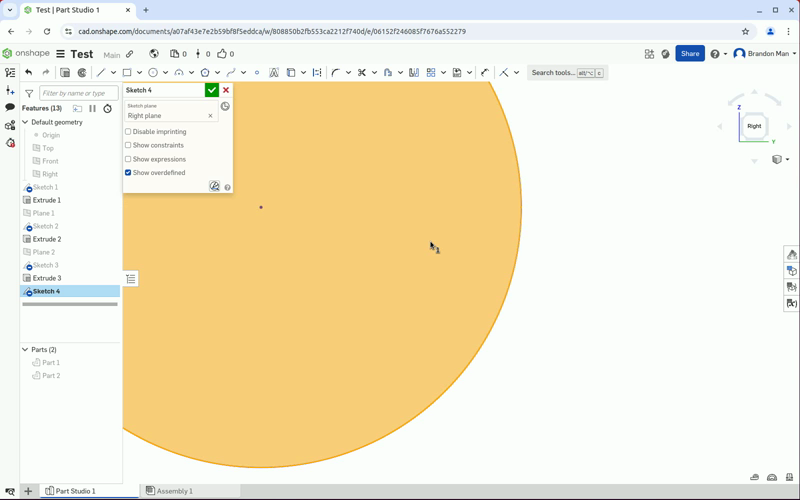
scroll(-6)
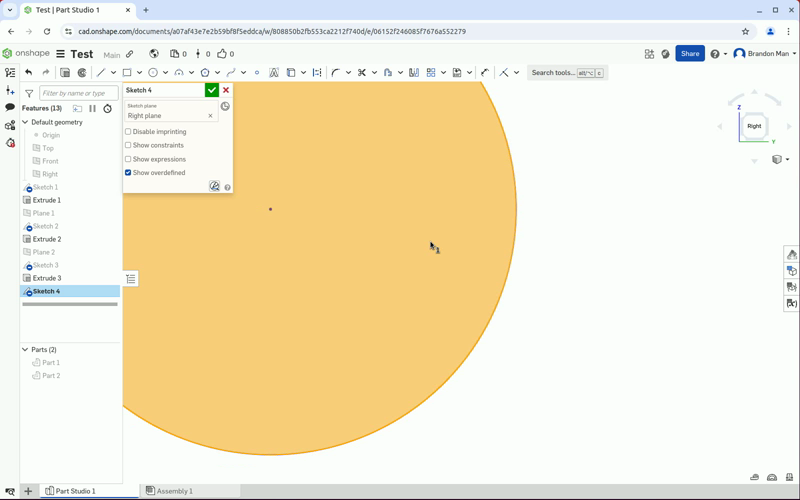
scroll(-6)
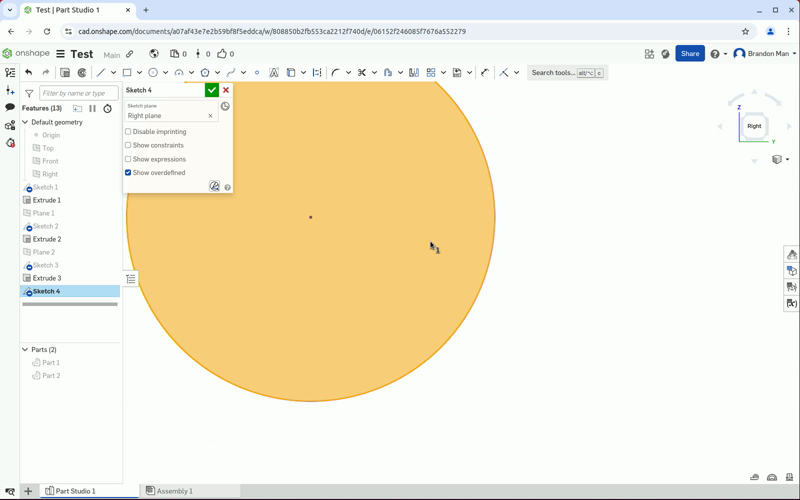
scroll(-6)
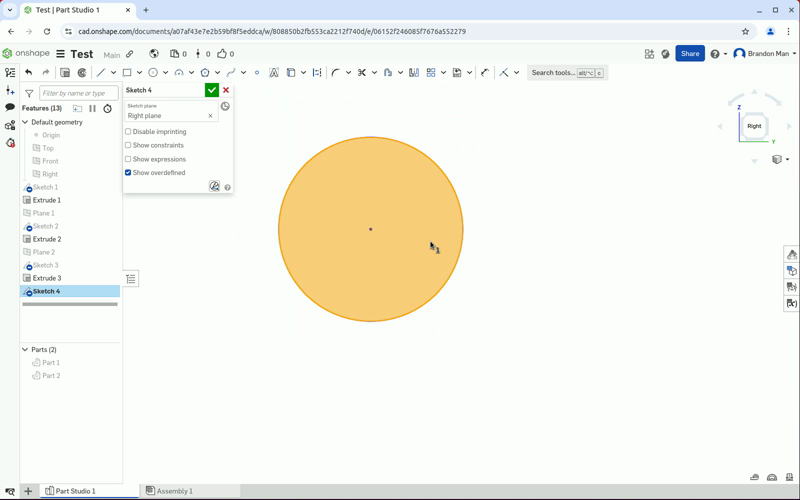
scroll(-6)
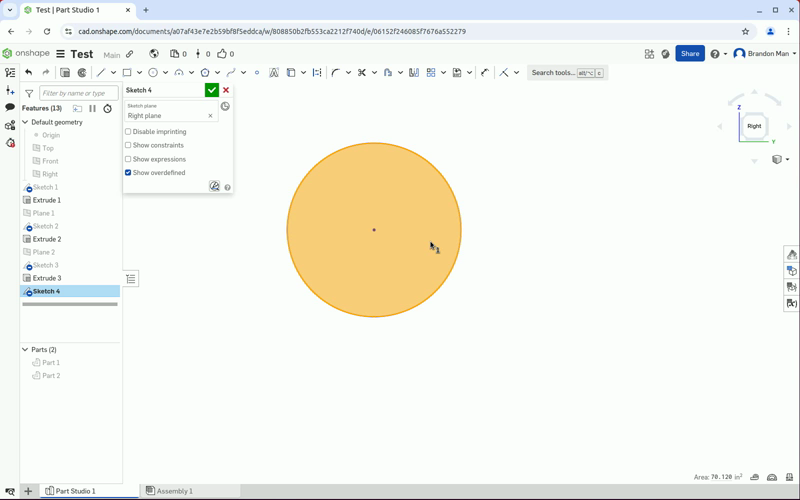
scroll(-6)
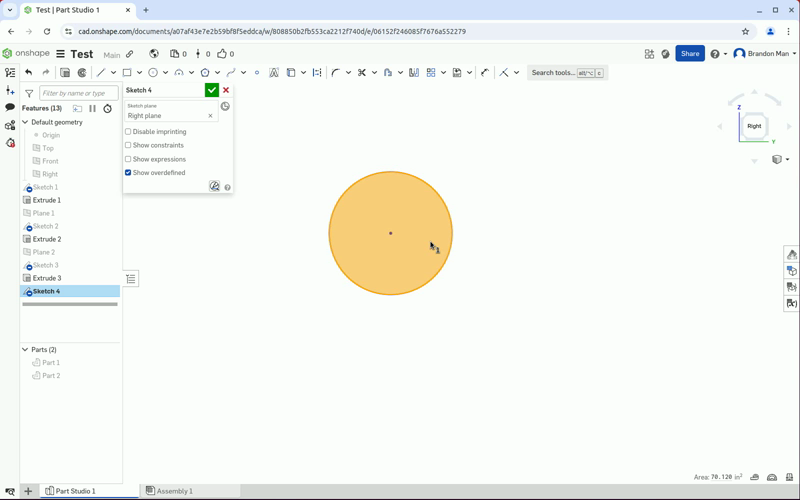
scroll(-6)
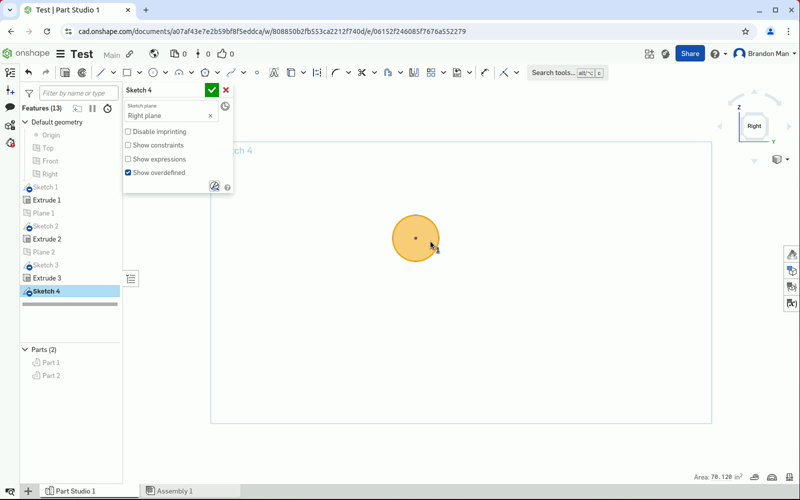
mouse_move(73, 352)
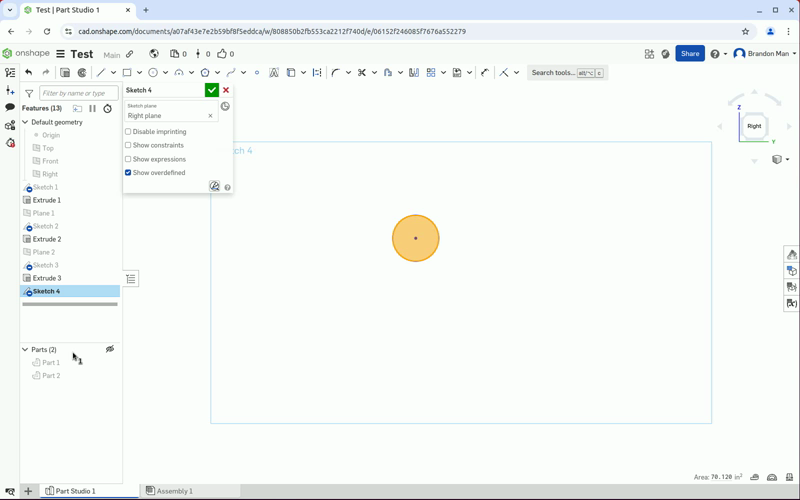
key(shift+y)
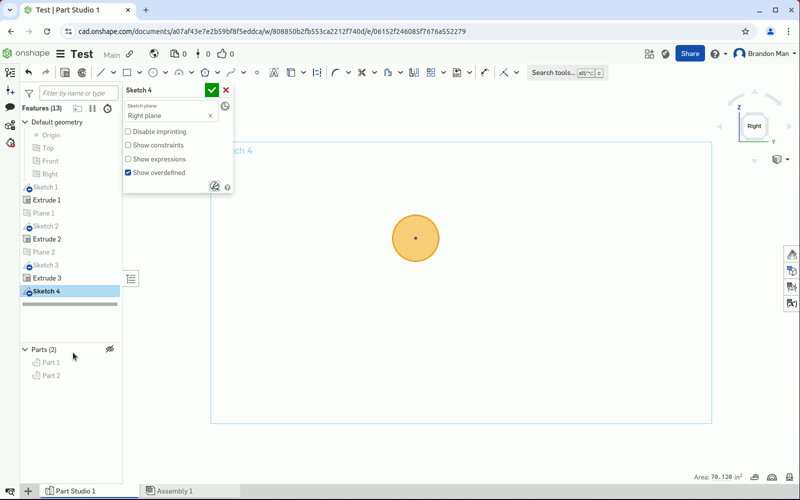
key(shift+e)
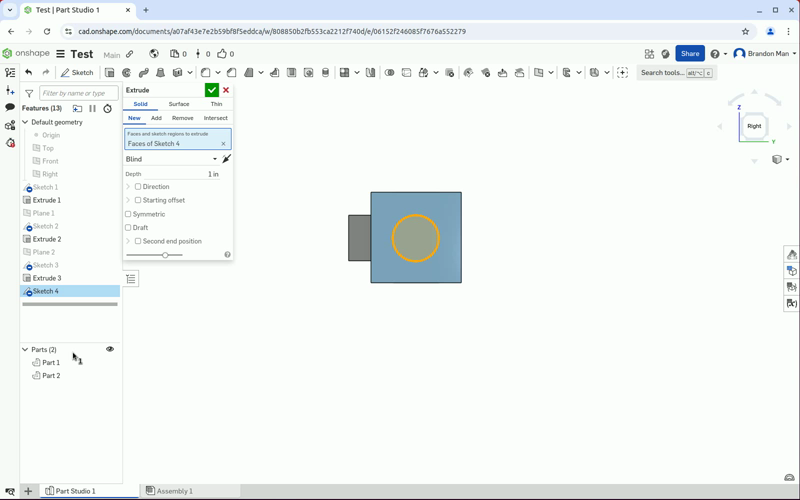
mouse_move(143, 106)
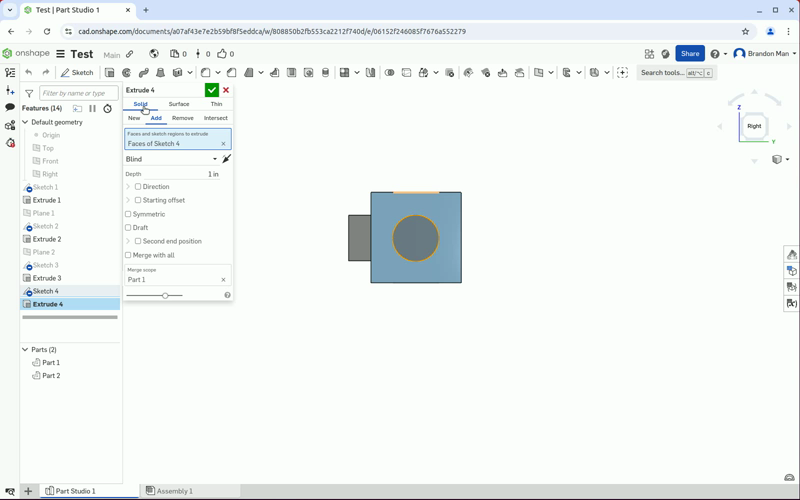
click(143, 106)
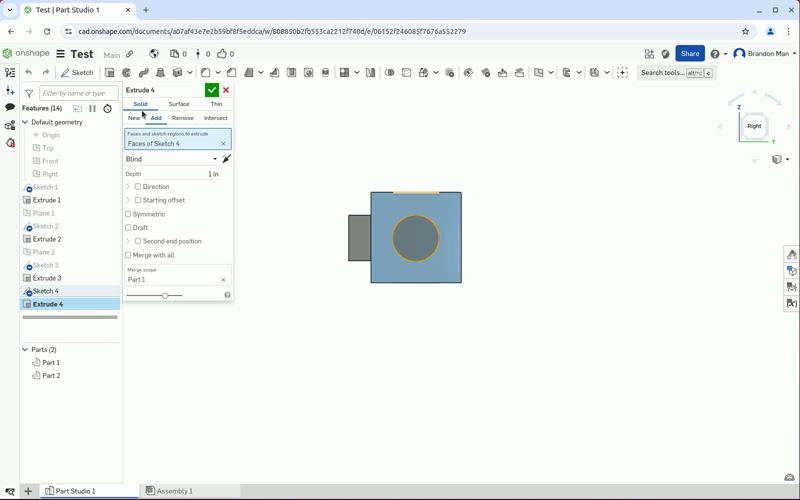
mouse_move(137, 120)
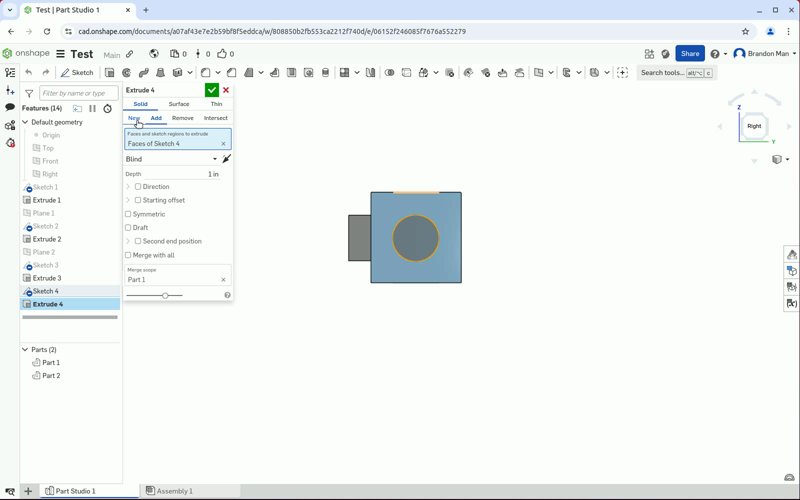
click(137, 120)
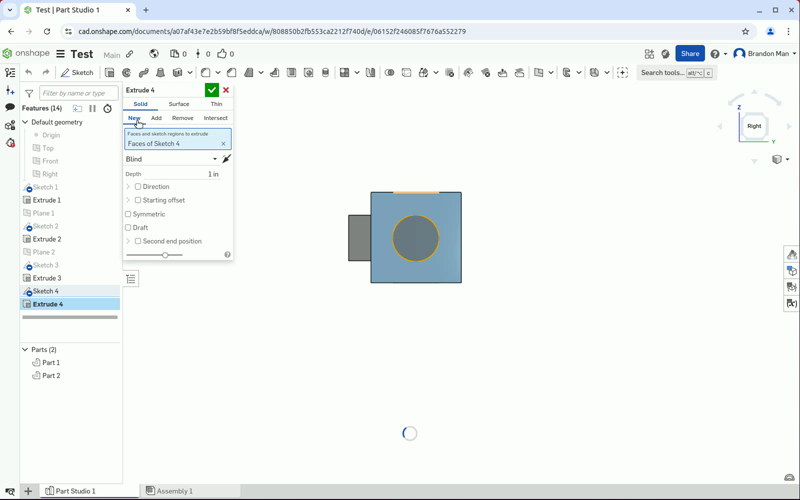
key(tab, 4)
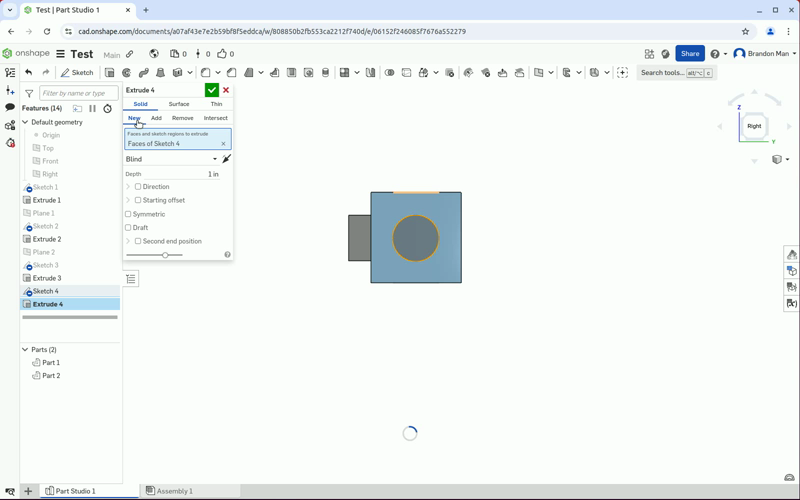
text(4.574)
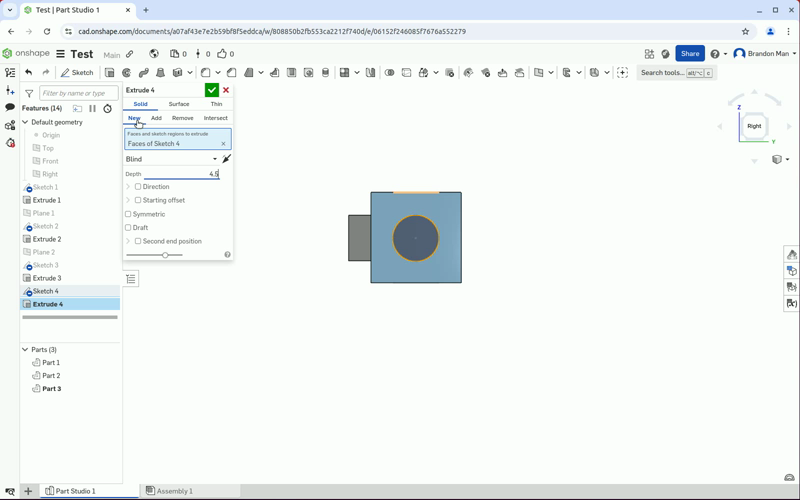
key(enter)
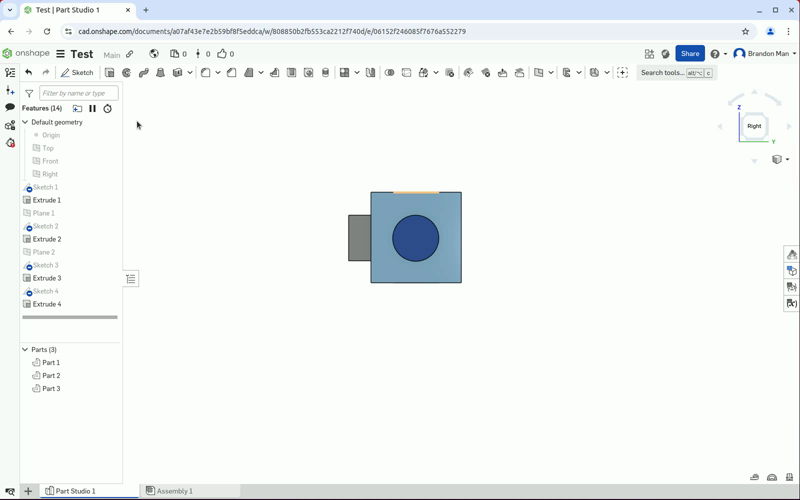
key(shift+h)
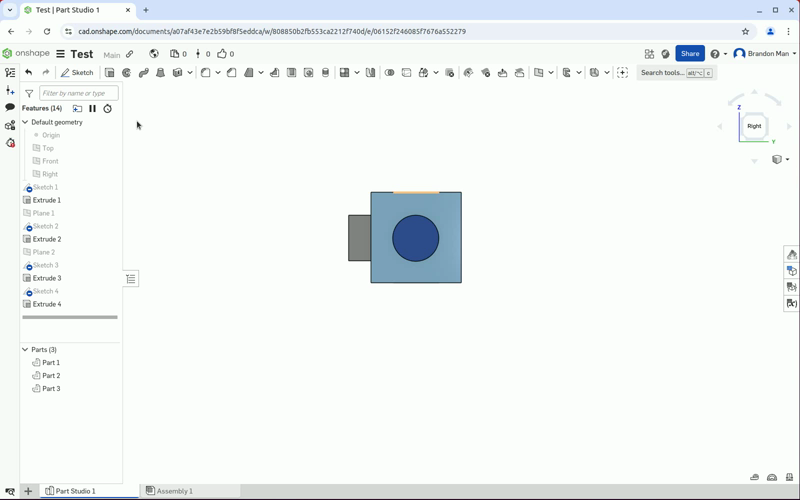
key(shift+h)
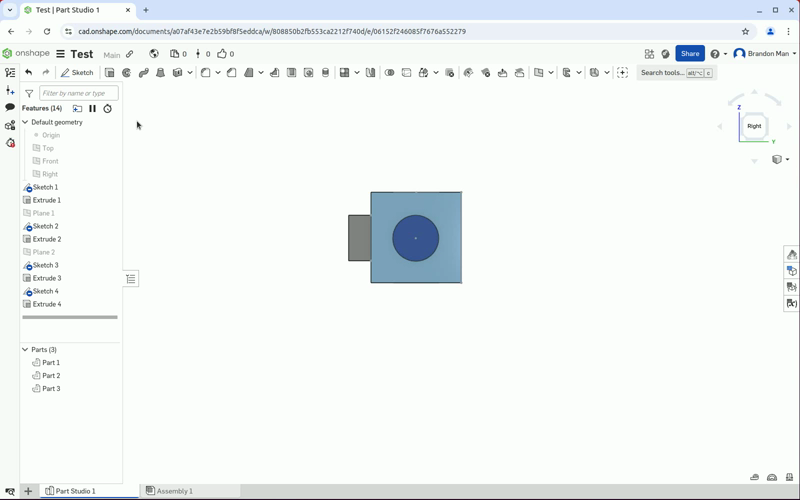
key(shift+7)
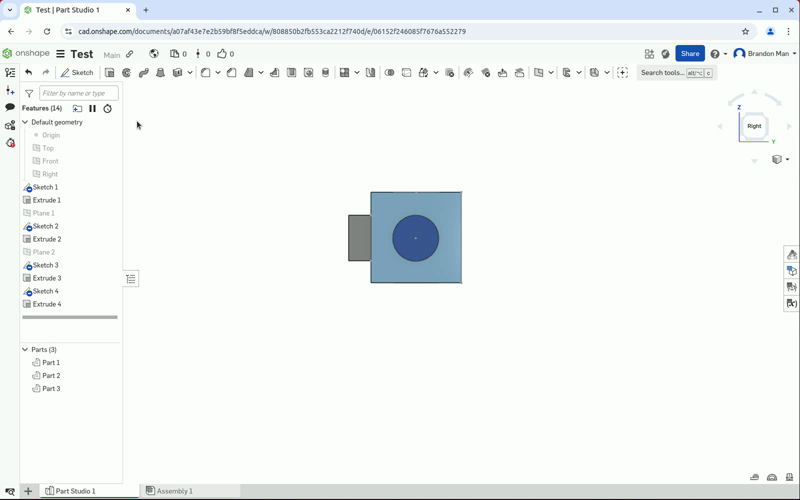
key(right, 2)
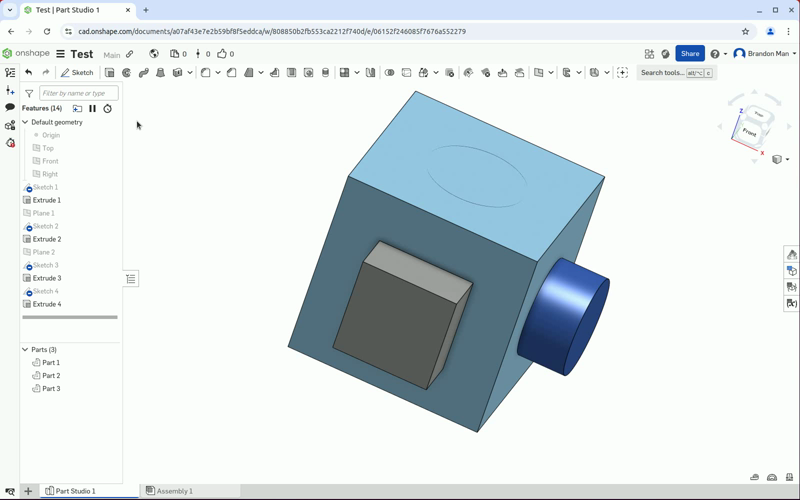
key(down, 2)
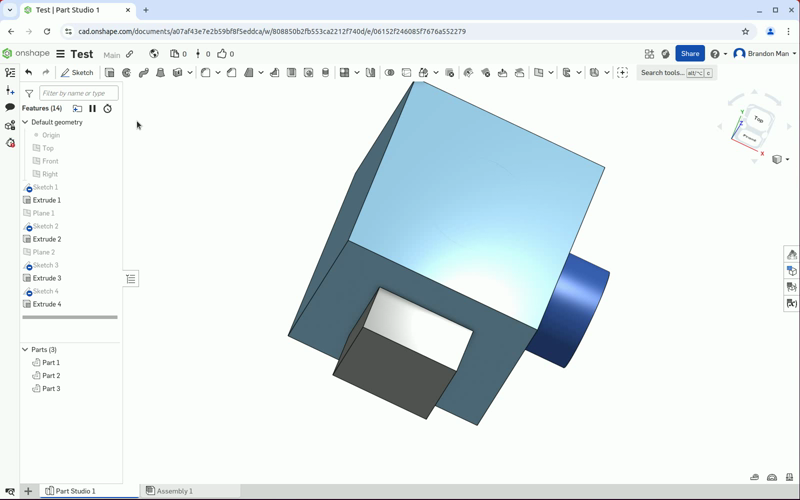
key(up, 2)
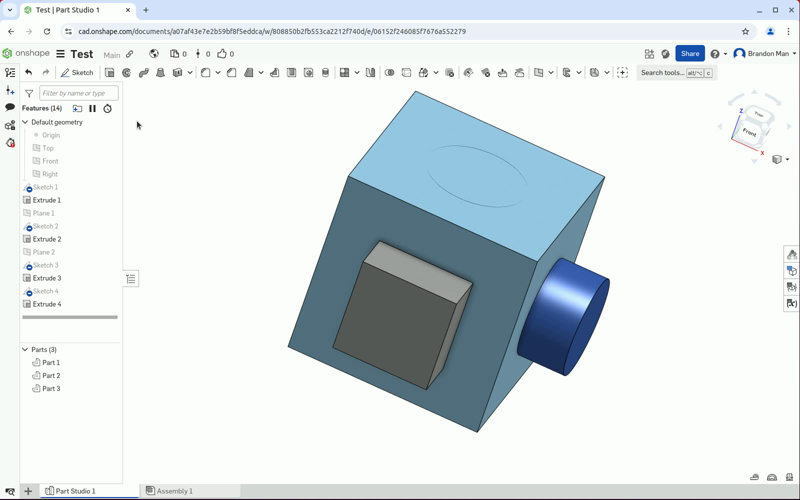
key(left, 2)
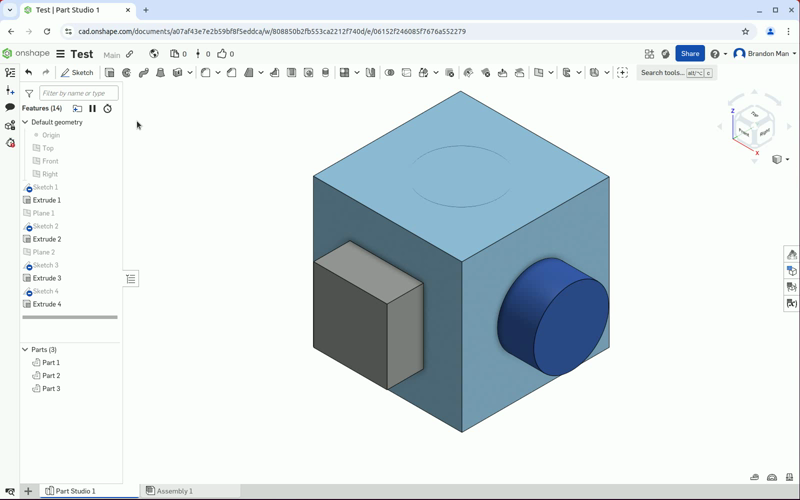
mouse_move(73, 189)
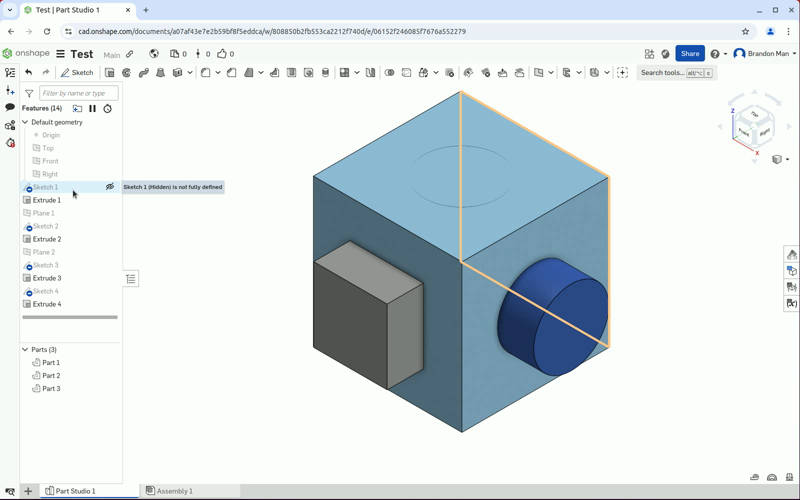
click(73, 189)